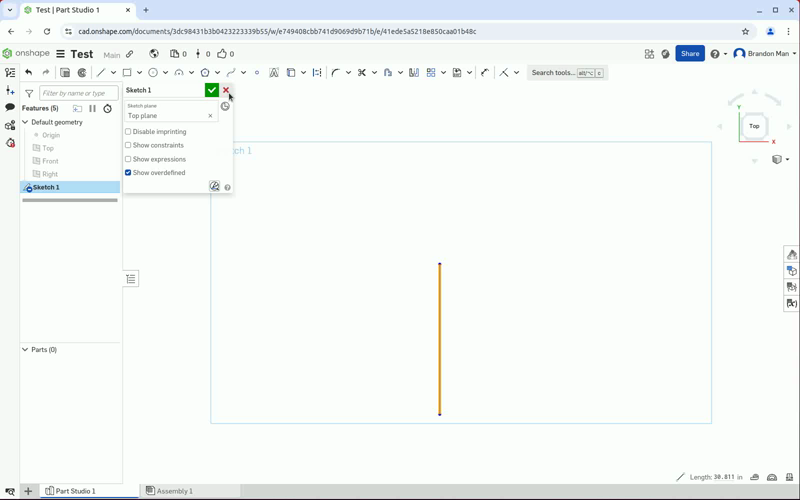
key(shift+h)
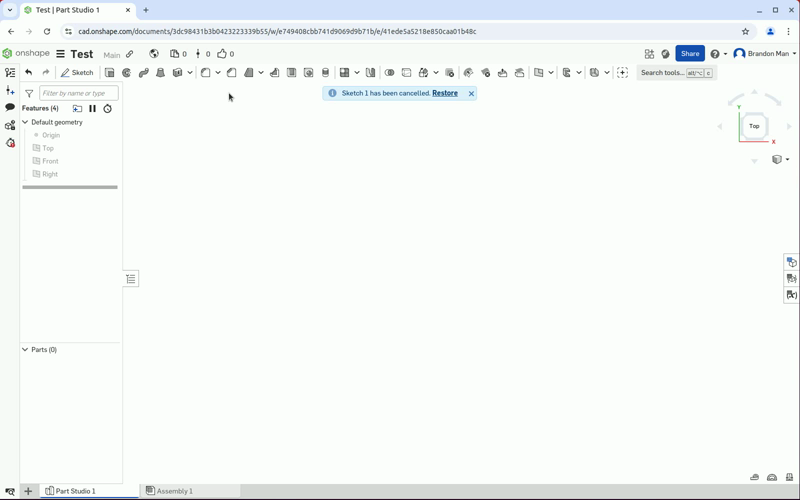
mouse_move(73, 352)
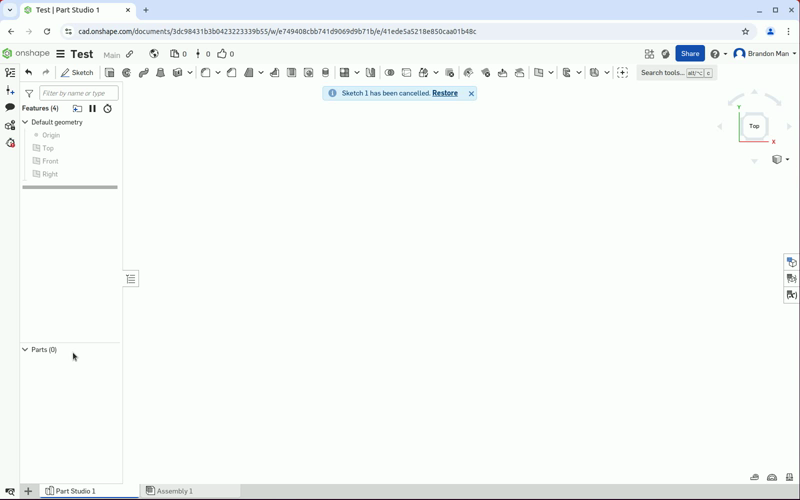
key(y)
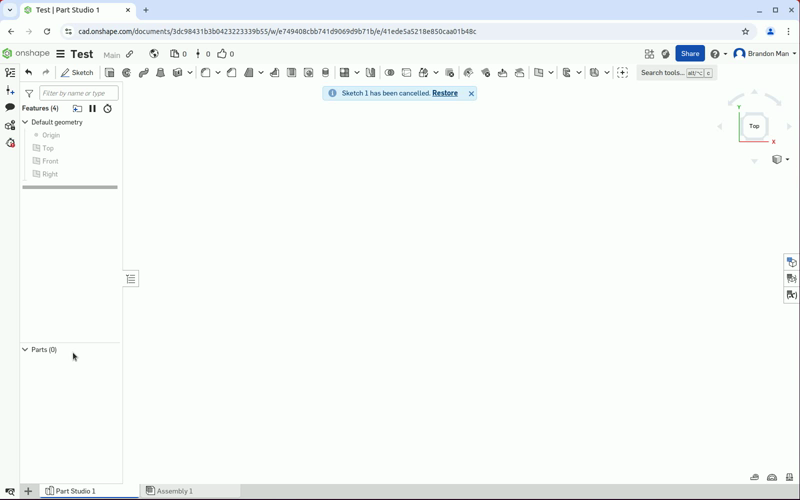
key(shift+p)
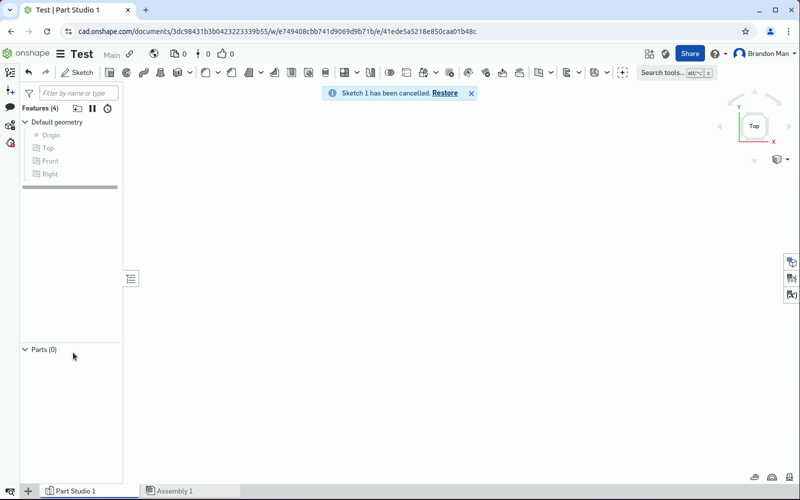
key(space)
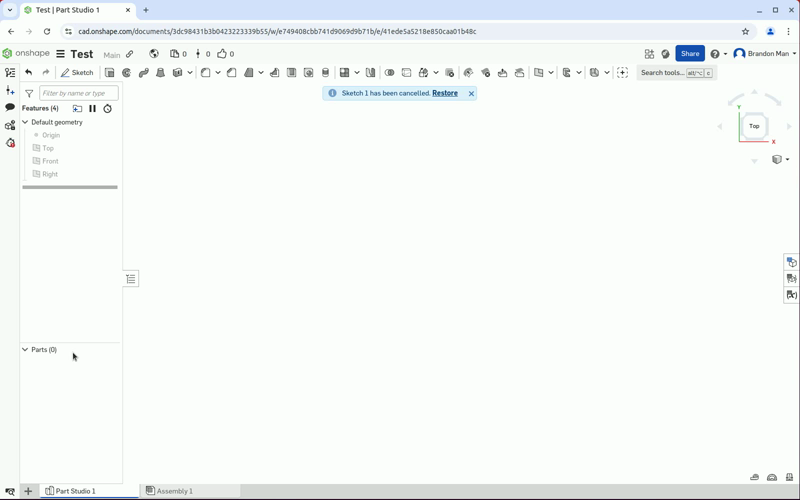
key_down(shift)
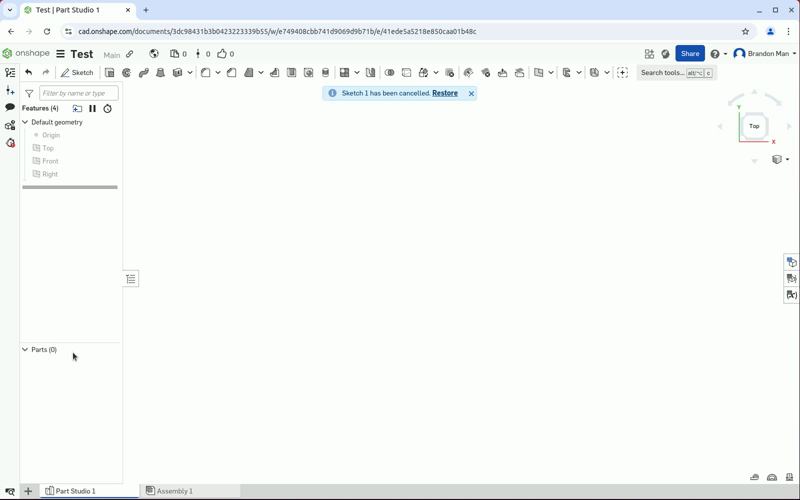
key(up)
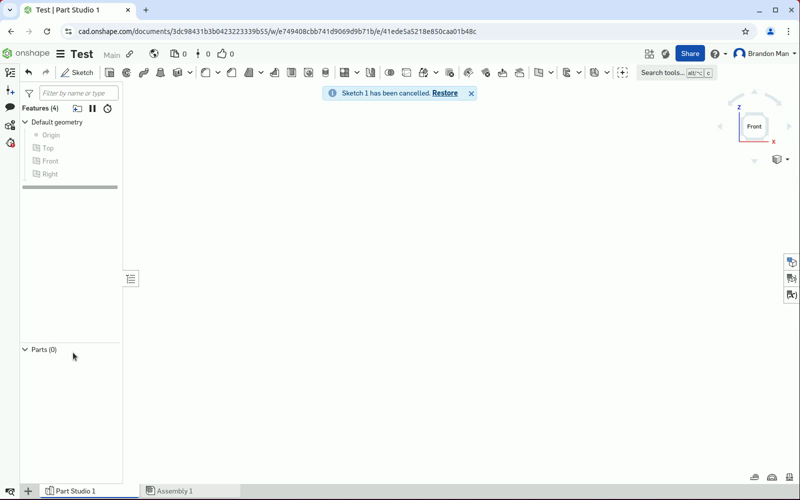
key_up(shift)
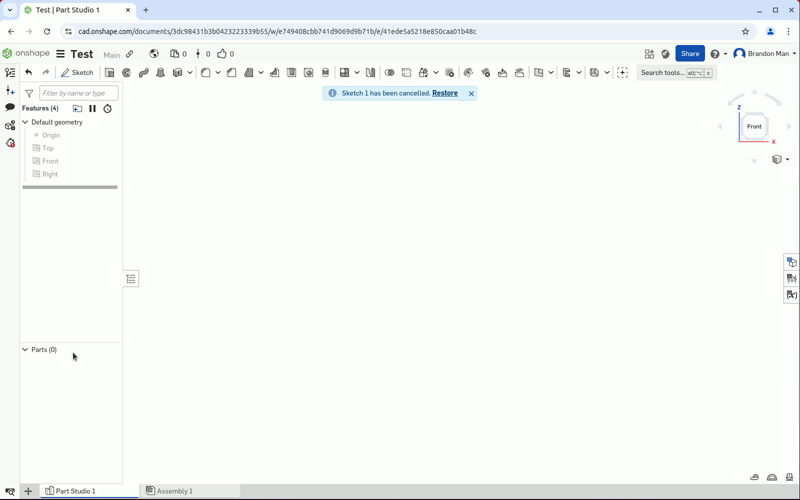
key(space)
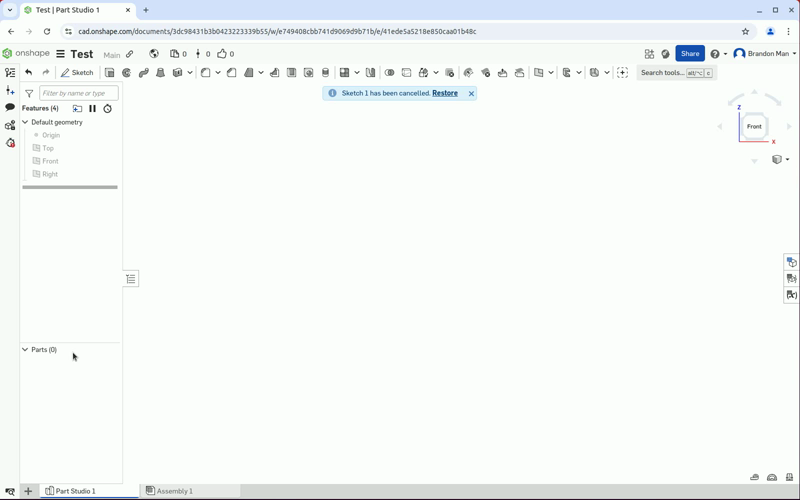
key_down(shift)
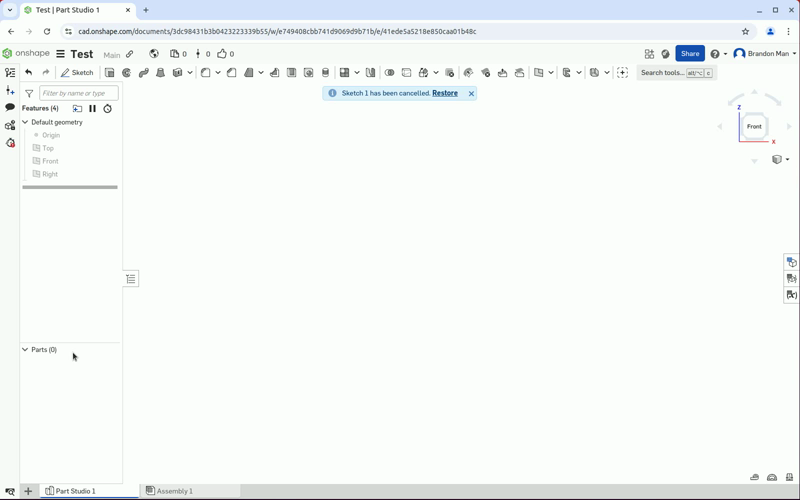
key(left)
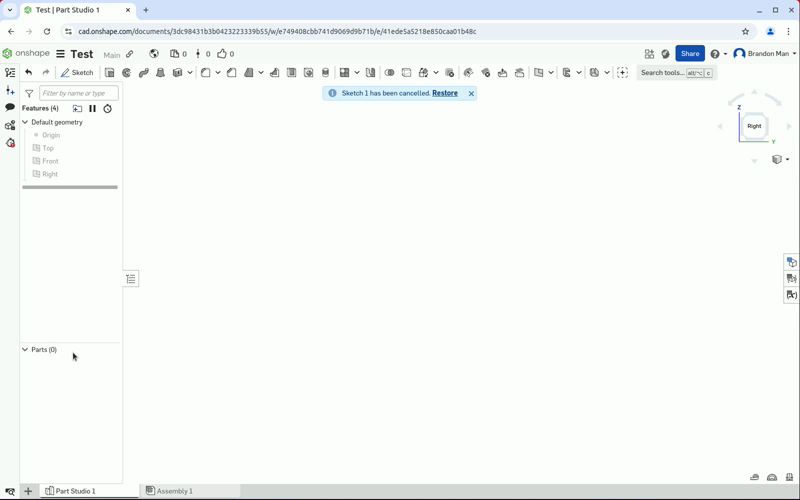
key_up(shift)
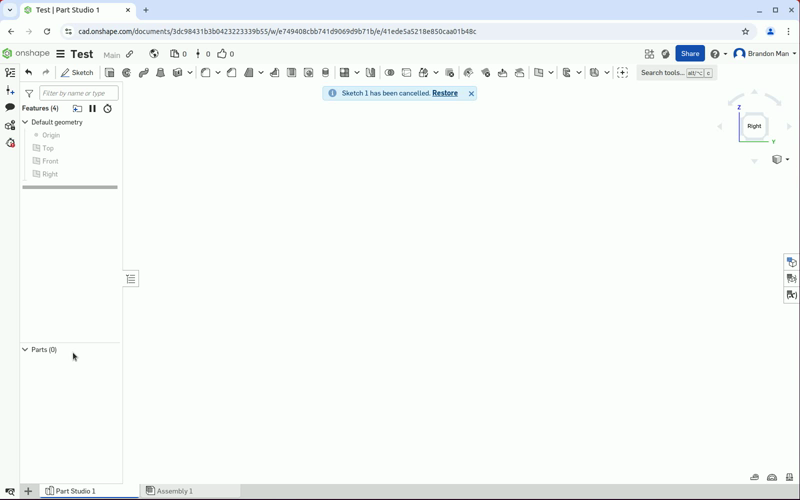
mouse_move(73, 352)
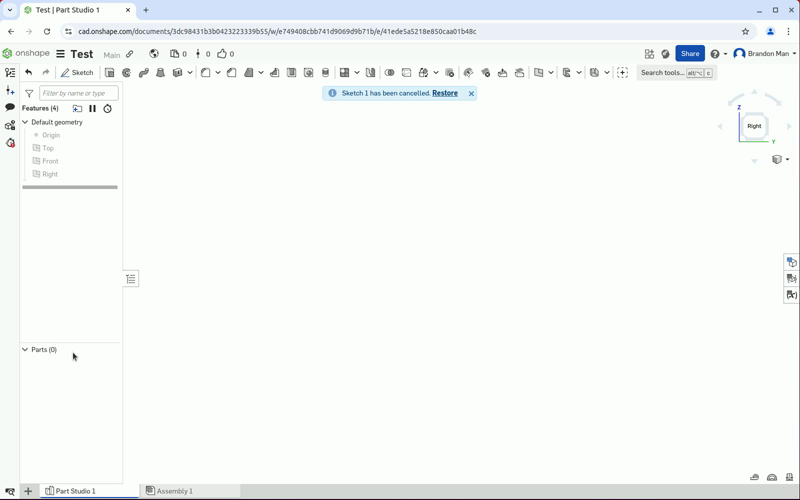
key(shift+y)
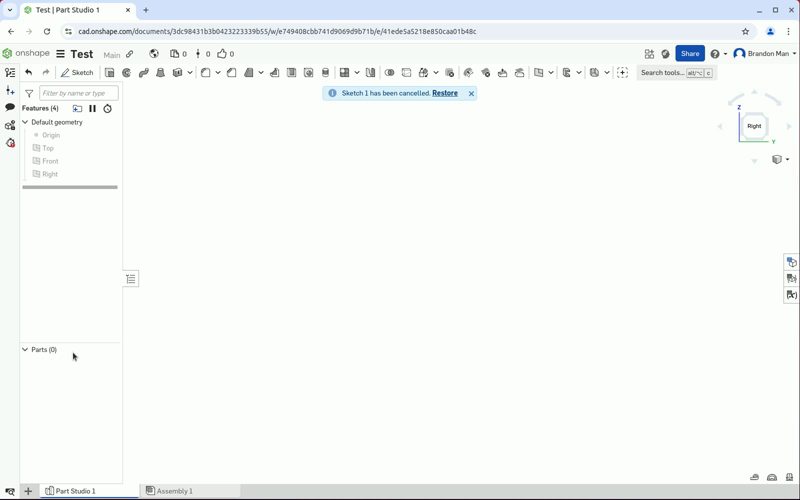
key(shift+s)
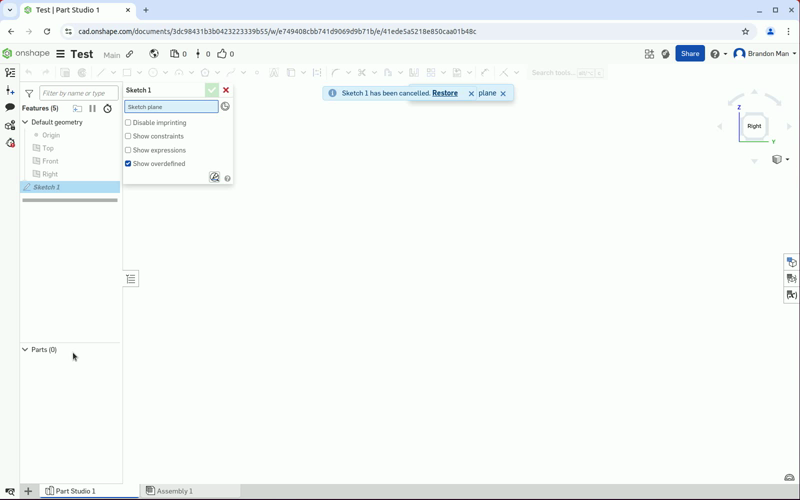
mouse_move(73, 176)
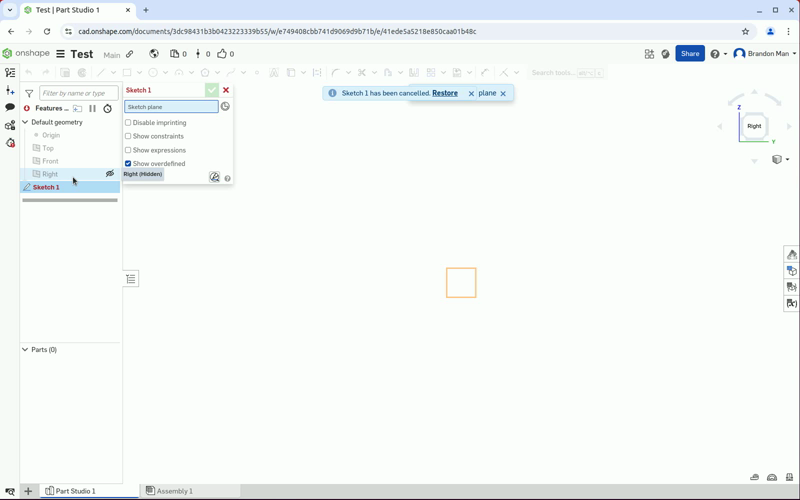
click(73, 176)
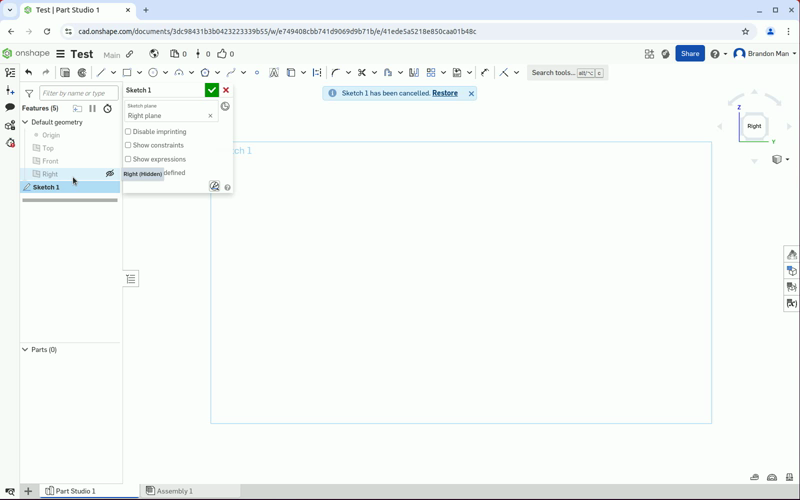
mouse_move(73, 352)
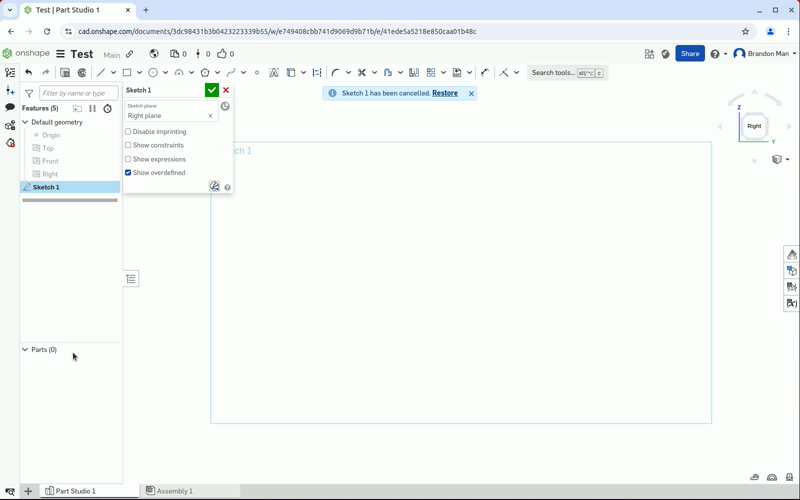
key(y)
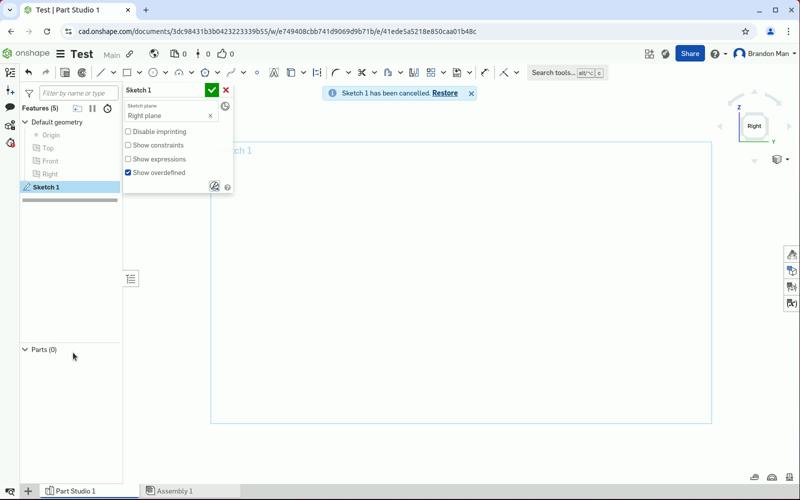
key(a)
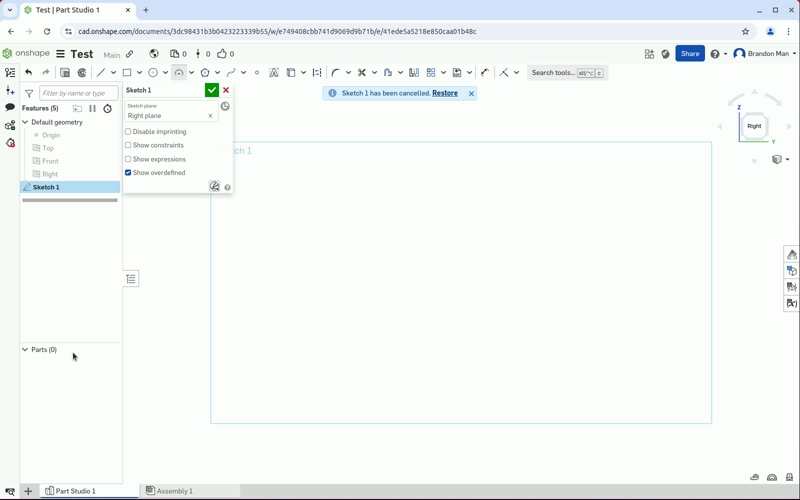
key_down(shift)
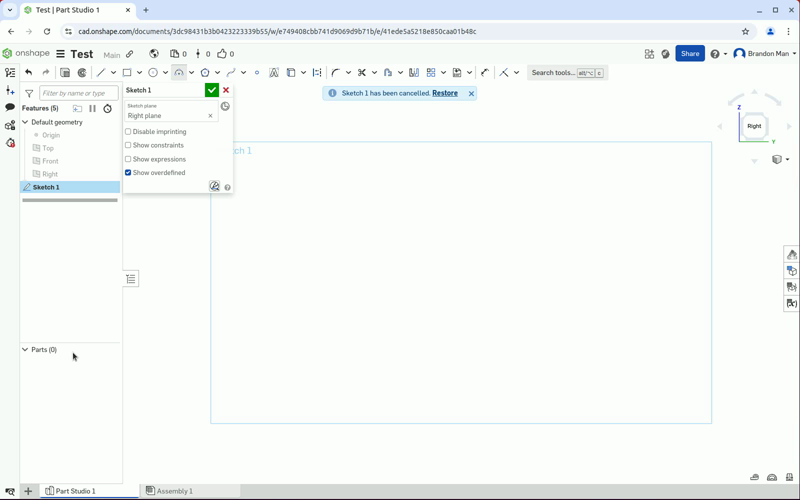
mouse_move(460, 314)
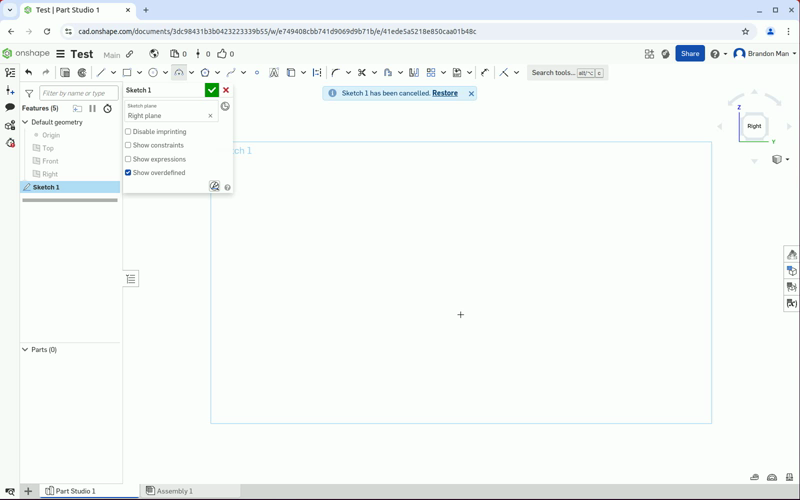
click(460, 314)
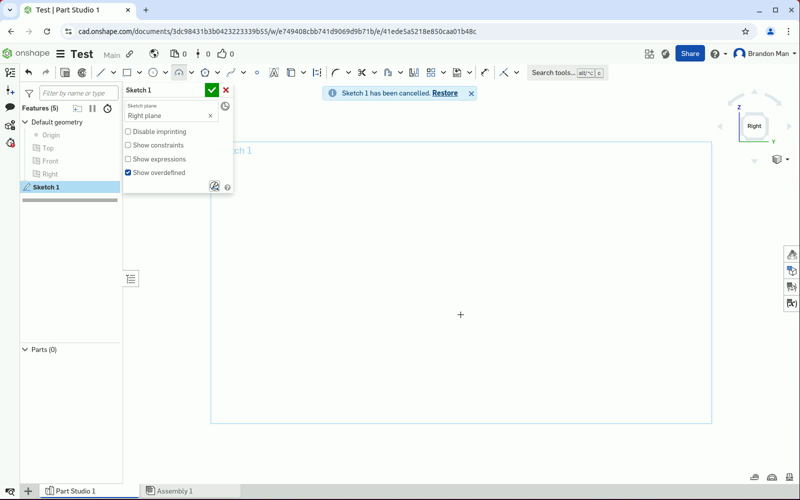
key_up(shift)
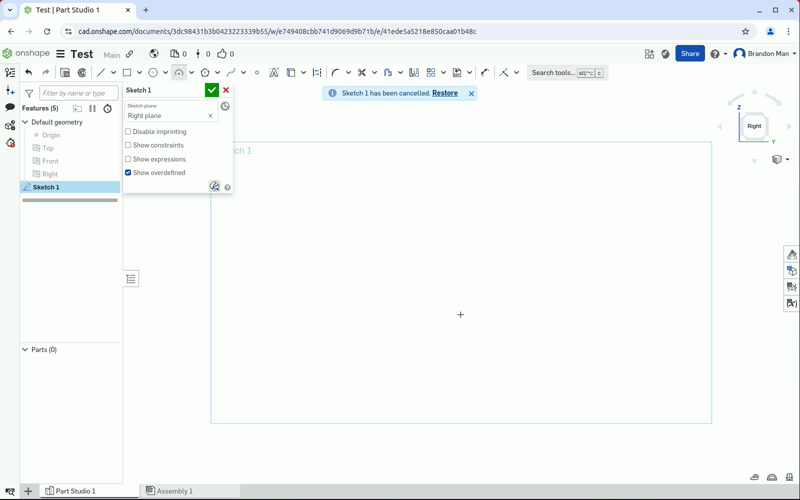
key_down(shift)
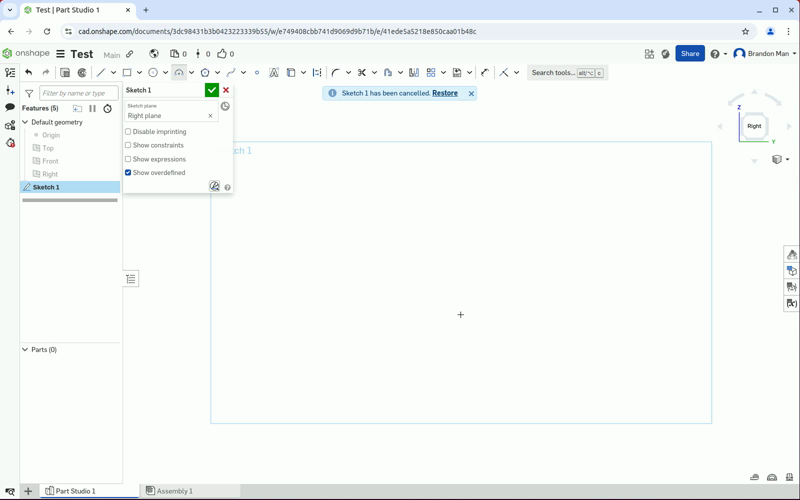
mouse_move(460, 249)
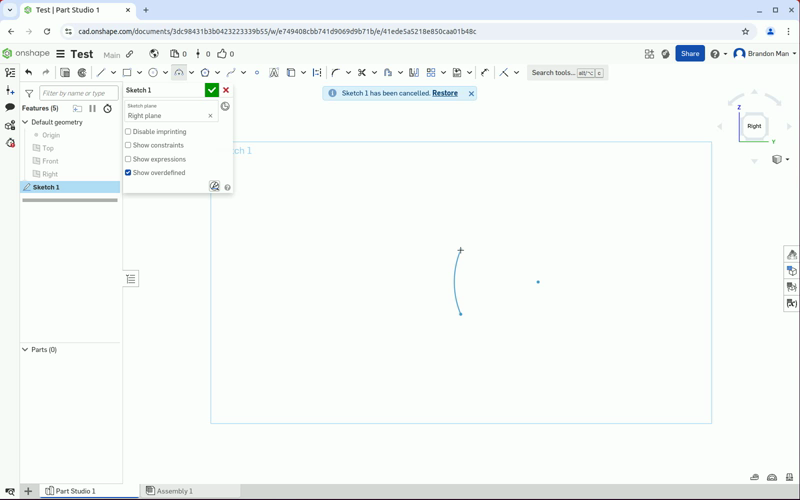
click(460, 249)
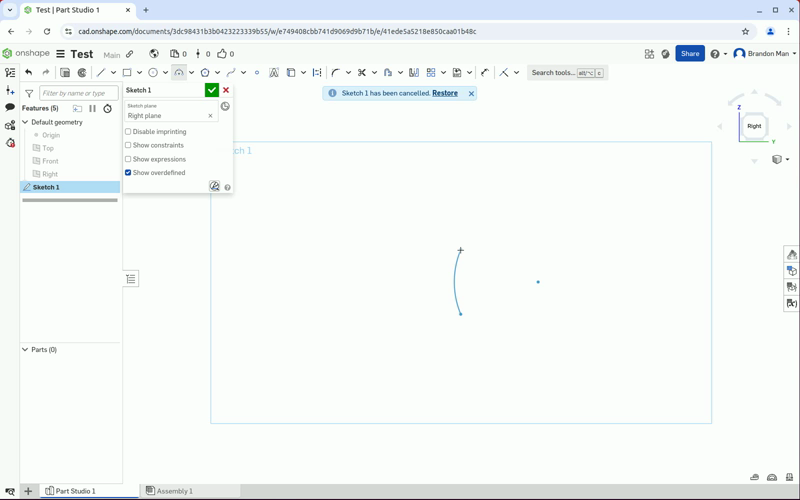
mouse_move(493, 282)
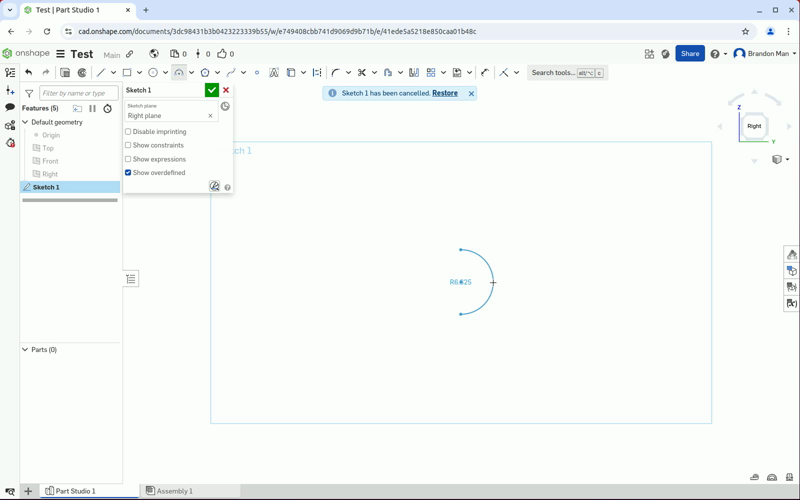
click(493, 282)
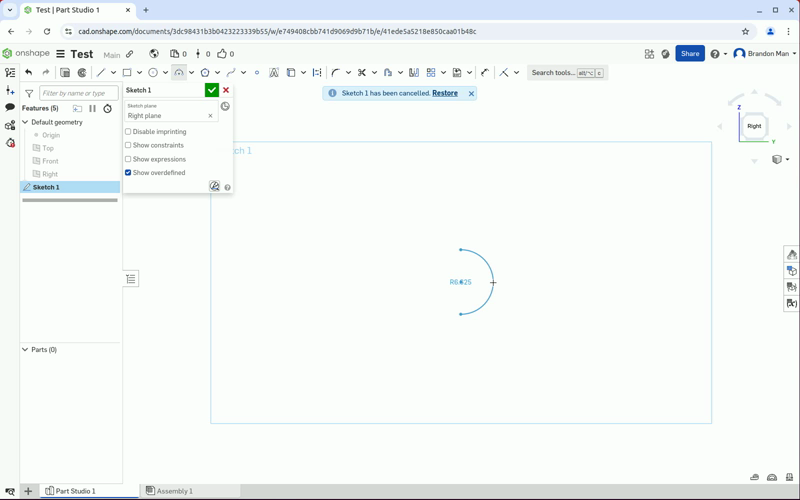
key_up(shift)
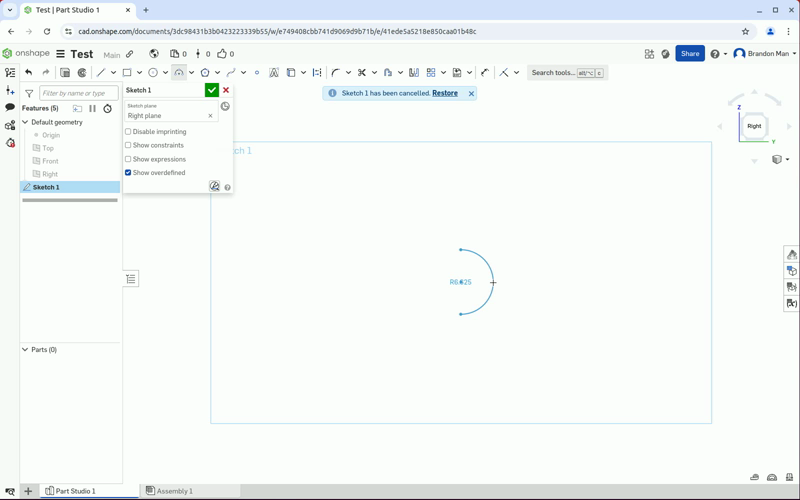
key(esc)
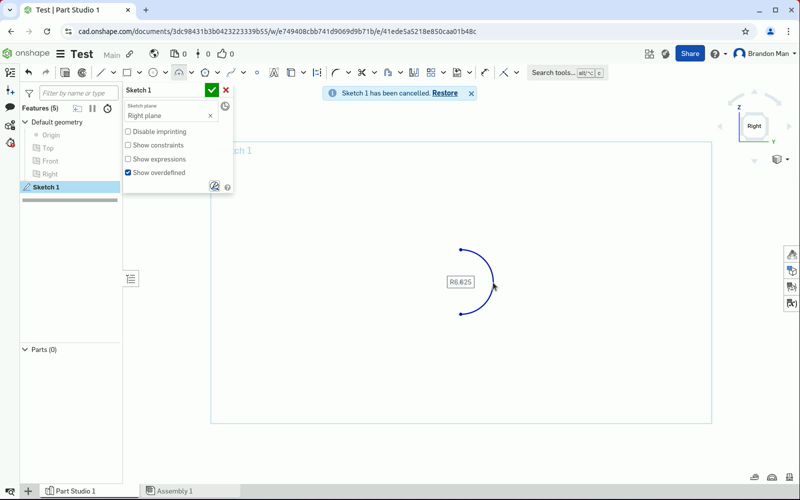
key(l)
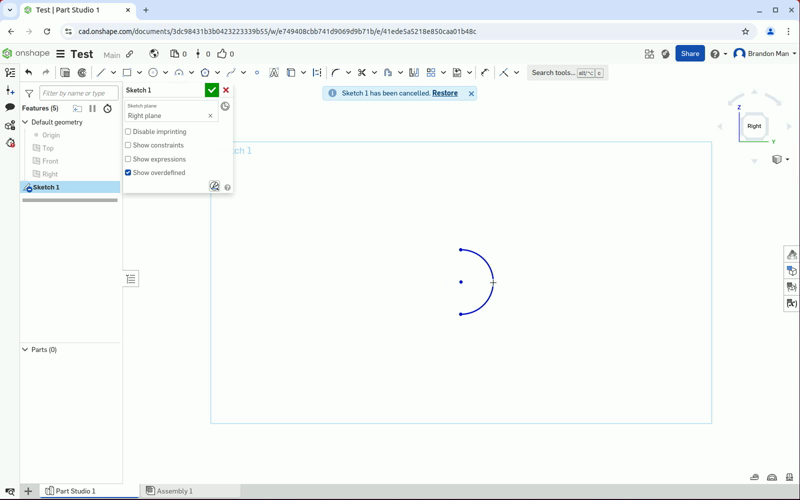
mouse_move(460, 249)
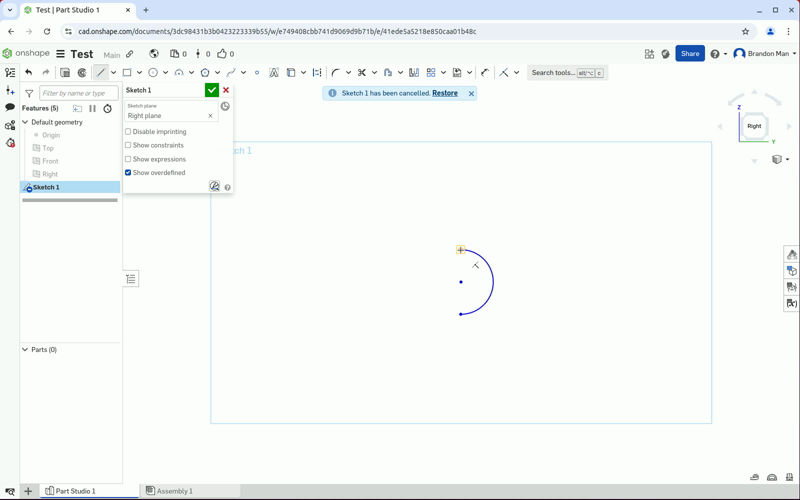
click(460, 249)
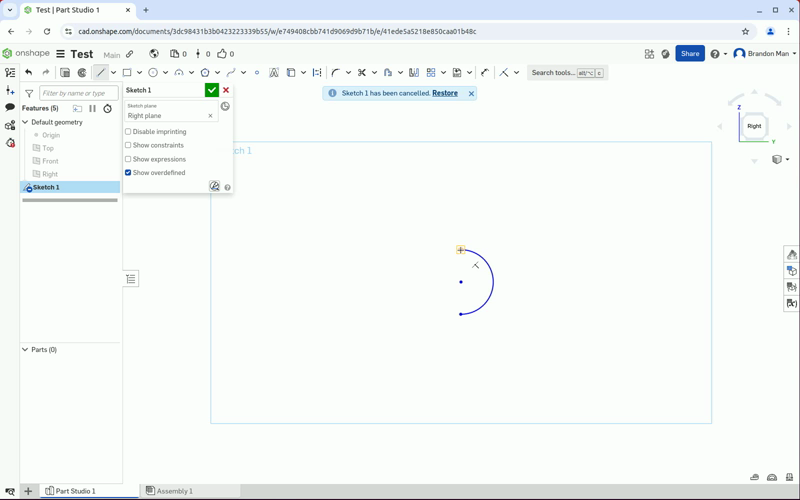
key_down(shift)
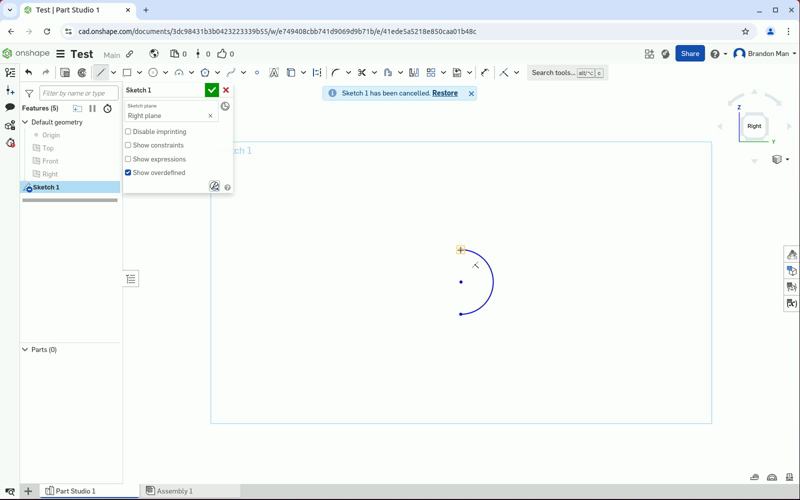
mouse_move(490, 249)
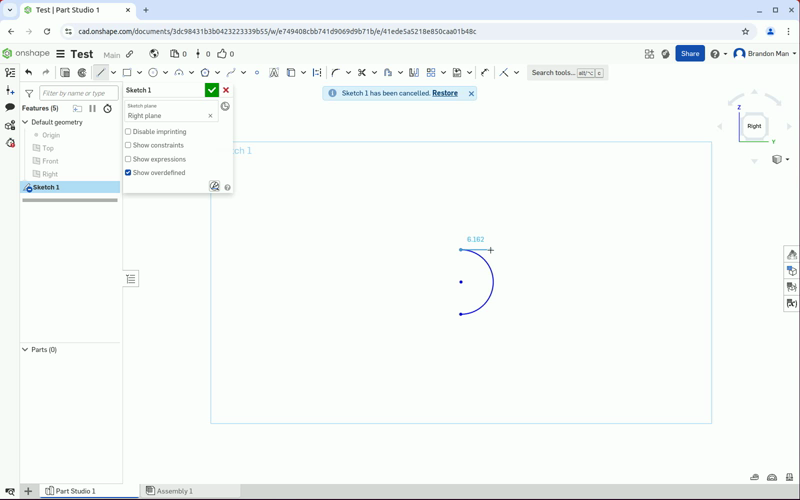
mouse_move(460, 266)
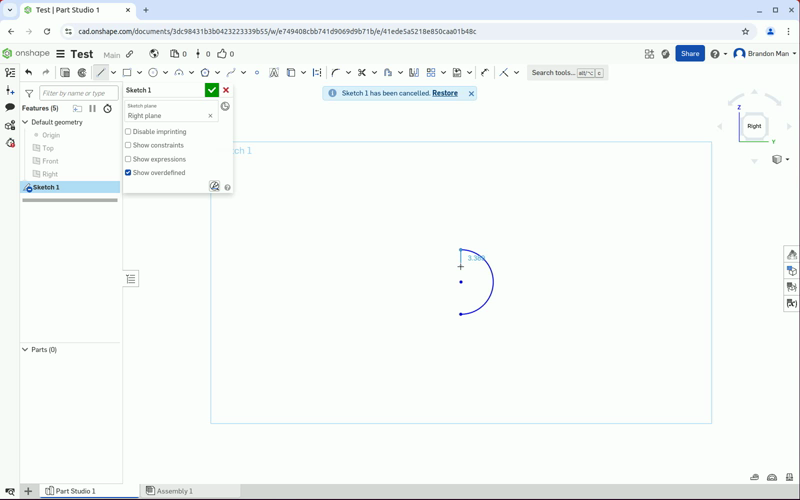
click(460, 266)
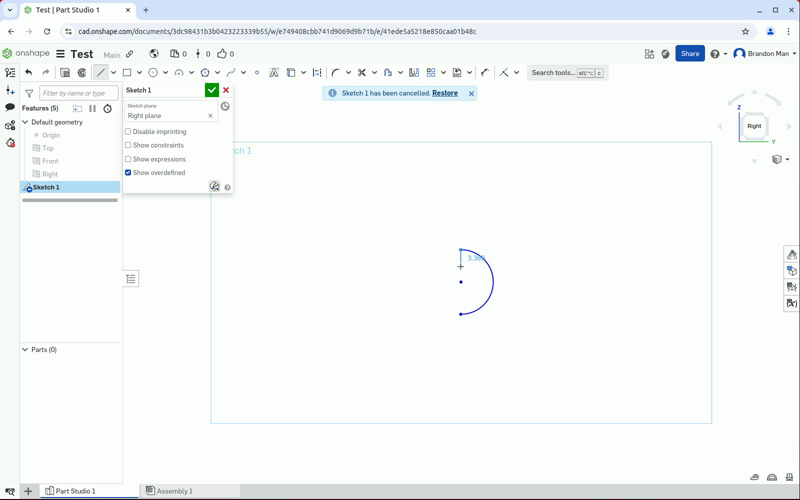
key_up(shift)
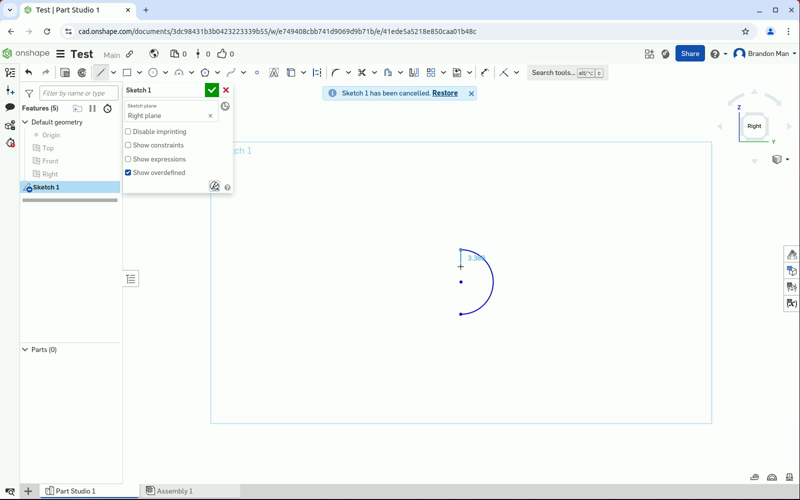
key(esc)
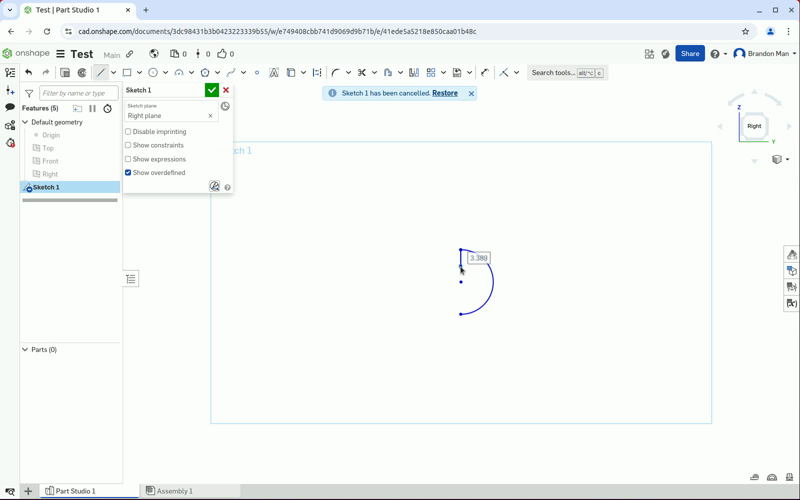
key(a)
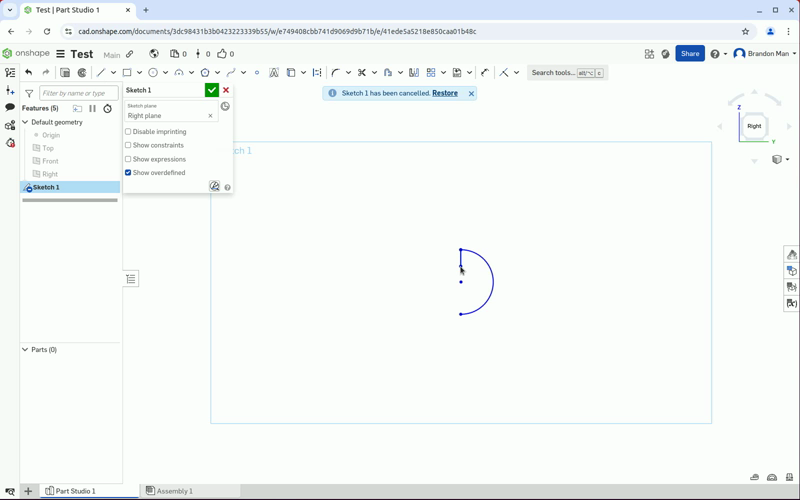
mouse_move(460, 266)
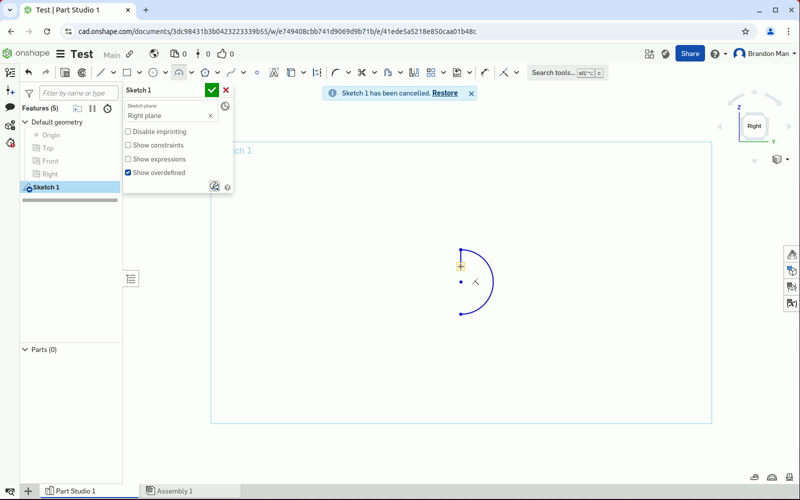
click(460, 266)
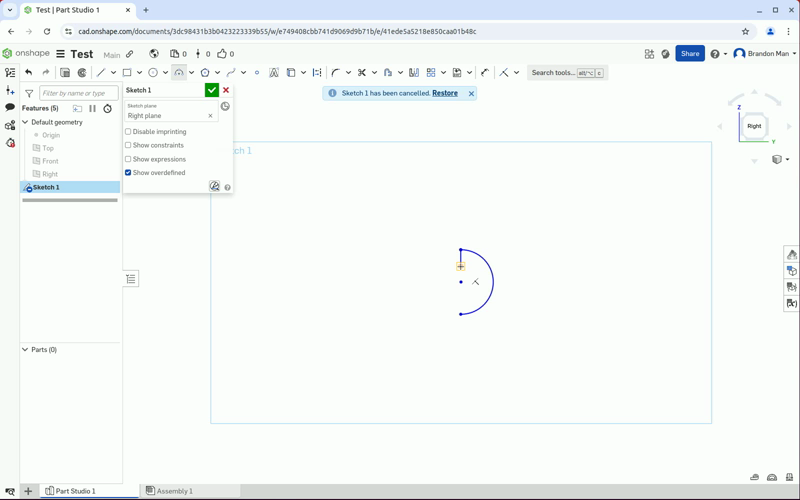
key_down(shift)
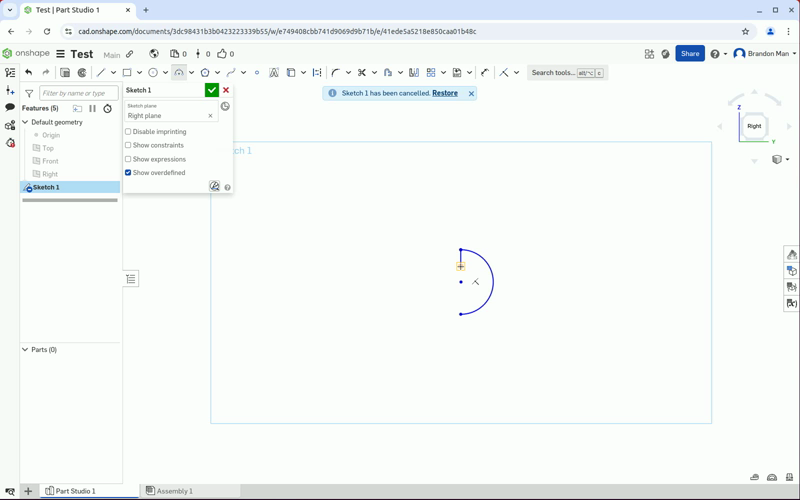
mouse_move(460, 298)
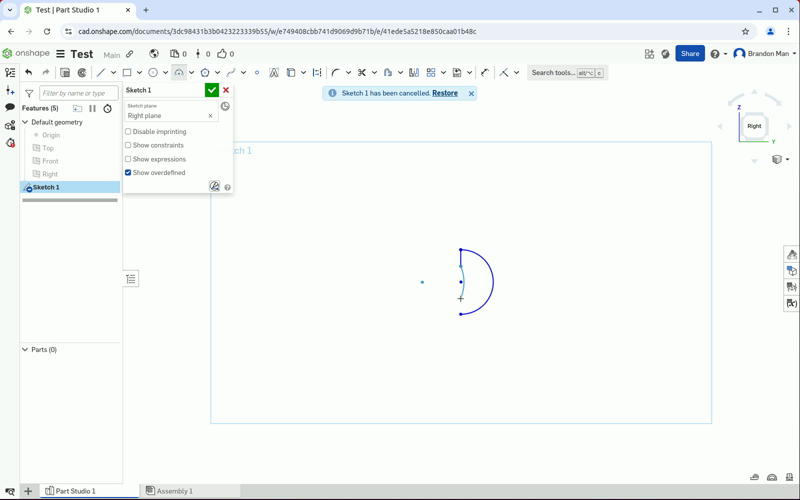
click(460, 298)
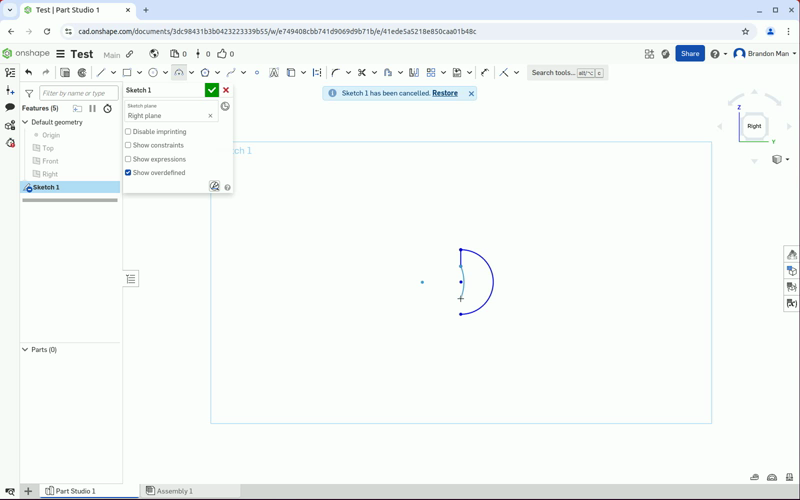
mouse_move(477, 282)
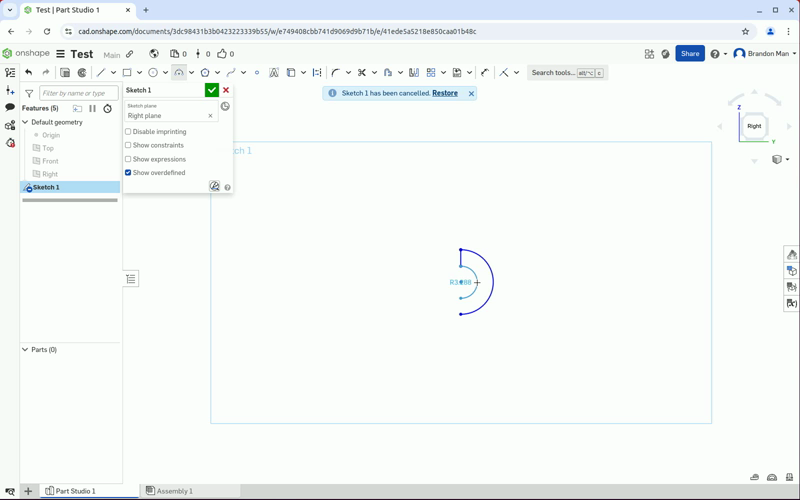
click(477, 282)
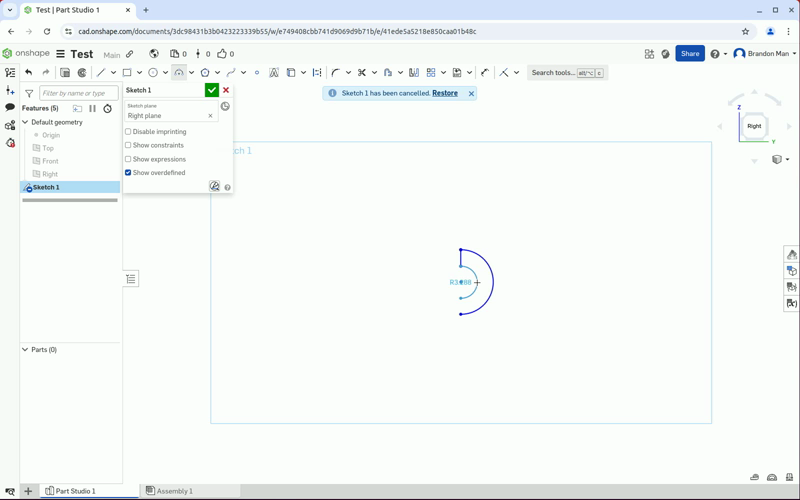
key_up(shift)
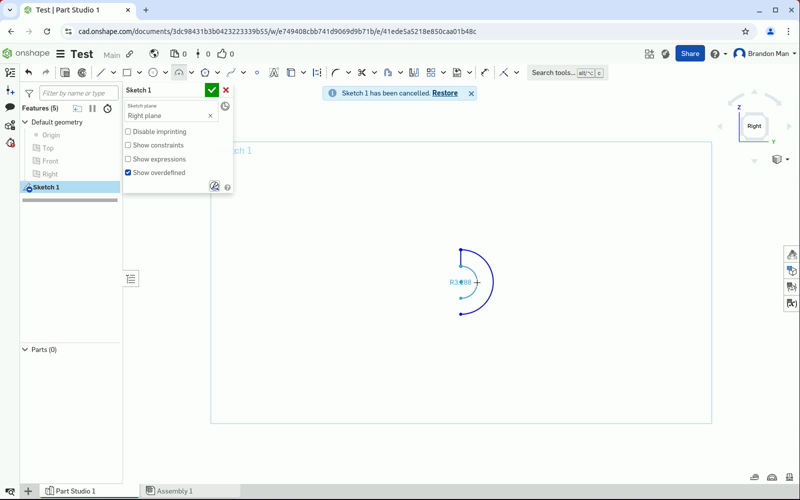
key(esc)
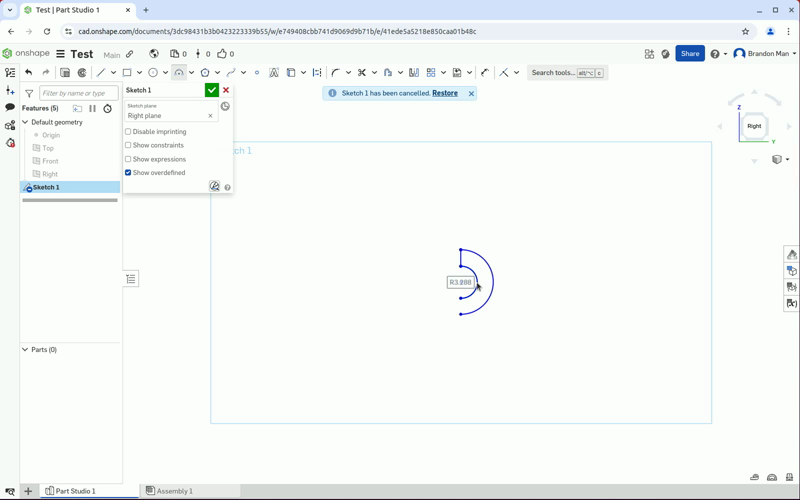
key(l)
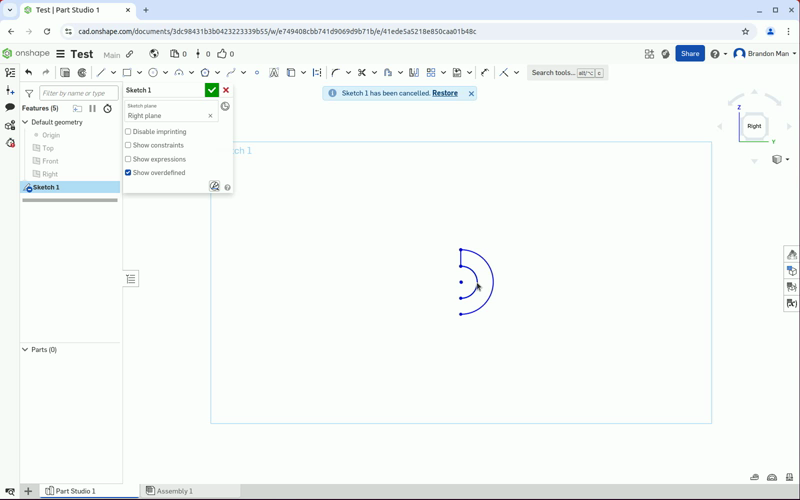
mouse_move(460, 298)
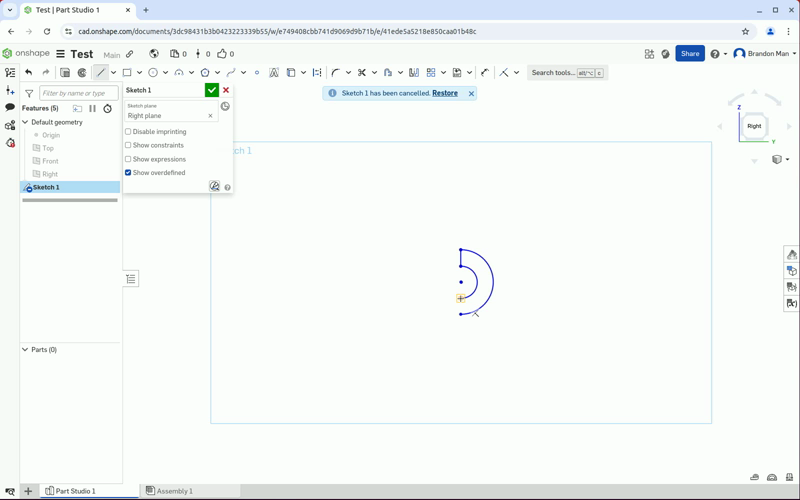
click(460, 298)
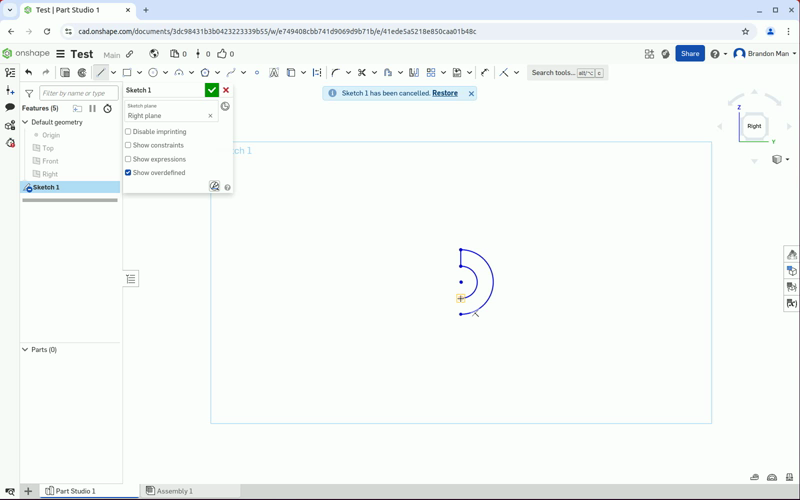
mouse_move(490, 298)
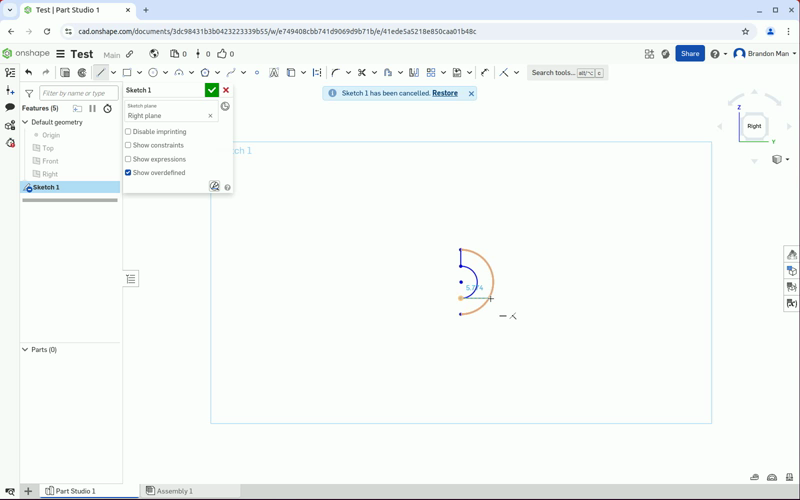
key_down(shift)
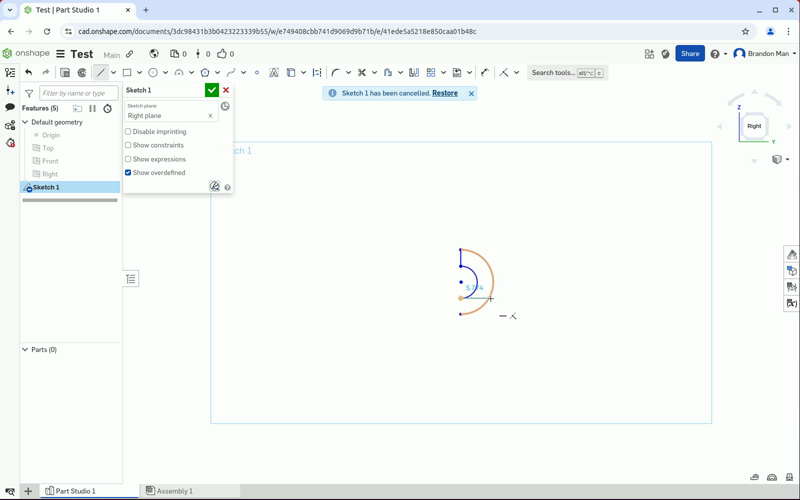
mouse_move(460, 314)
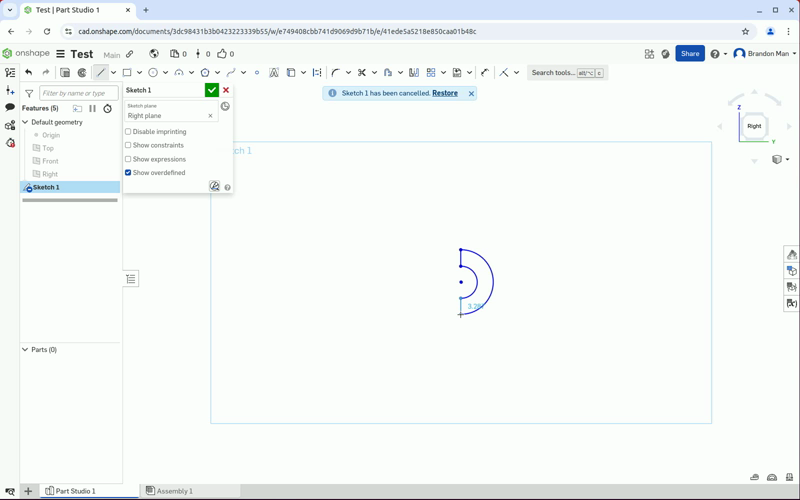
key_up(shift)
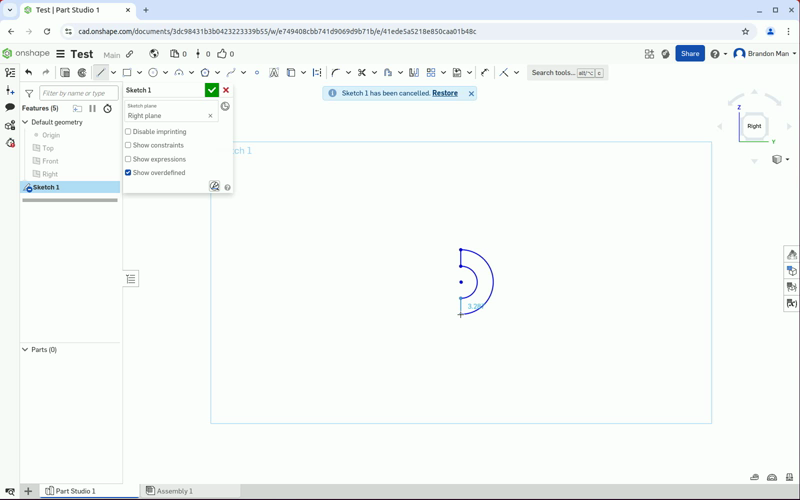
click(460, 314)
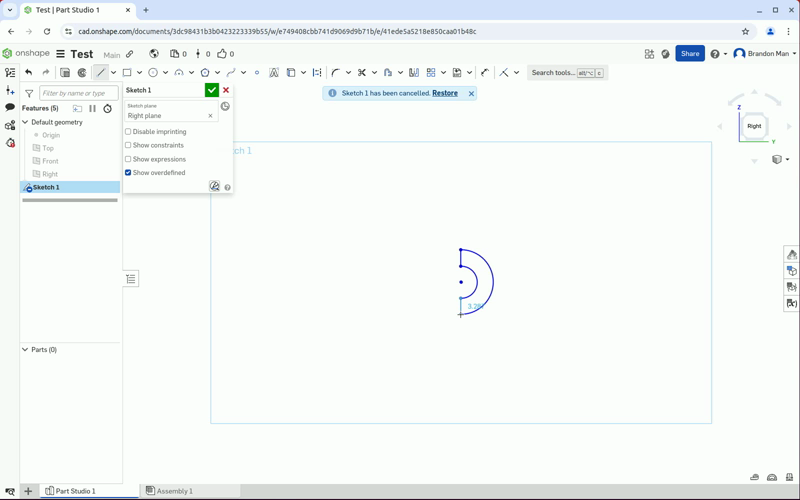
key(esc)
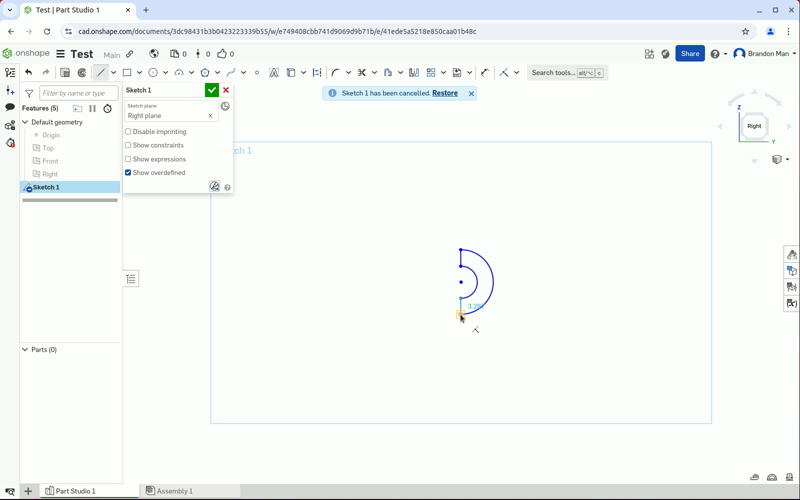
mouse_move(474, 304)
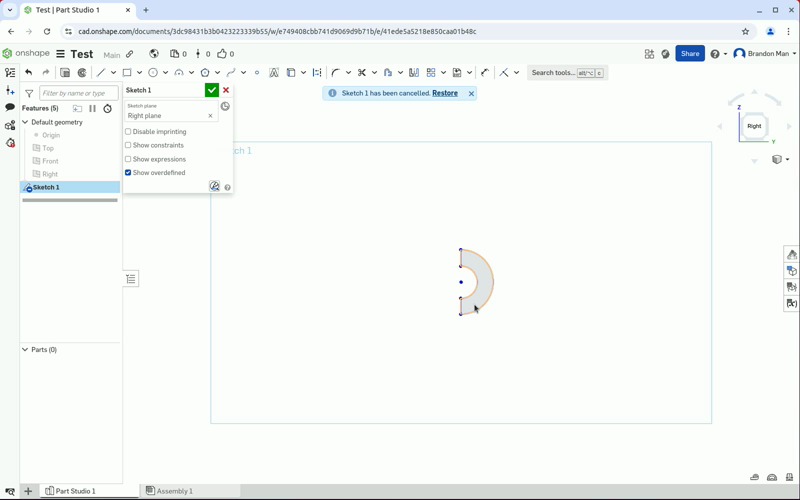
scroll(6)
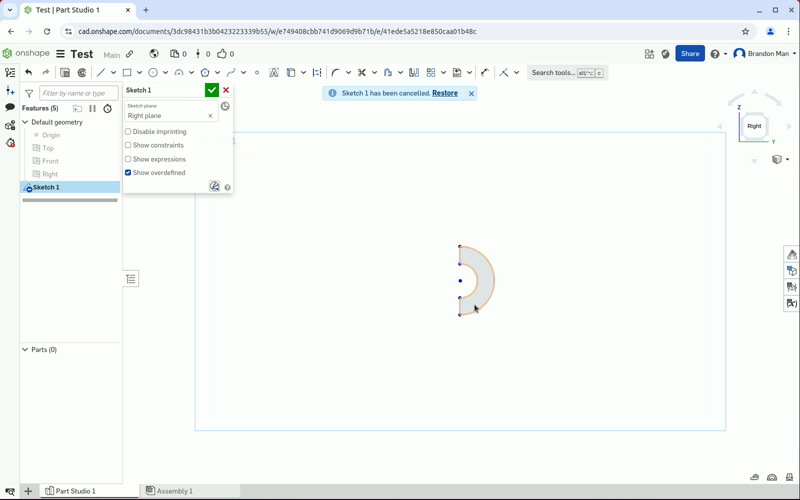
scroll(6)
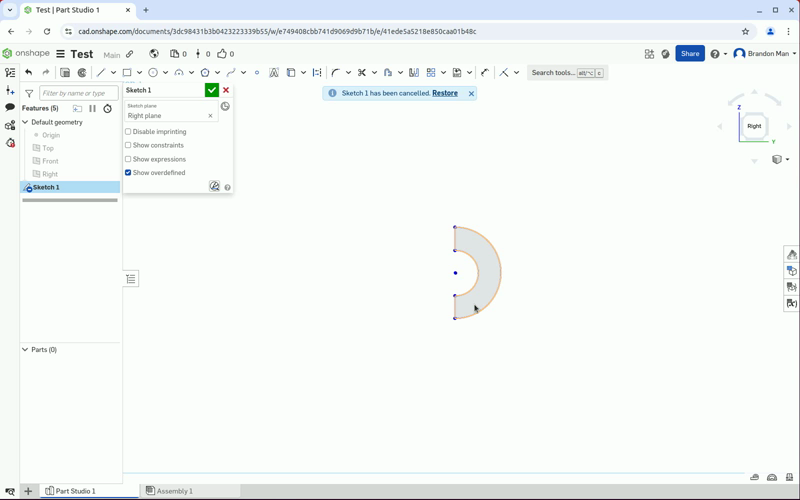
scroll(6)
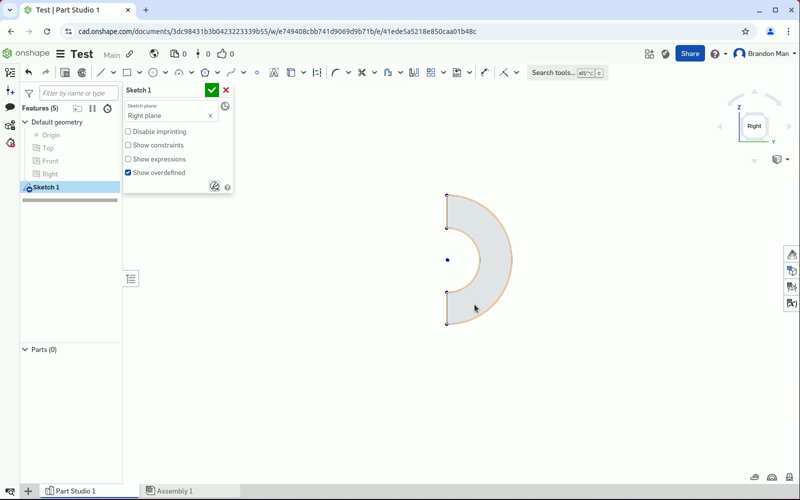
scroll(6)
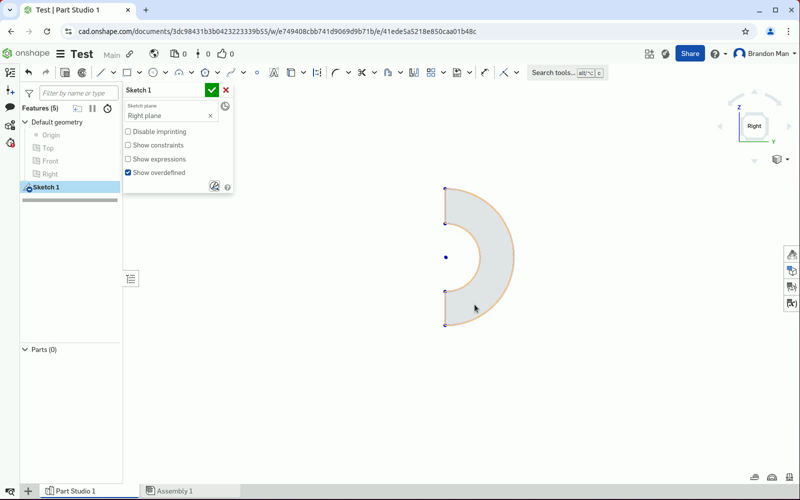
scroll(6)
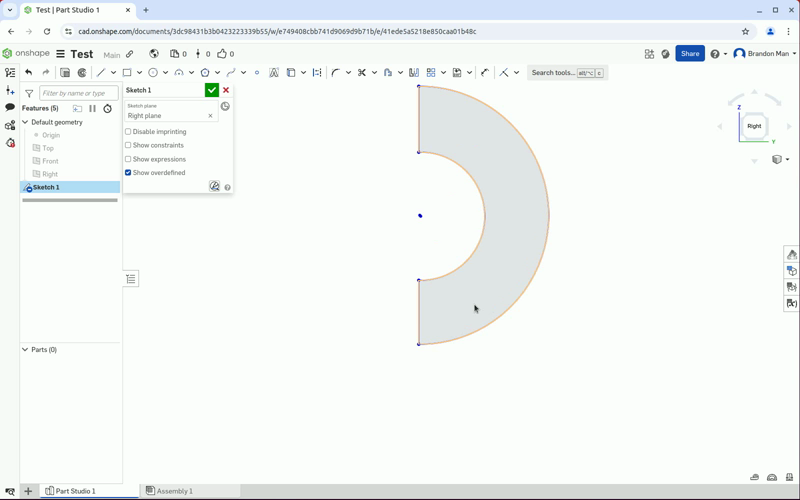
scroll(6)
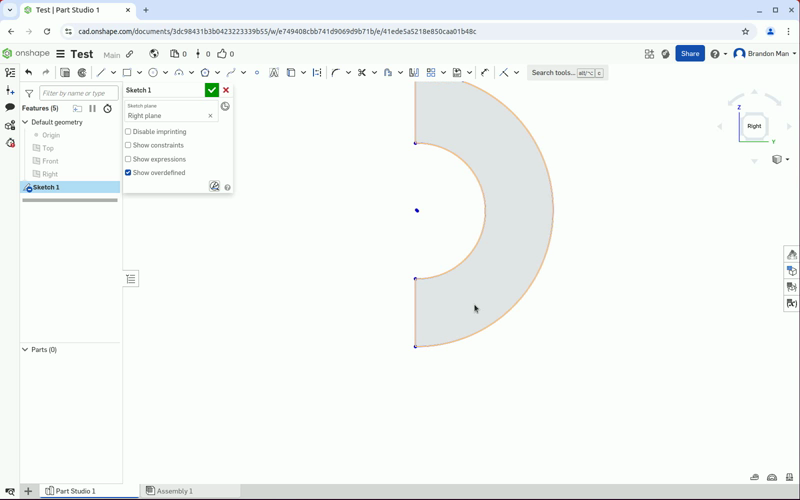
scroll(6)
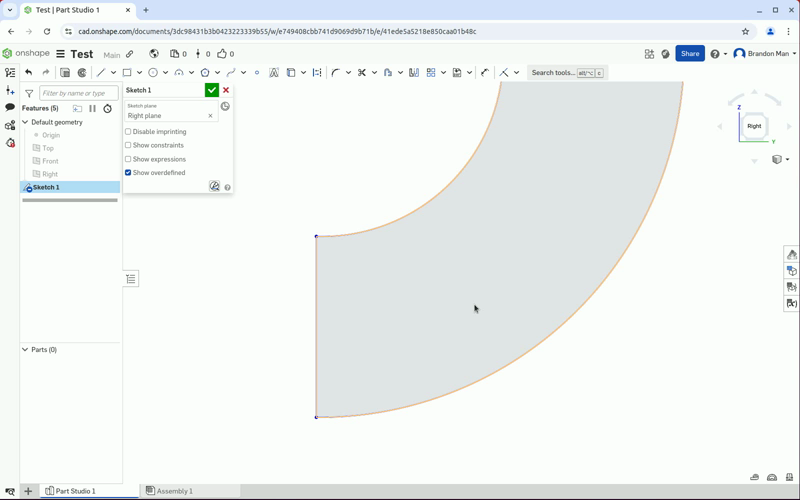
click(474, 304)
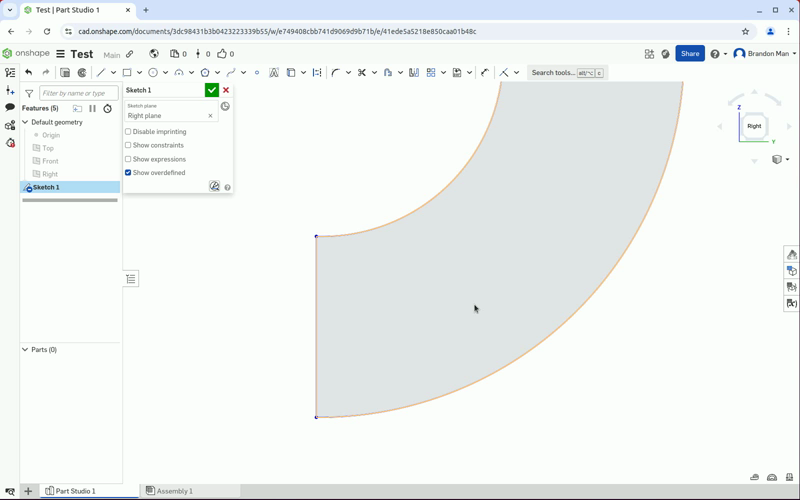
scroll(-6)
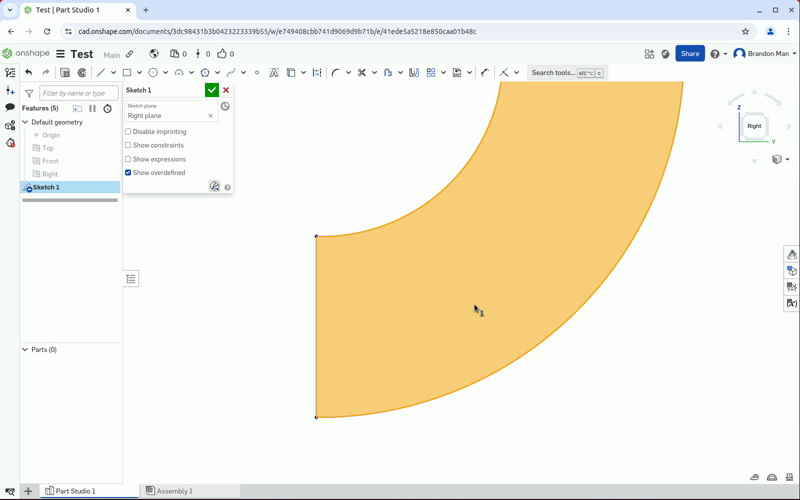
scroll(-6)
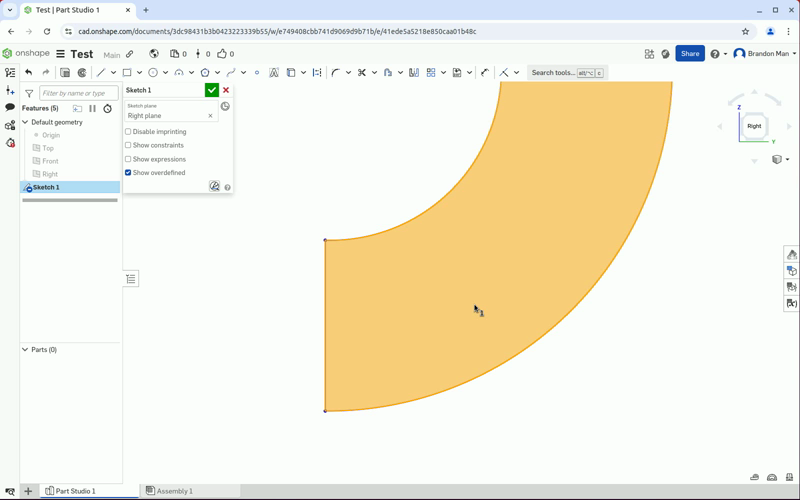
scroll(-6)
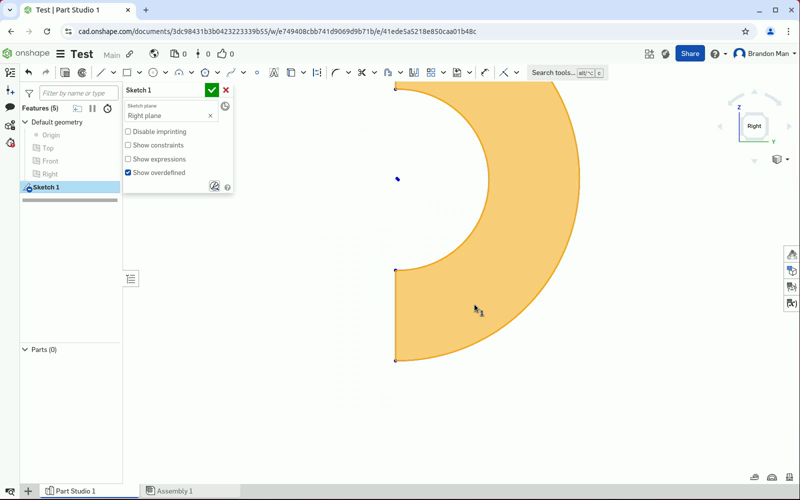
scroll(-6)
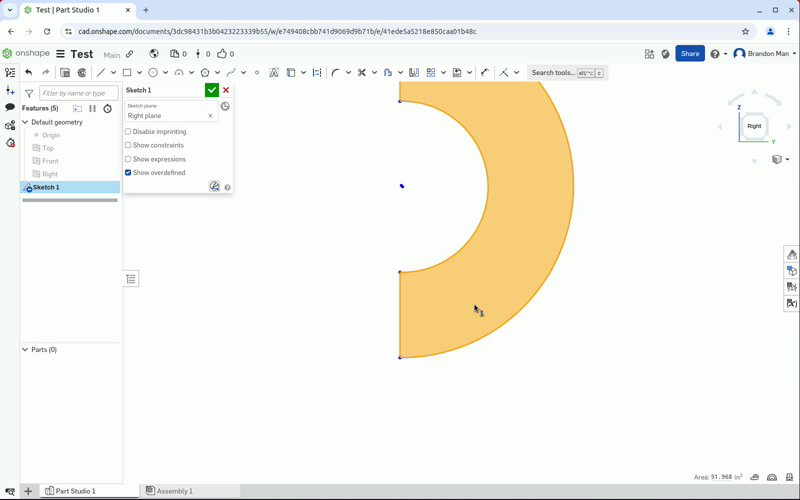
scroll(-6)
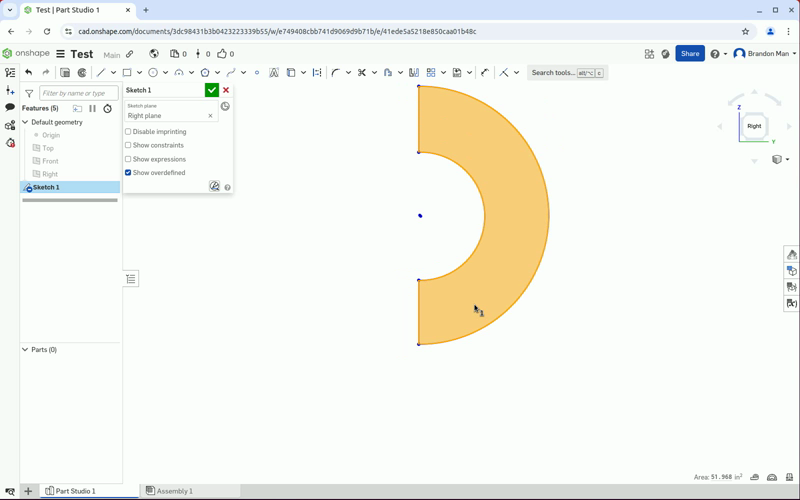
scroll(-6)
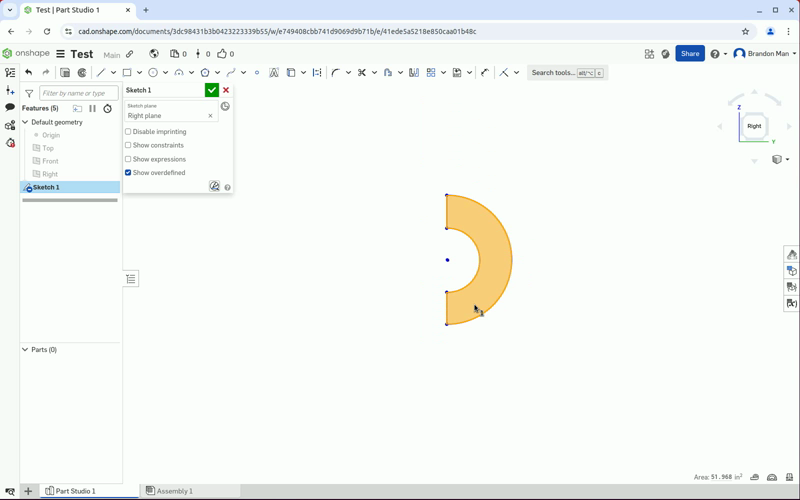
scroll(-6)
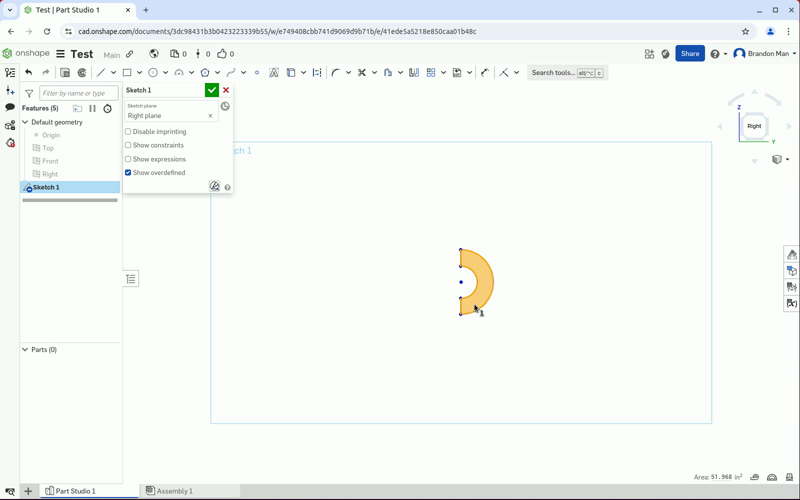
mouse_move(73, 352)
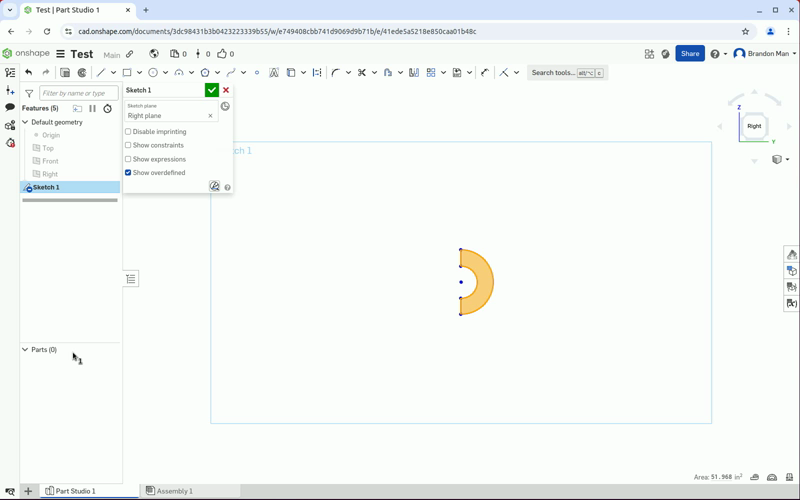
key(shift+y)
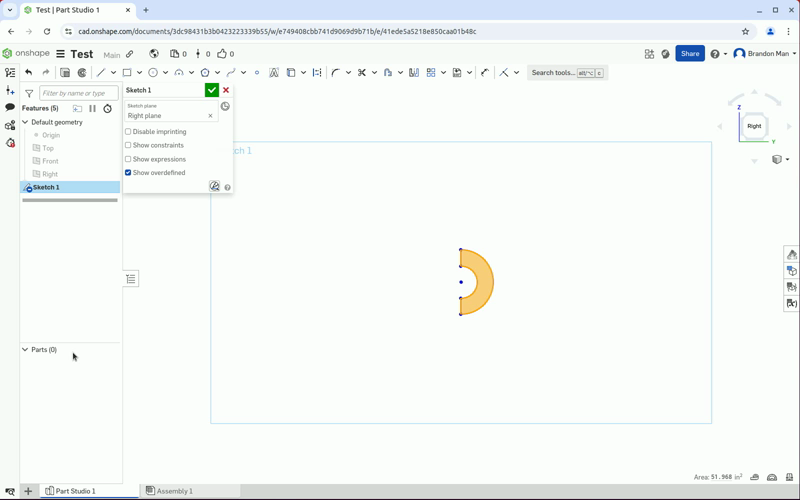
key(shift+e)
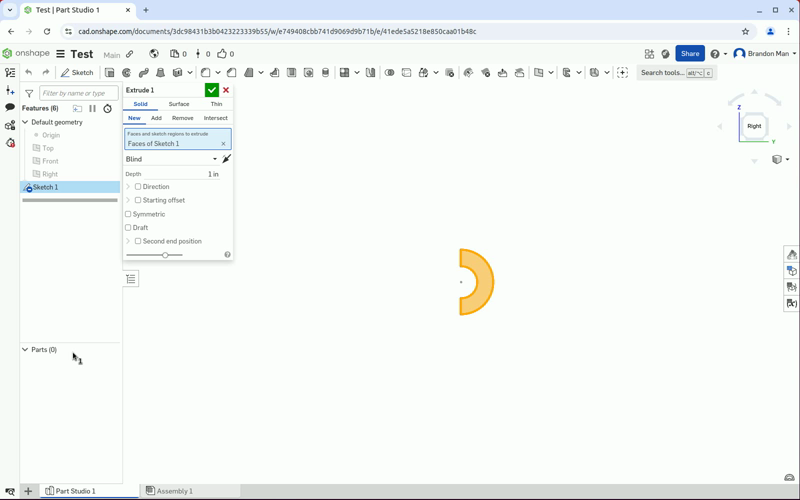
mouse_move(143, 106)
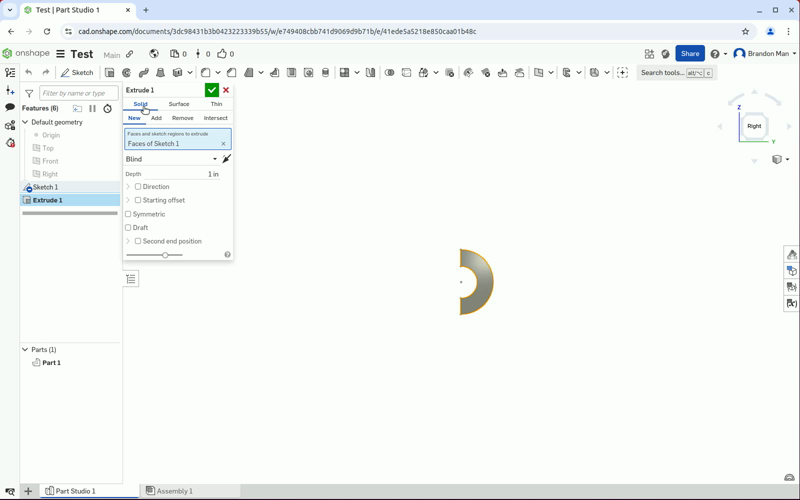
click(143, 106)
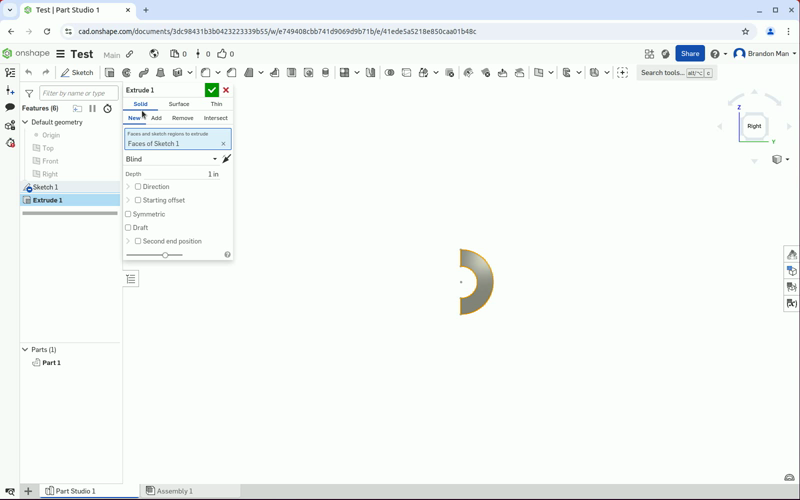
mouse_move(137, 120)
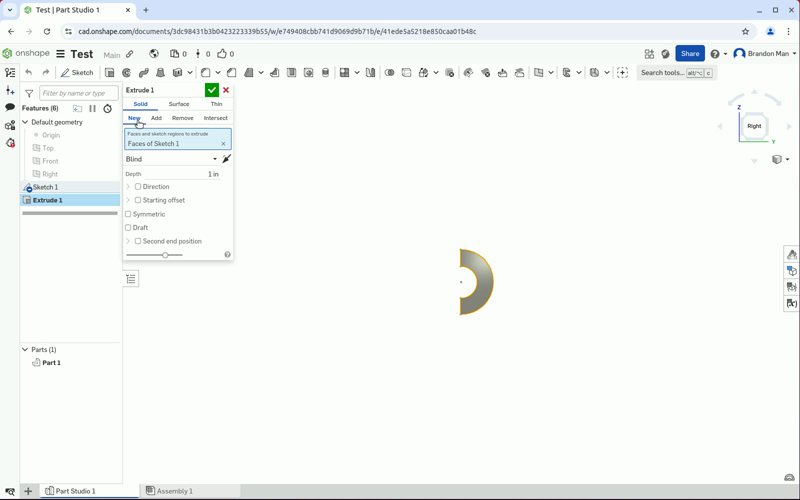
click(137, 120)
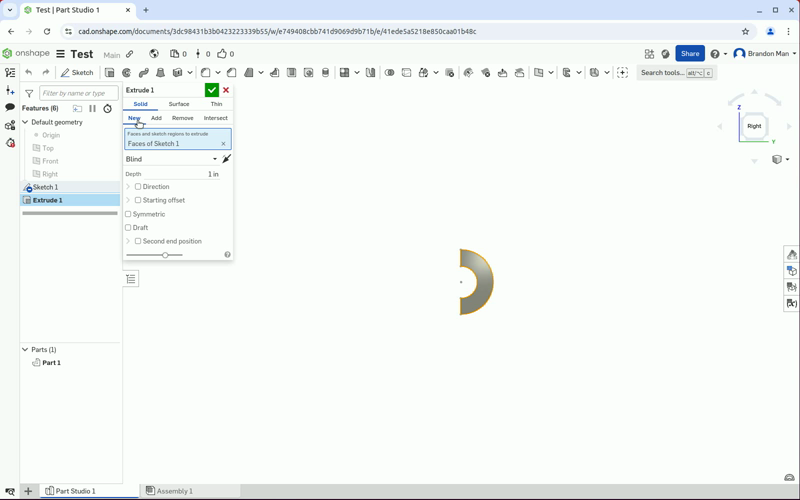
key(tab, 4)
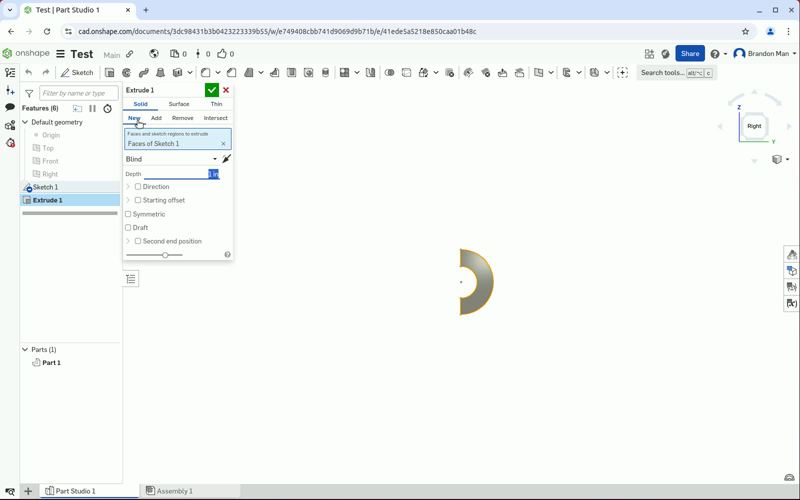
text(-1.685)
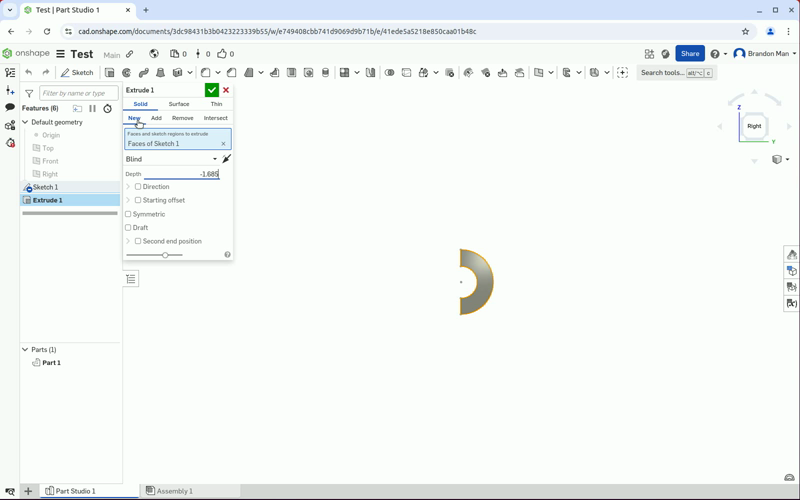
key(enter)
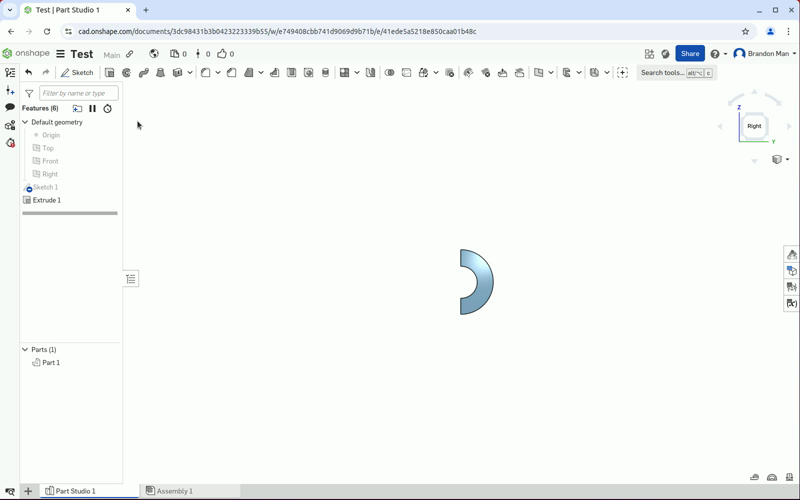
key(shift+h)
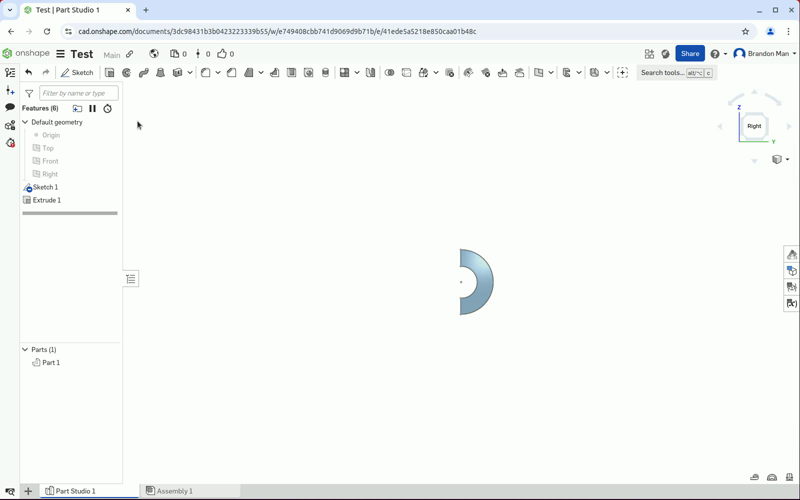
key(shift+h)
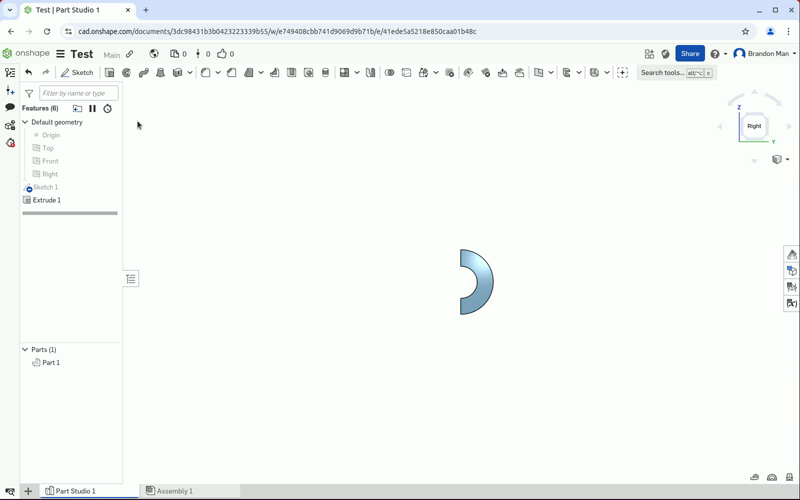
mouse_move(73, 189)
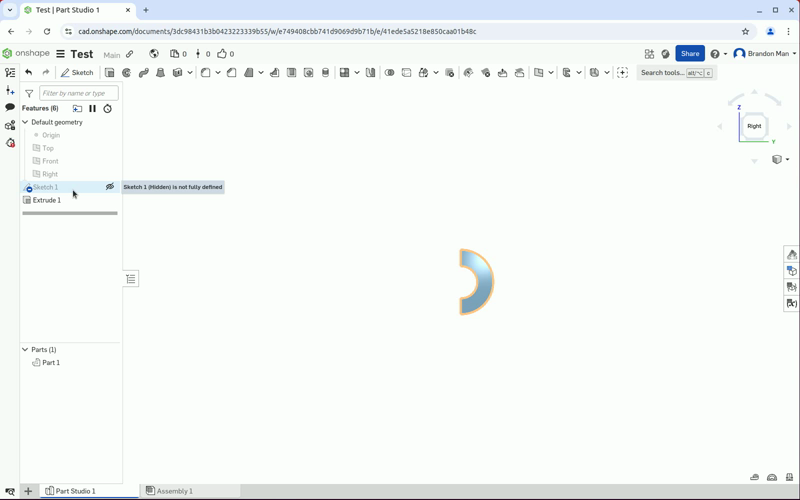
click(73, 189)
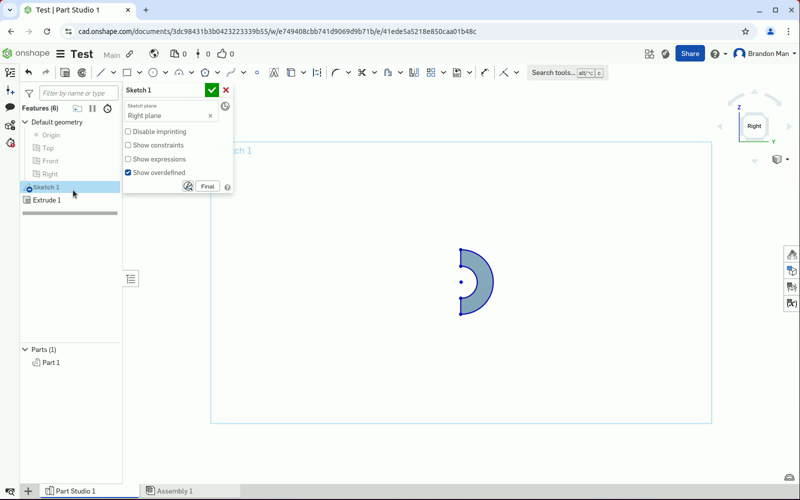
mouse_move(229, 92)
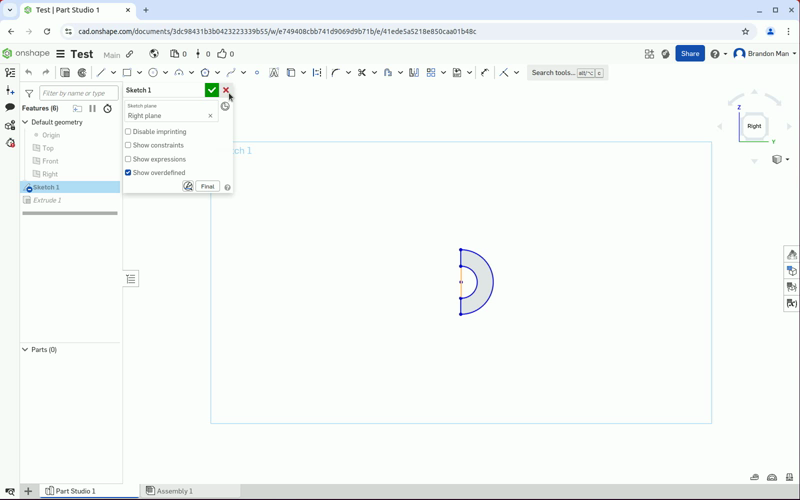
click(229, 92)
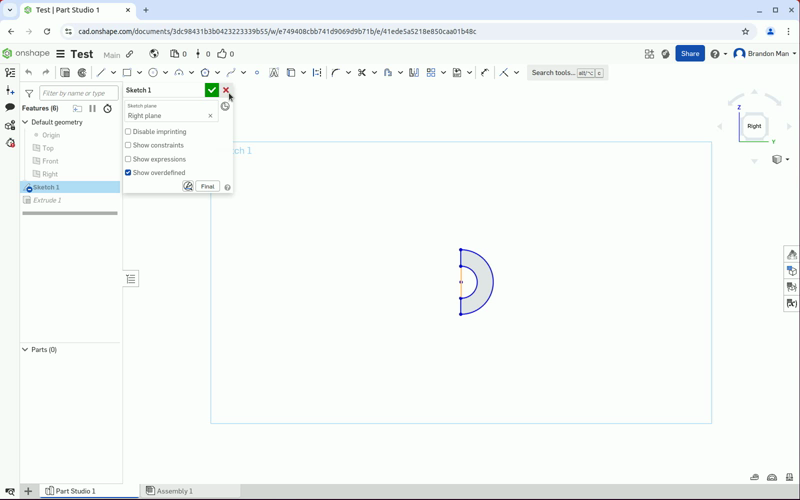
key(shift+s)
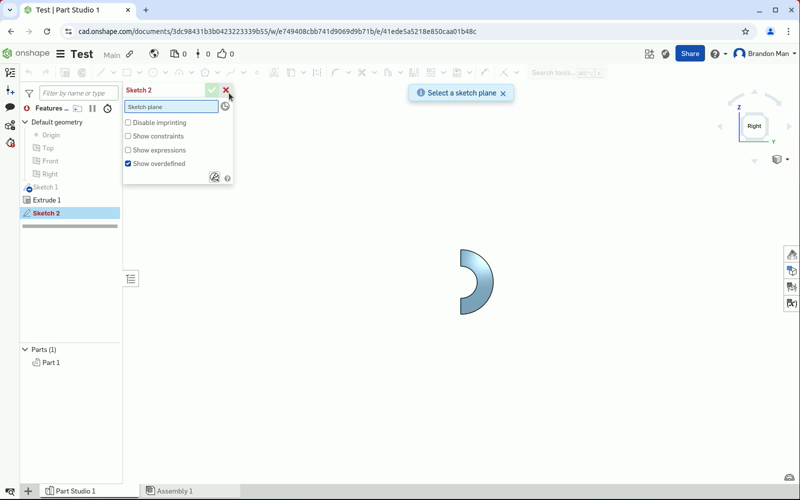
mouse_move(73, 176)
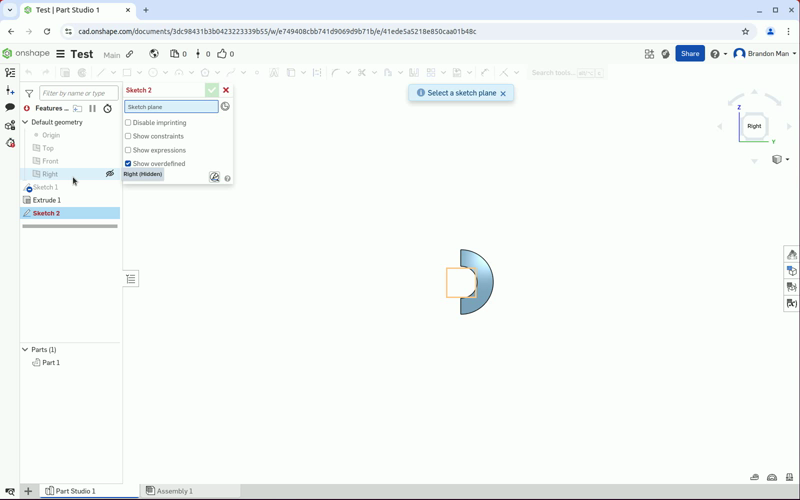
click(73, 176)
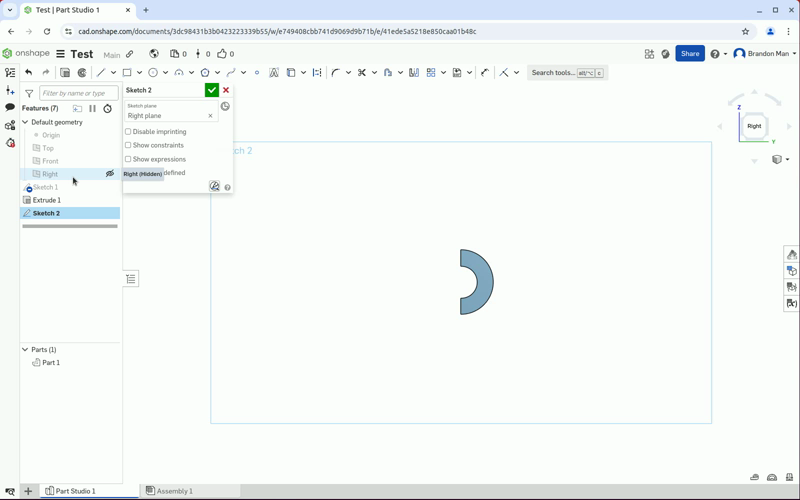
mouse_move(73, 352)
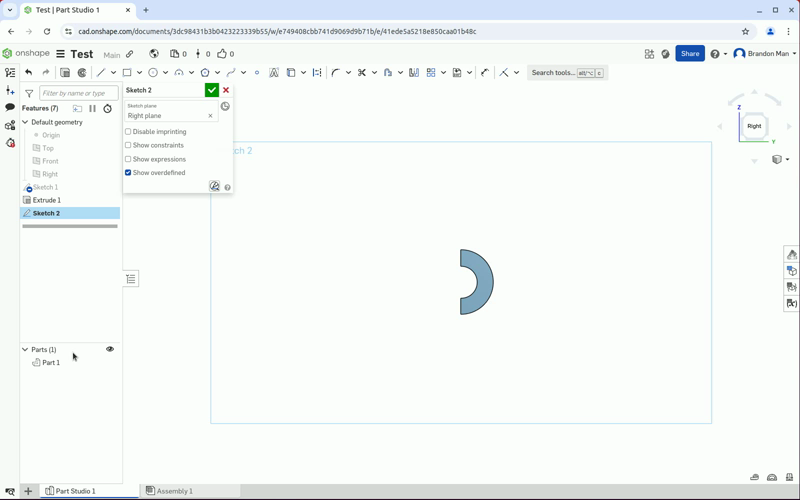
key(y)
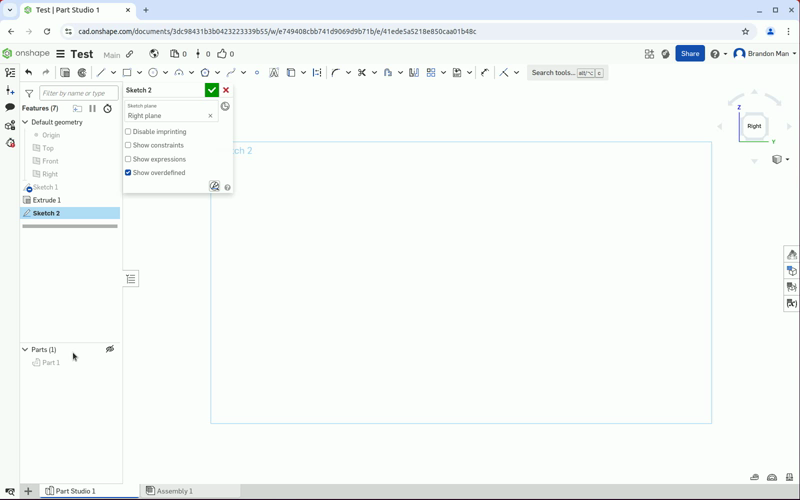
key(l)
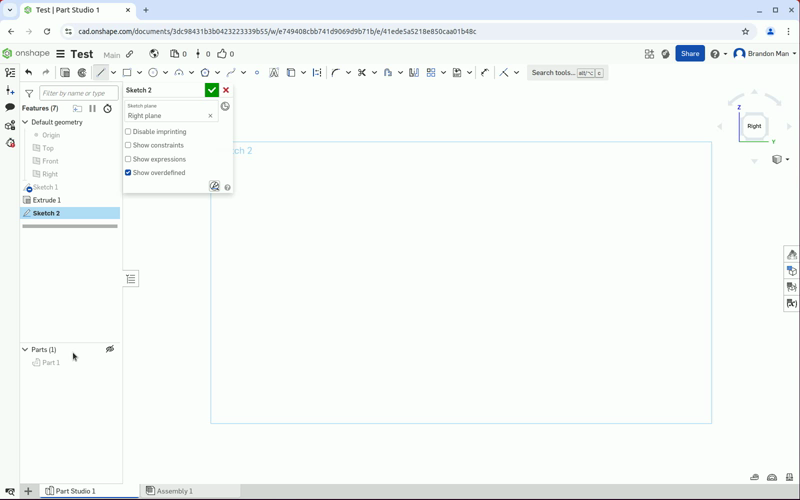
key_down(shift)
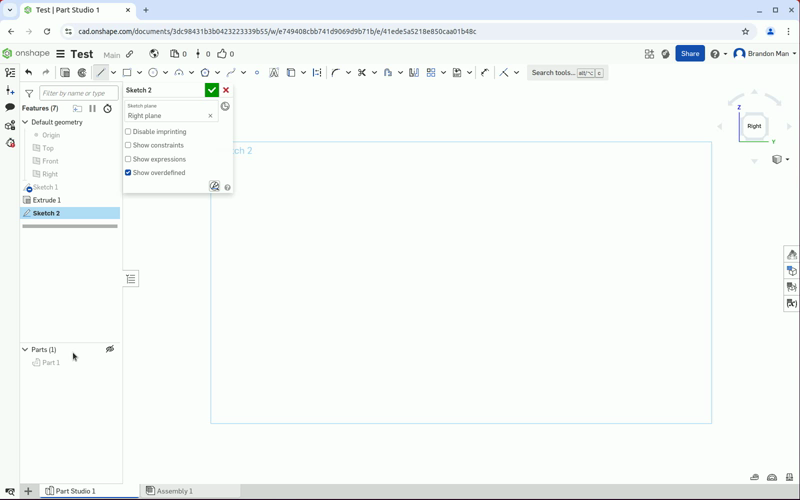
mouse_move(460, 314)
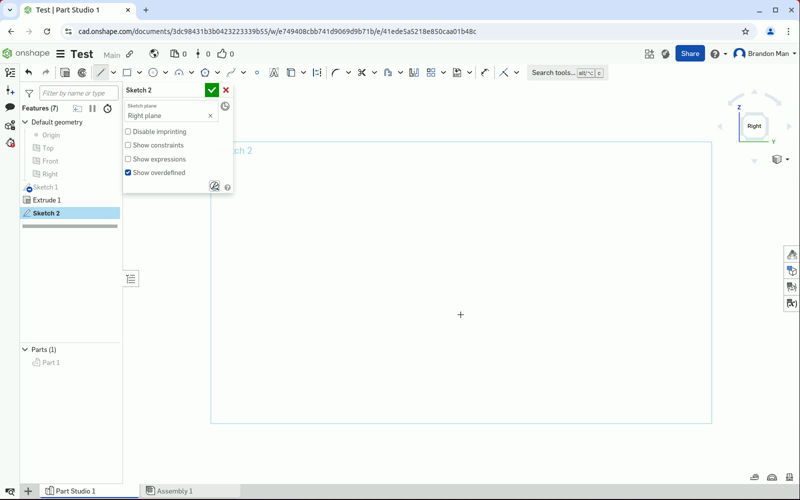
click(460, 314)
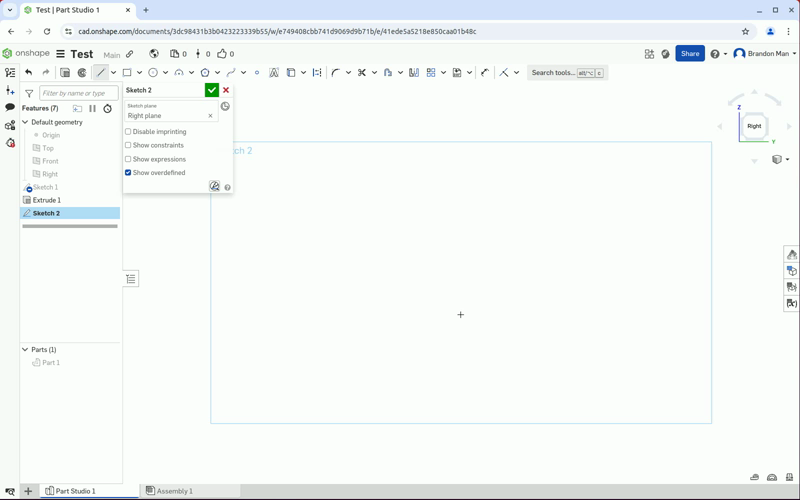
key_up(shift)
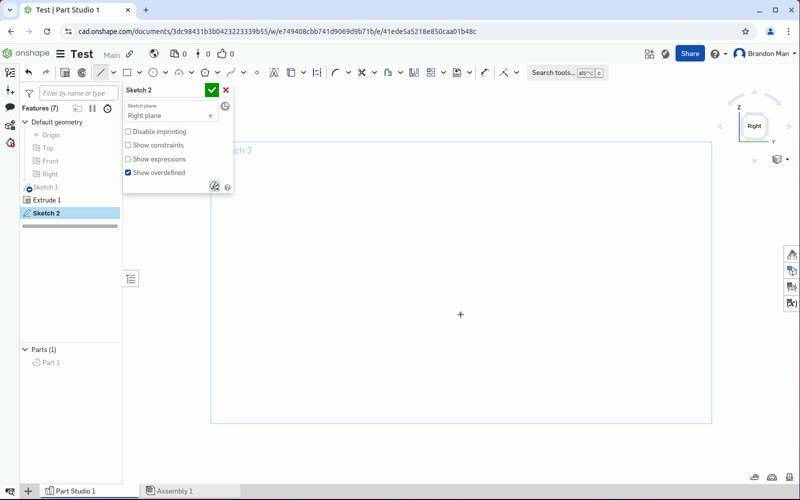
key_down(shift)
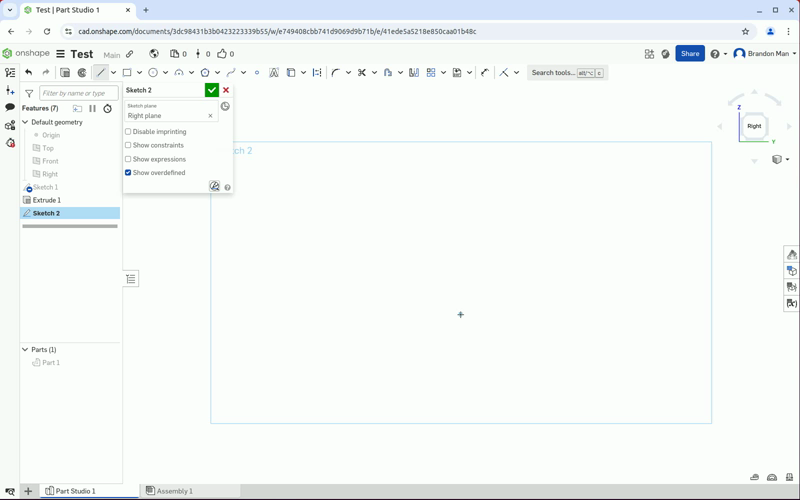
mouse_move(490, 314)
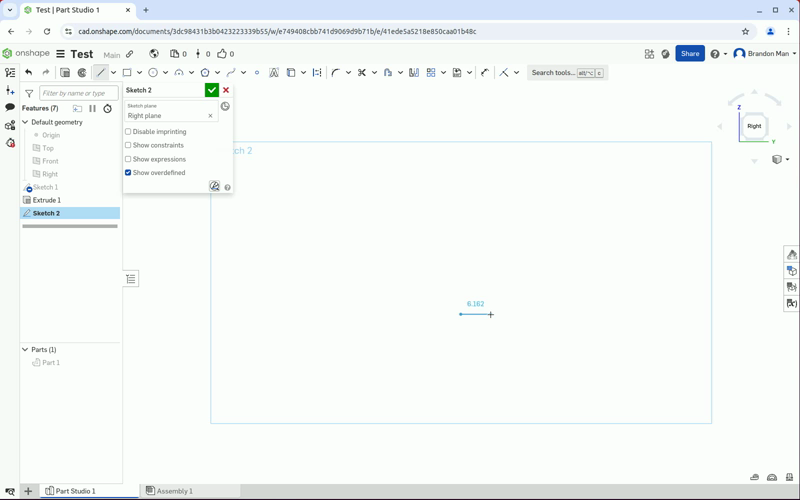
mouse_move(460, 298)
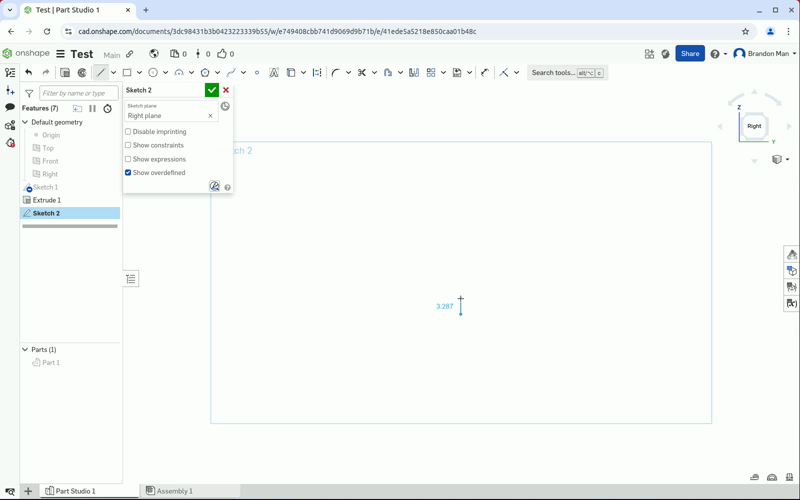
click(460, 298)
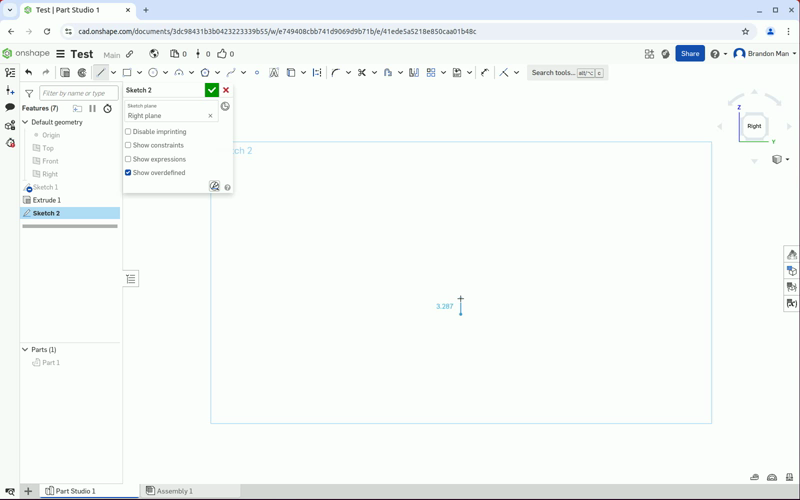
key_up(shift)
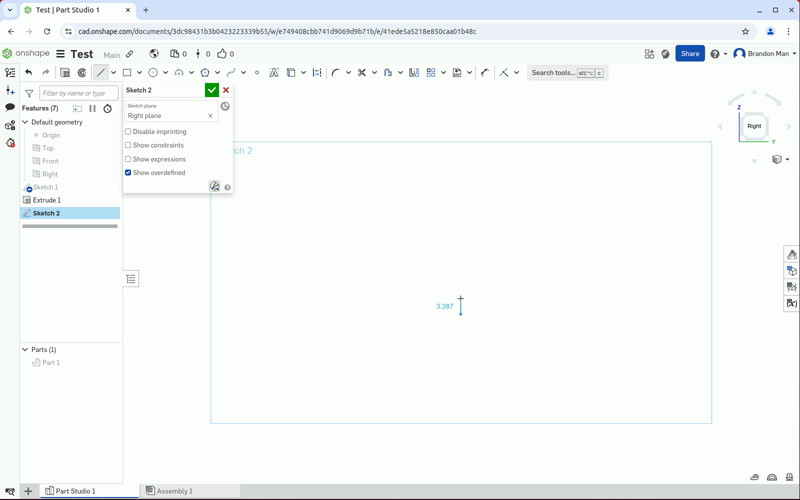
key(esc)
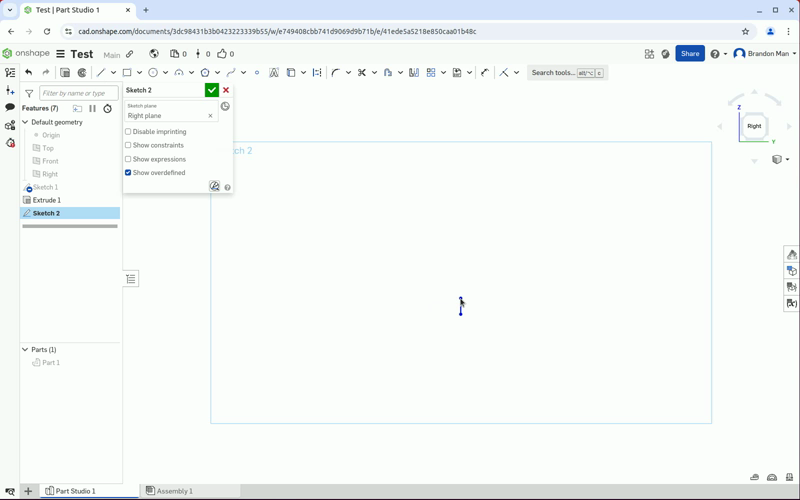
key(a)
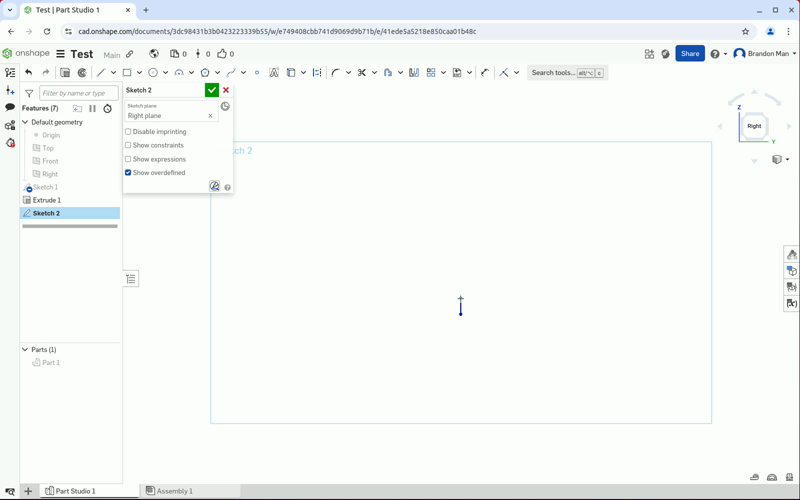
mouse_move(460, 298)
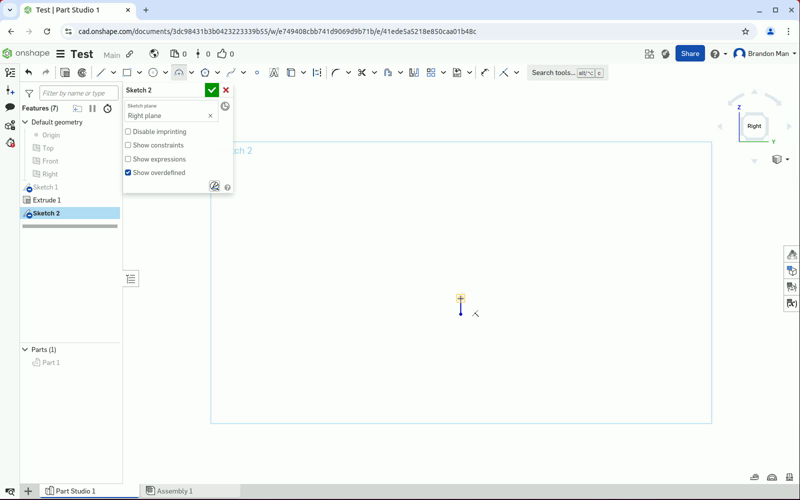
click(460, 298)
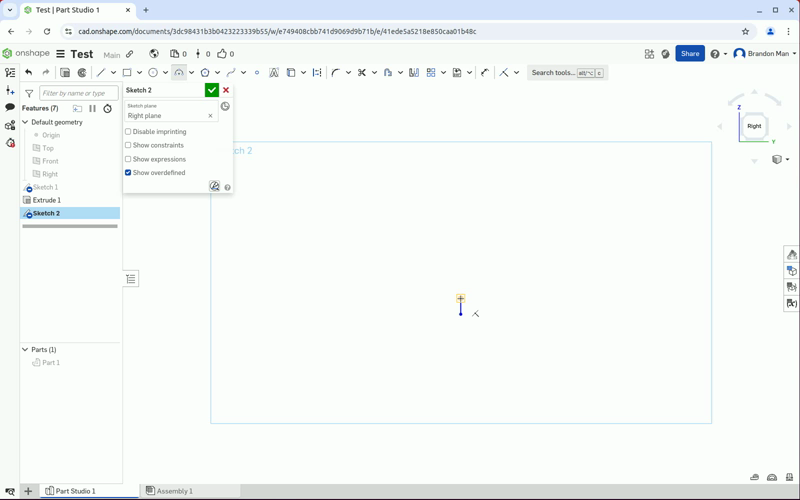
key_down(shift)
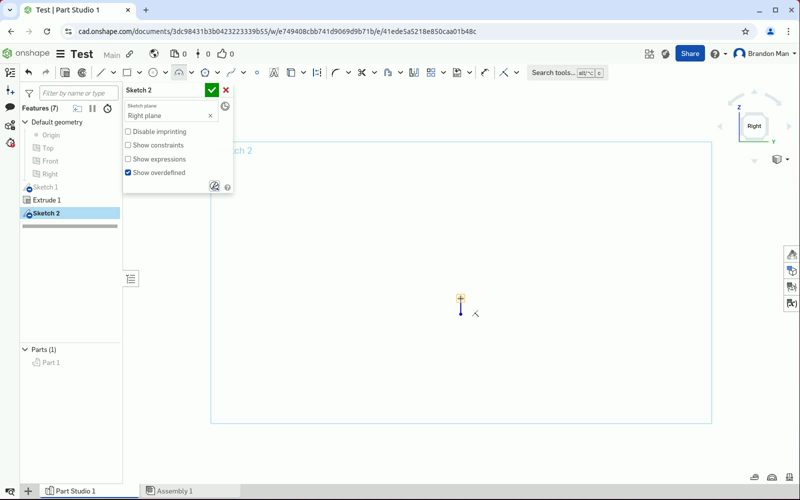
mouse_move(460, 266)
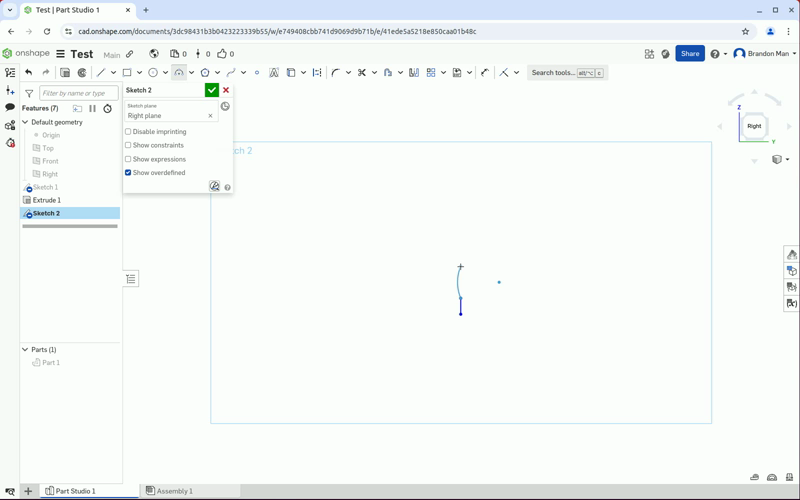
click(460, 266)
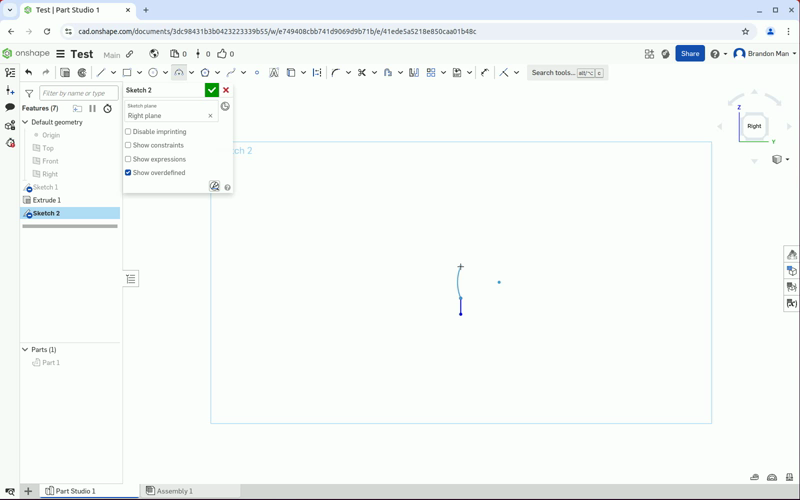
mouse_move(444, 282)
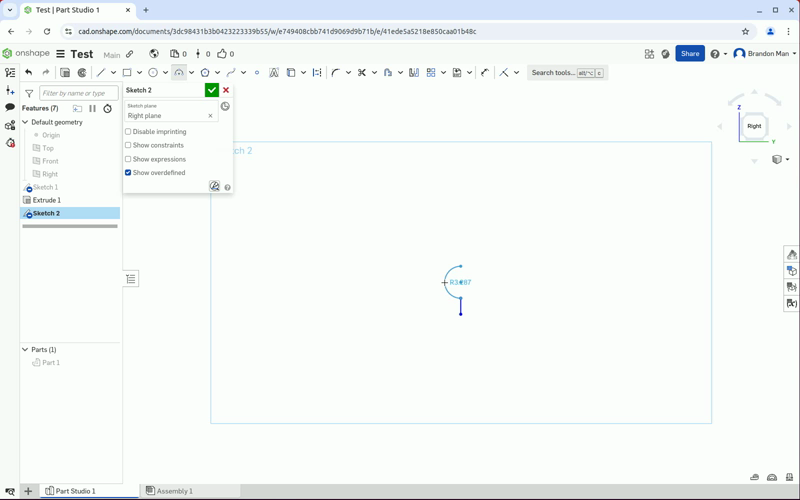
click(444, 282)
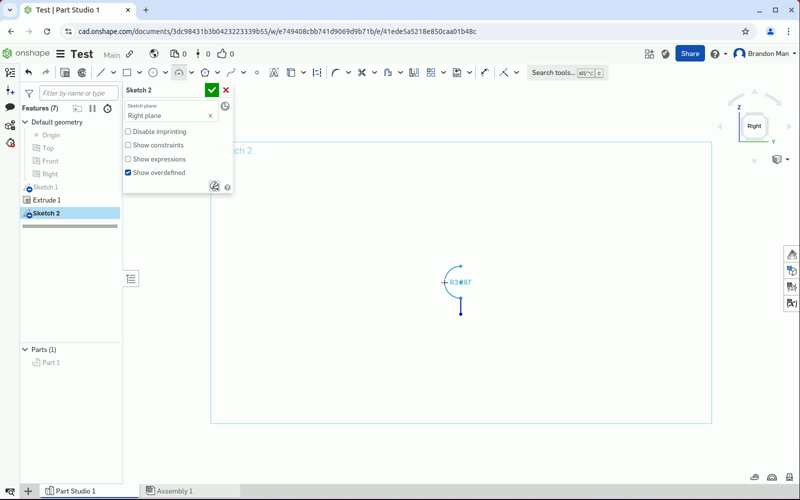
key_up(shift)
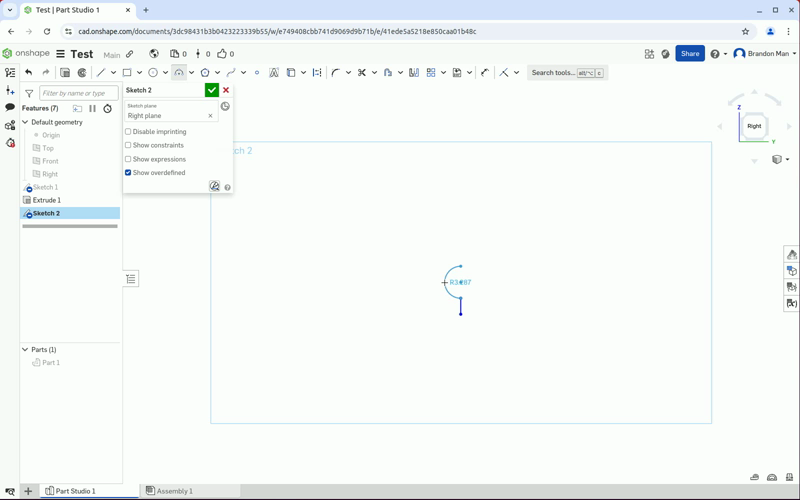
key(esc)
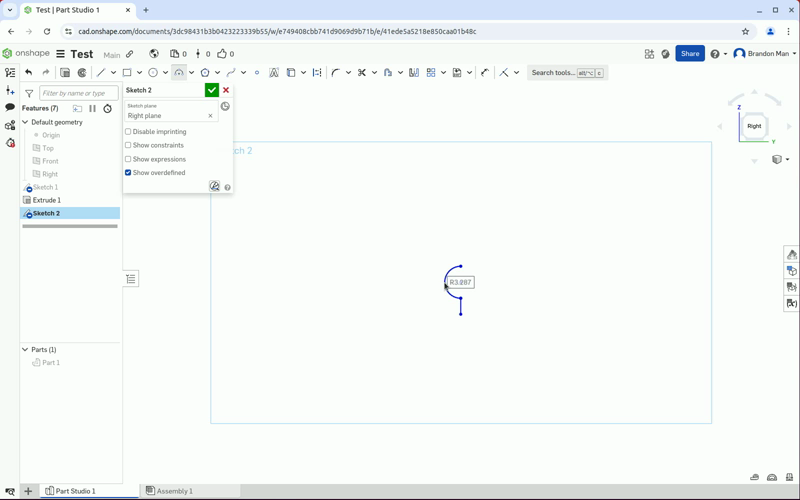
key(l)
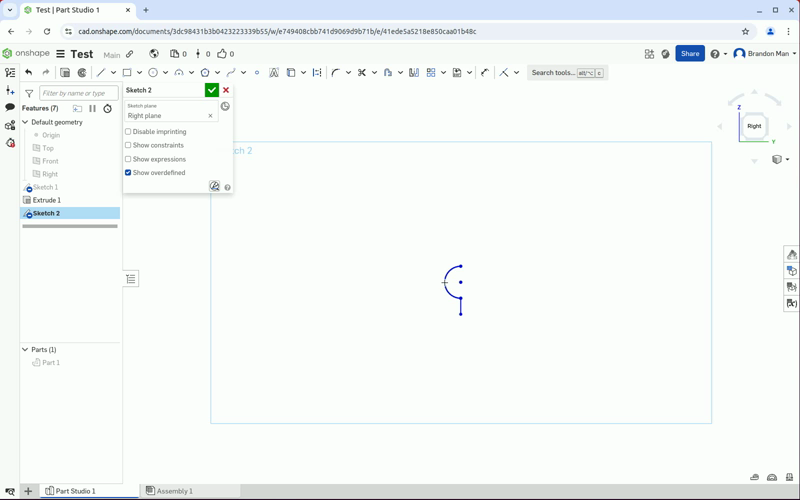
mouse_move(460, 266)
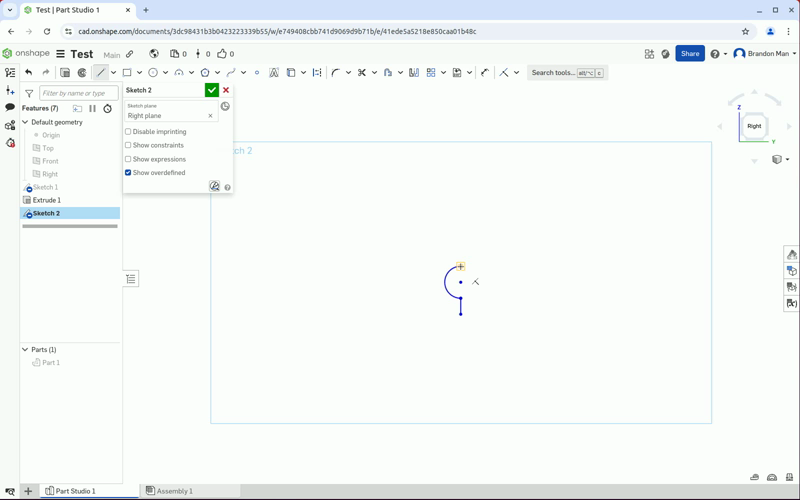
click(460, 266)
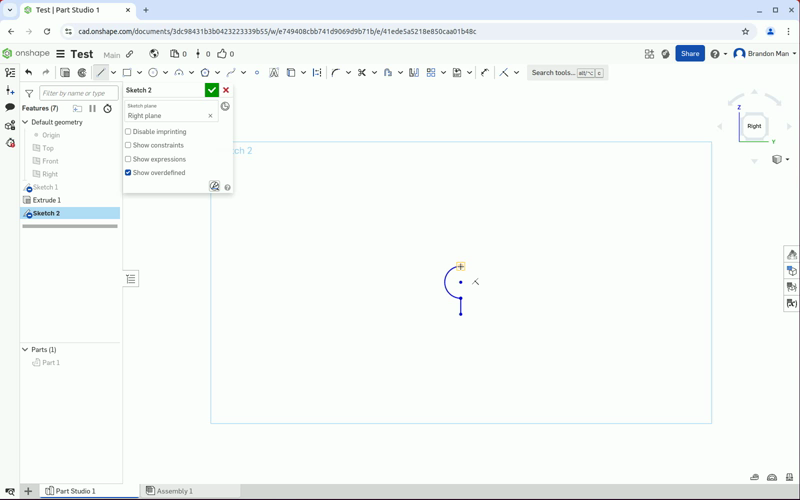
key_down(shift)
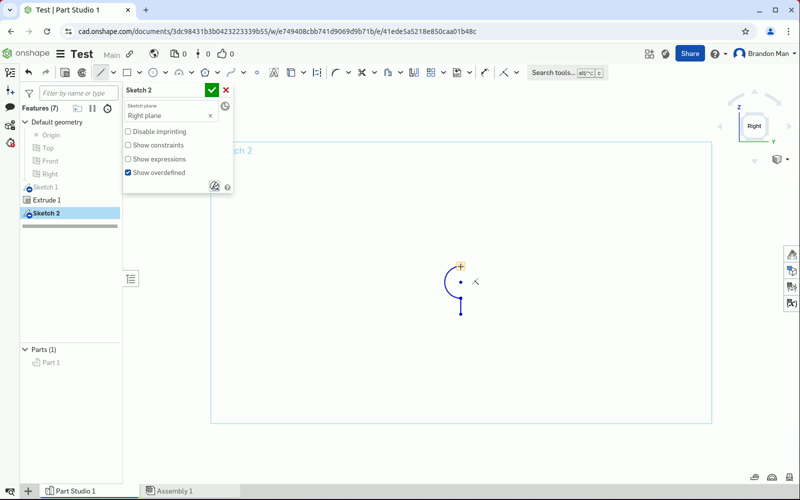
mouse_move(490, 266)
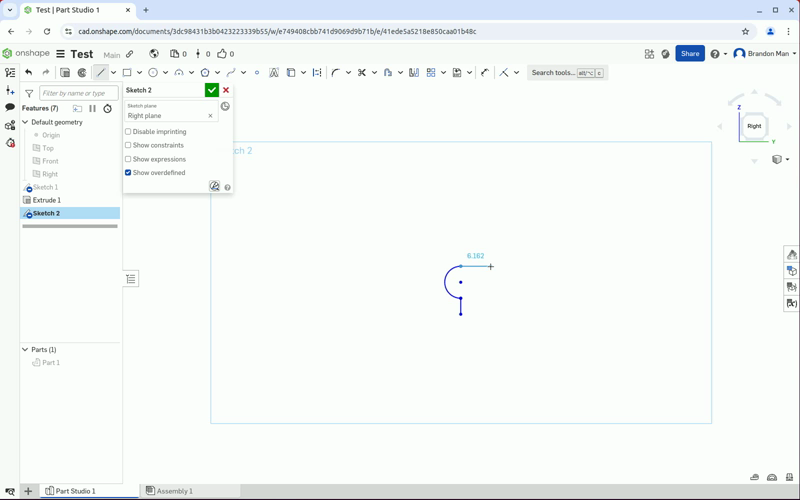
mouse_move(460, 249)
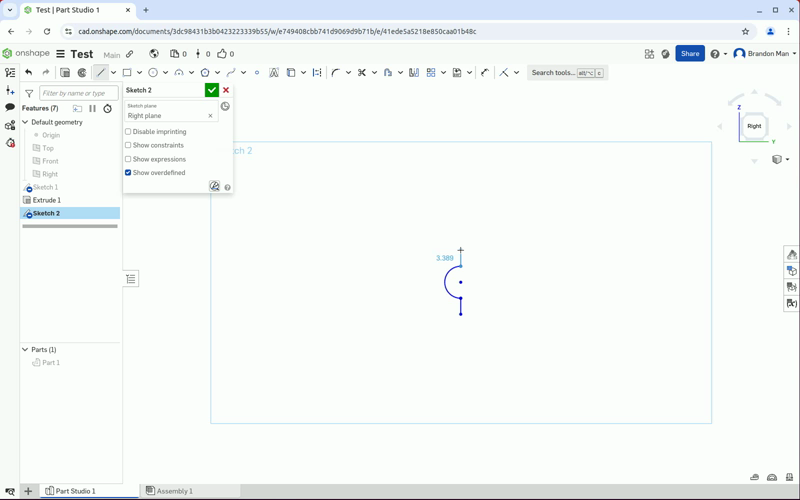
click(460, 249)
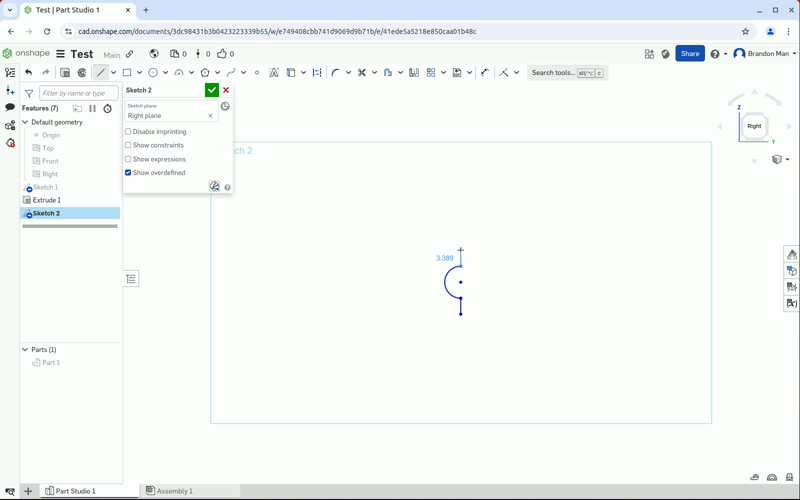
key_up(shift)
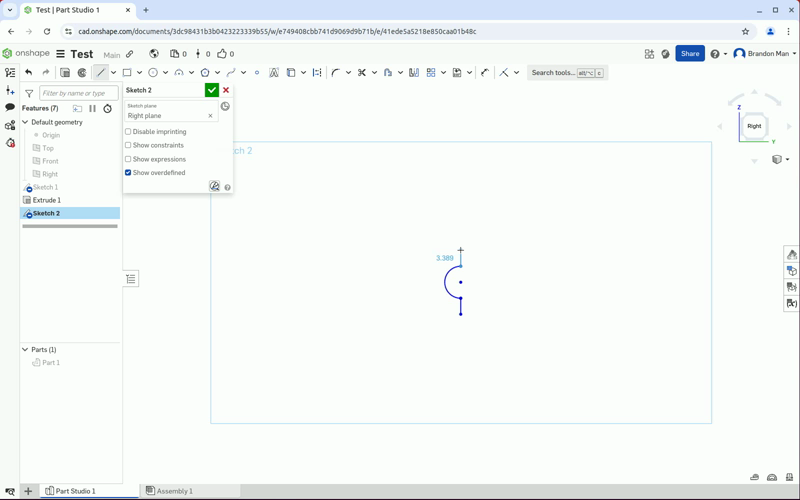
key(esc)
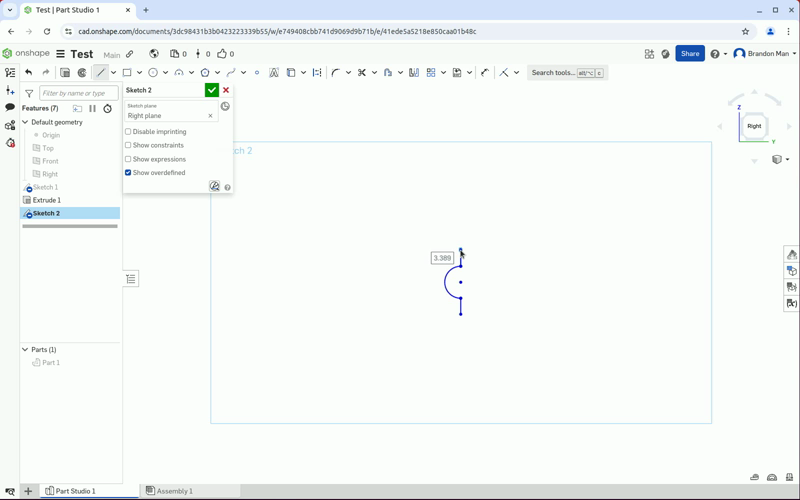
key(a)
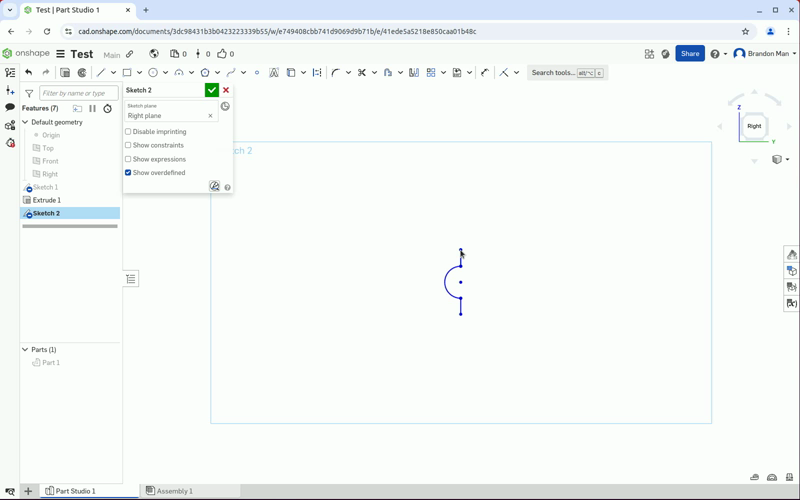
mouse_move(460, 249)
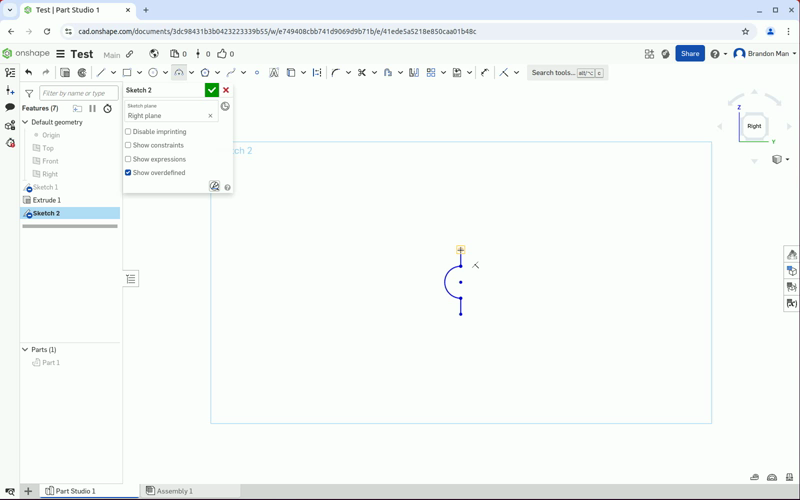
click(460, 249)
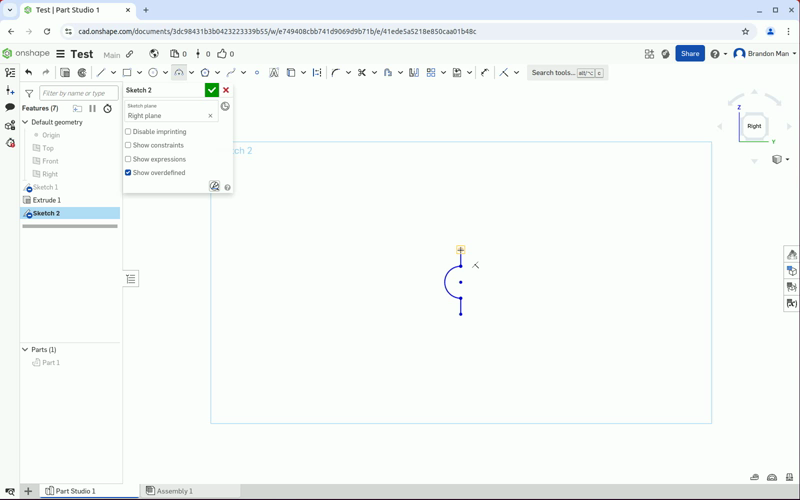
mouse_move(460, 314)
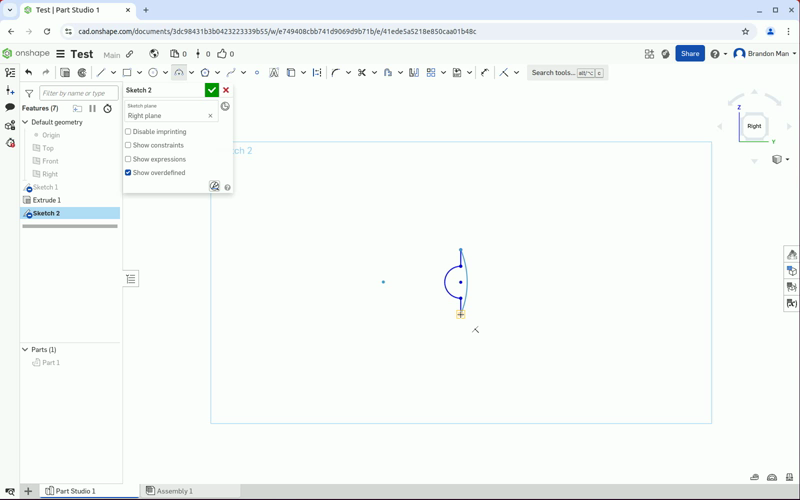
click(460, 314)
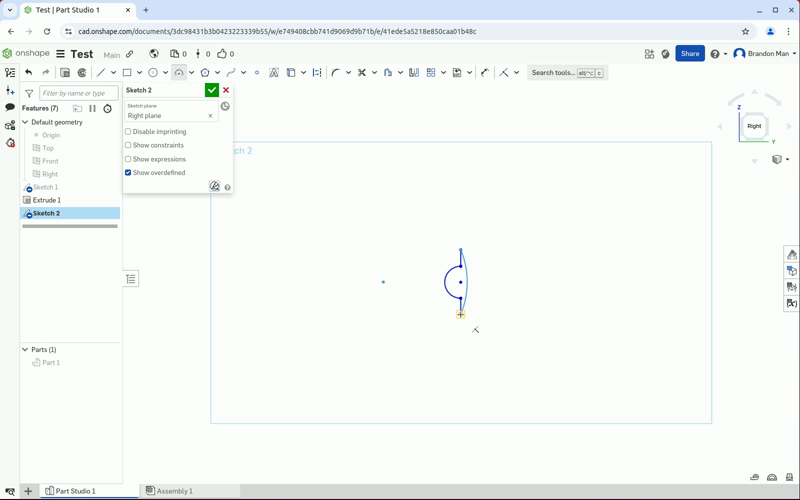
key_down(shift)
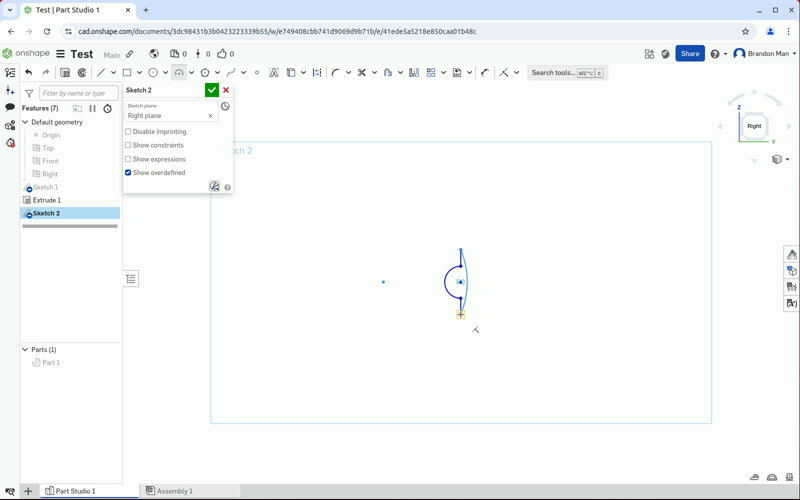
mouse_move(428, 282)
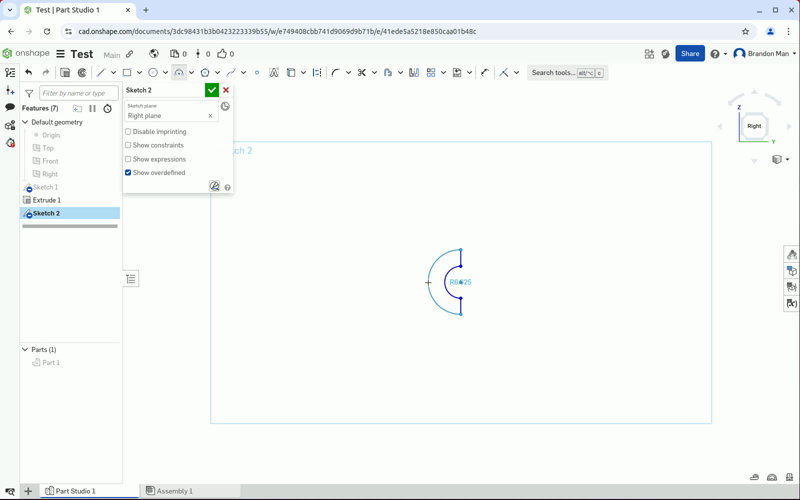
click(428, 282)
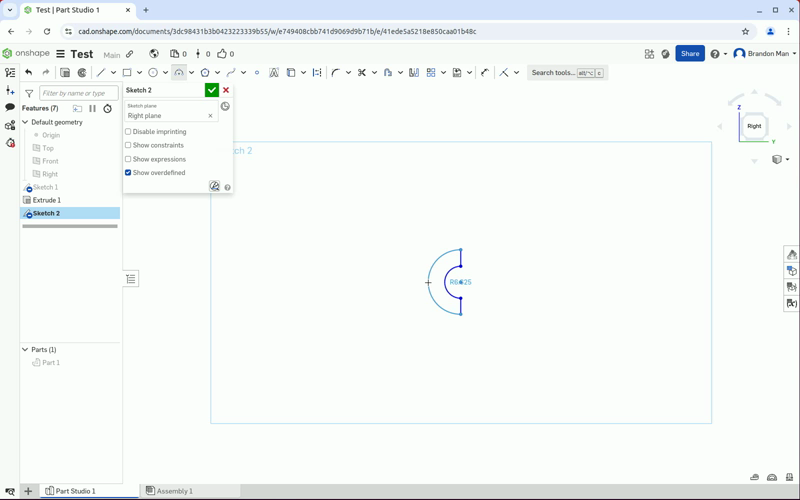
key_up(shift)
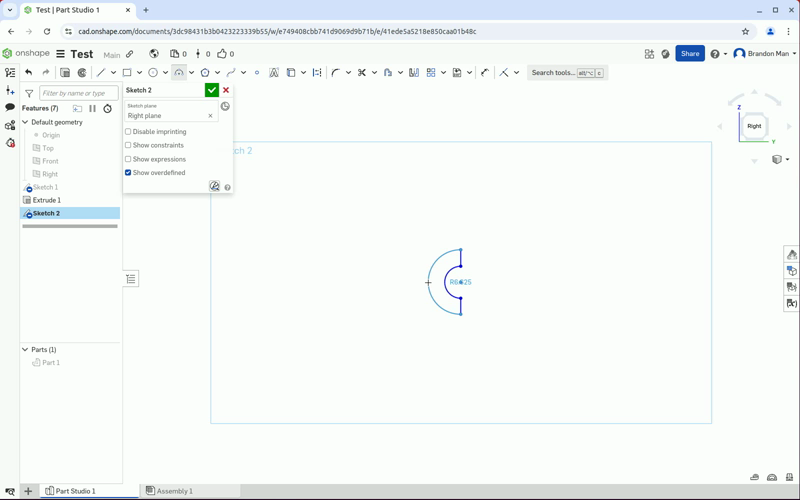
key(esc)
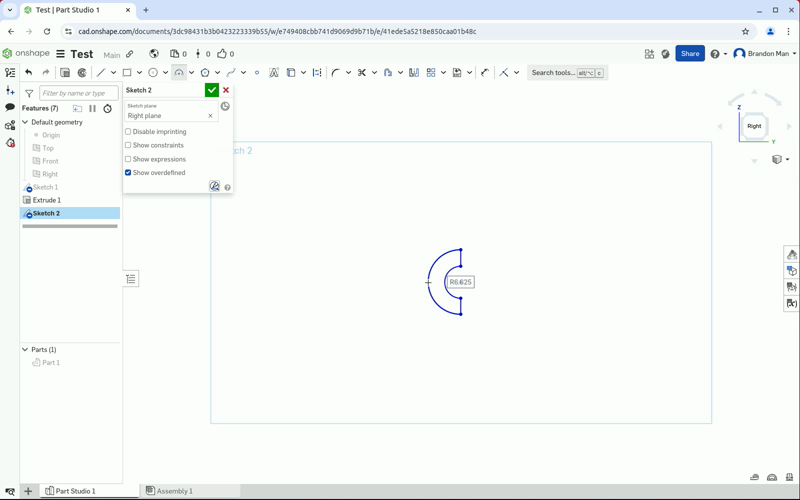
mouse_move(453, 261)
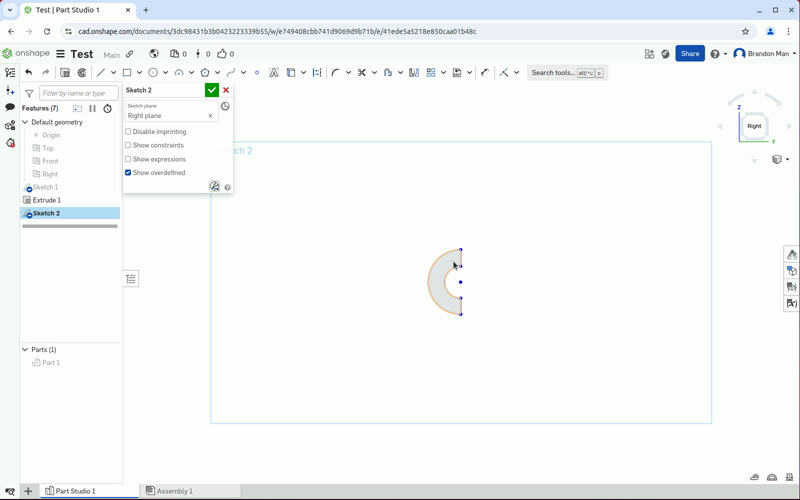
scroll(6)
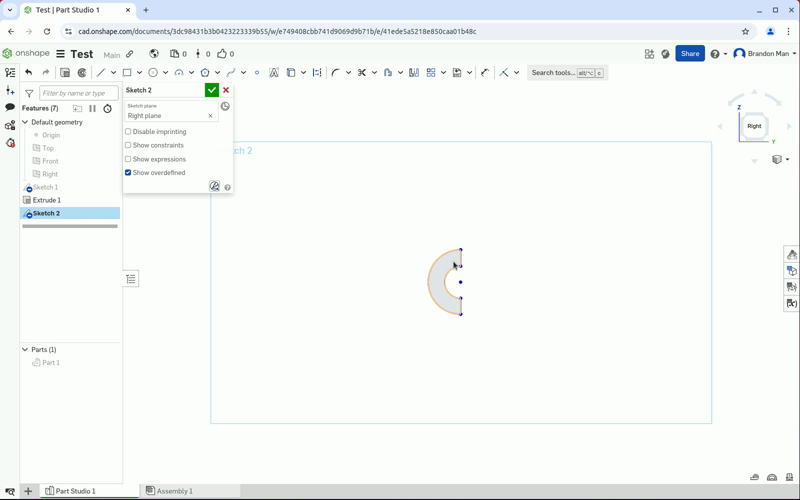
scroll(6)
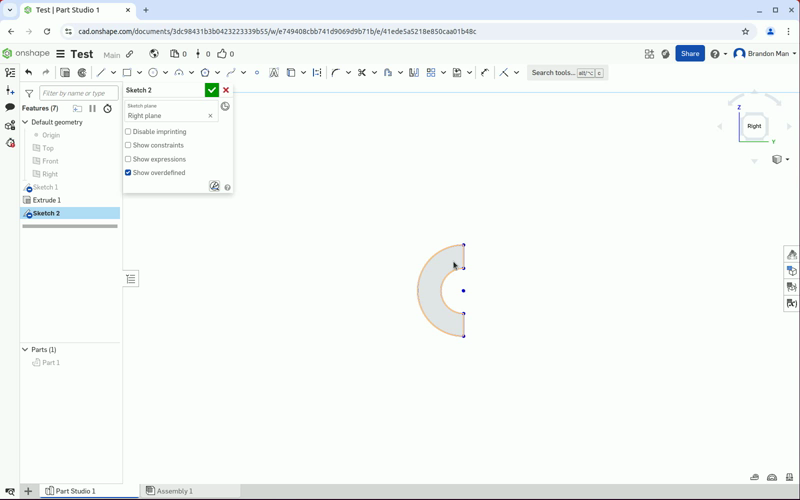
scroll(6)
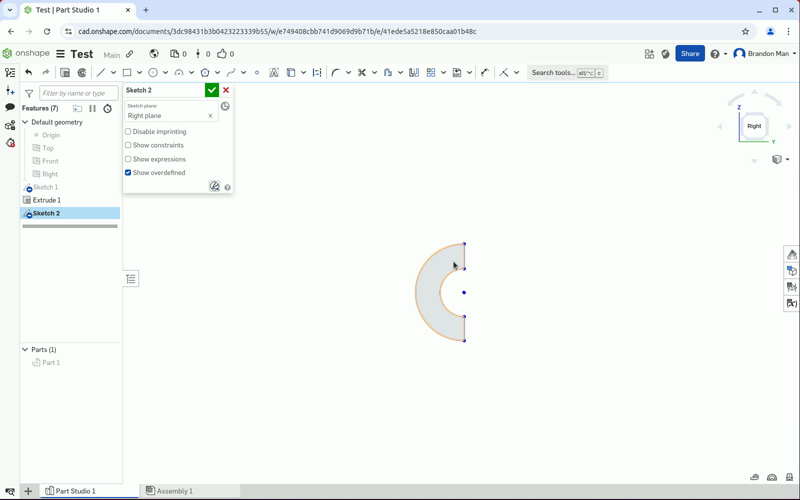
scroll(6)
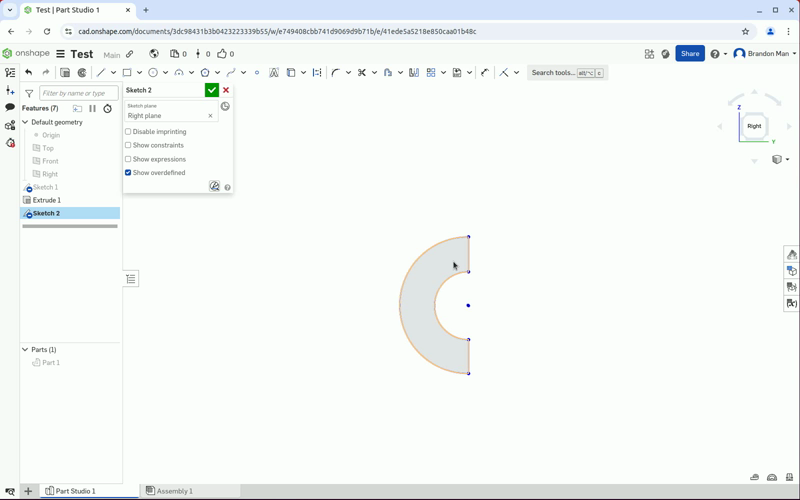
scroll(6)
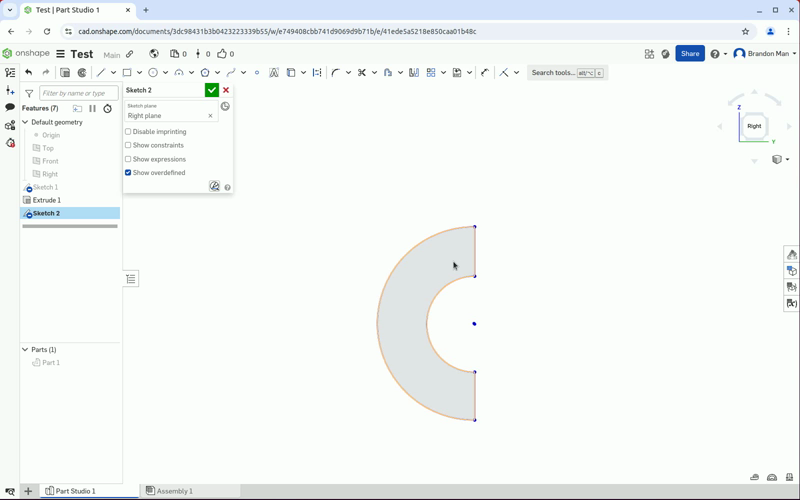
scroll(6)
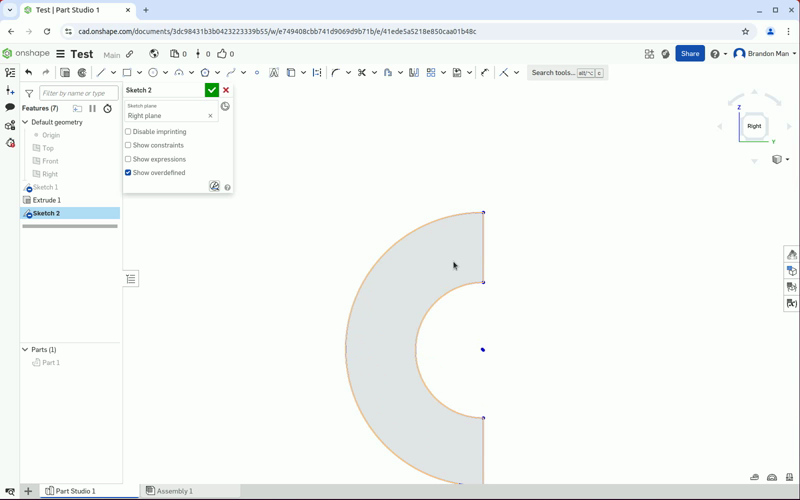
scroll(6)
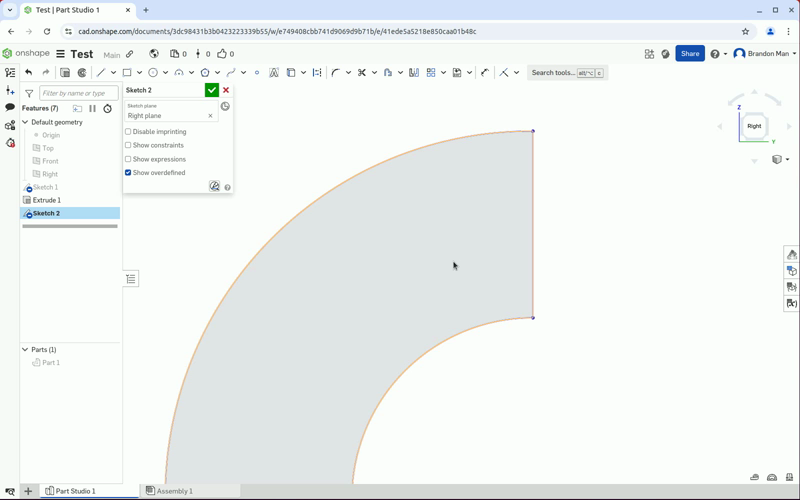
click(453, 261)
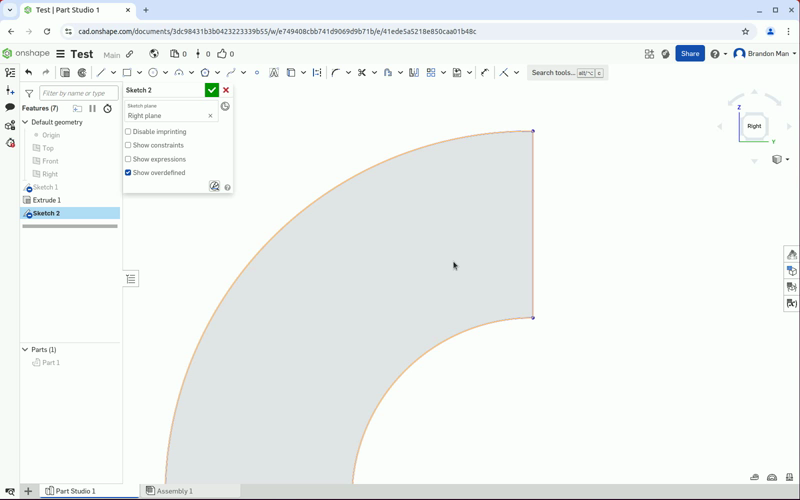
scroll(-6)
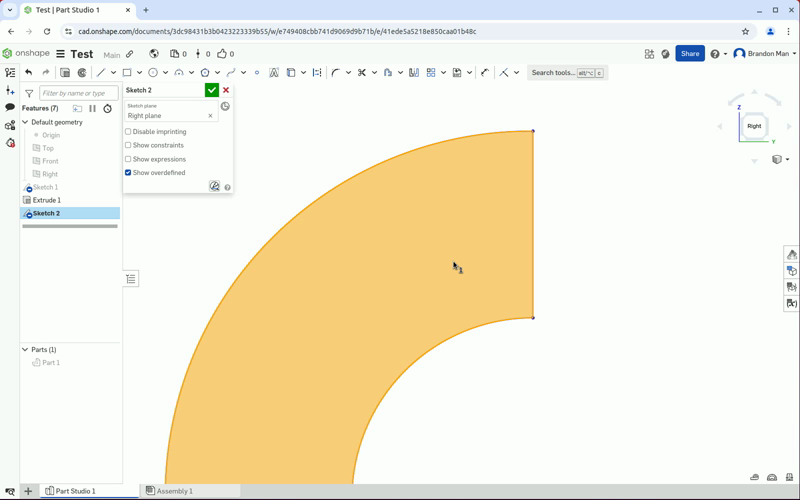
scroll(-6)
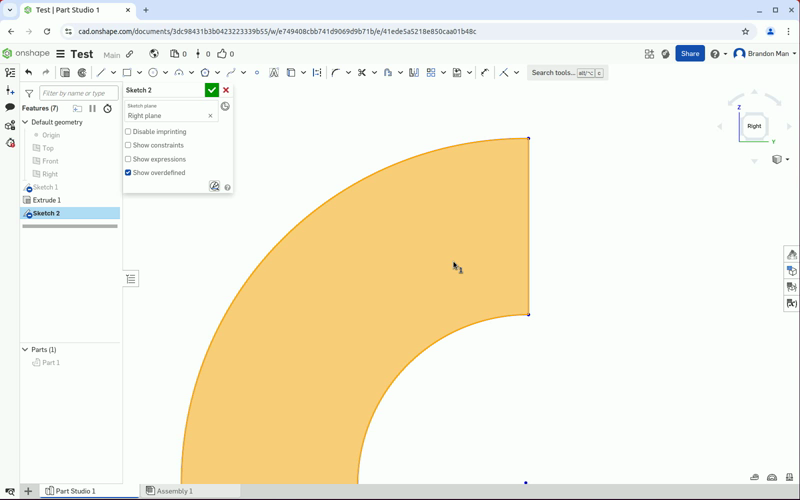
scroll(-6)
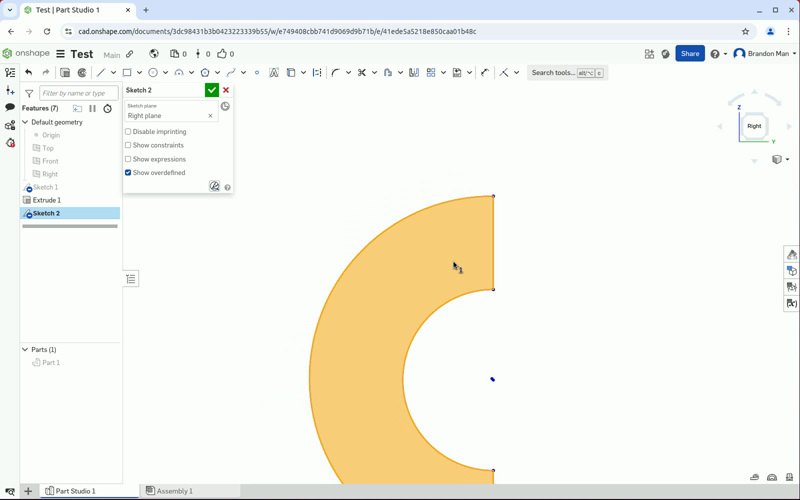
scroll(-6)
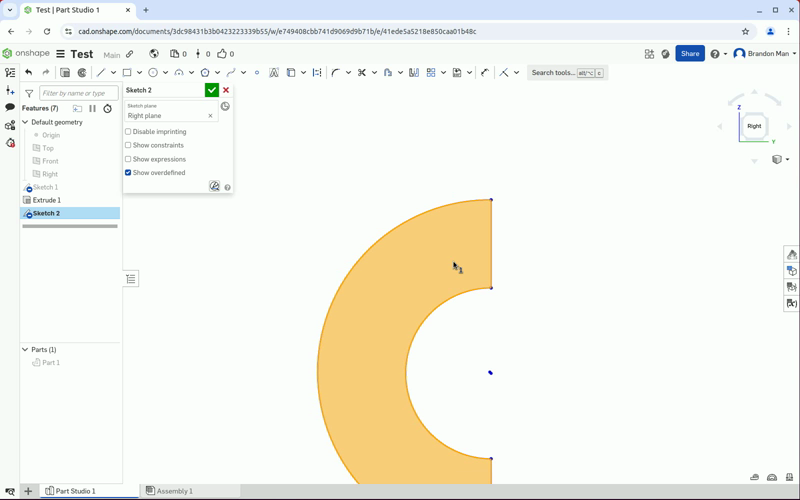
scroll(-6)
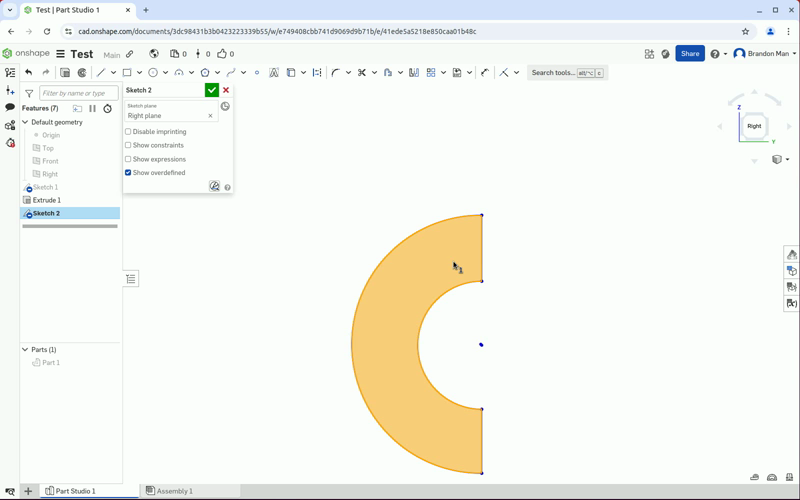
scroll(-6)
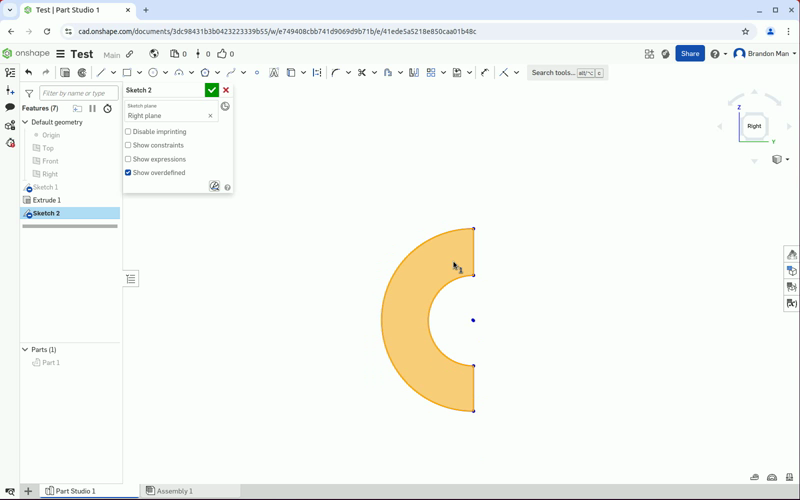
scroll(-6)
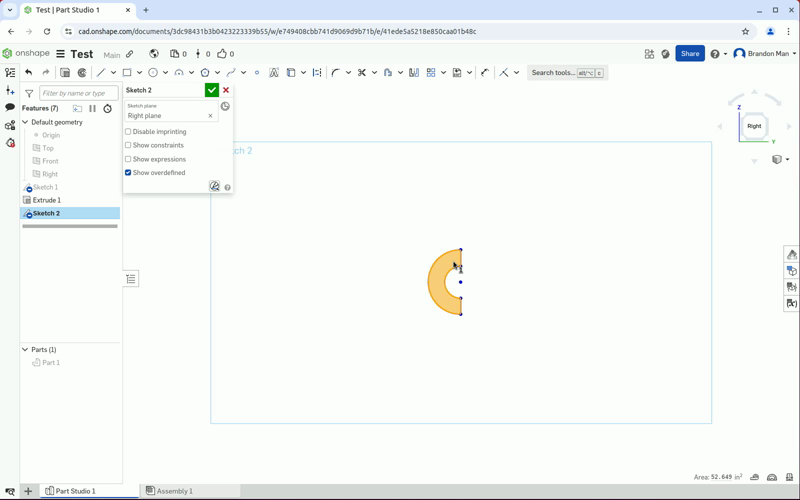
mouse_move(73, 352)
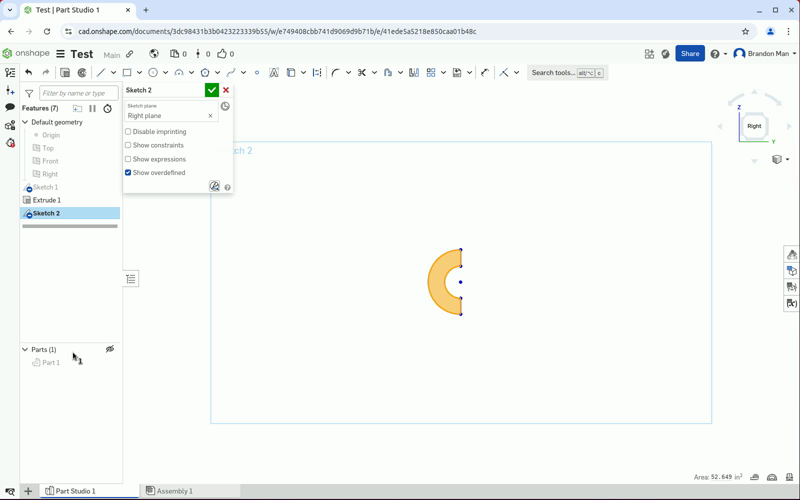
key(shift+y)
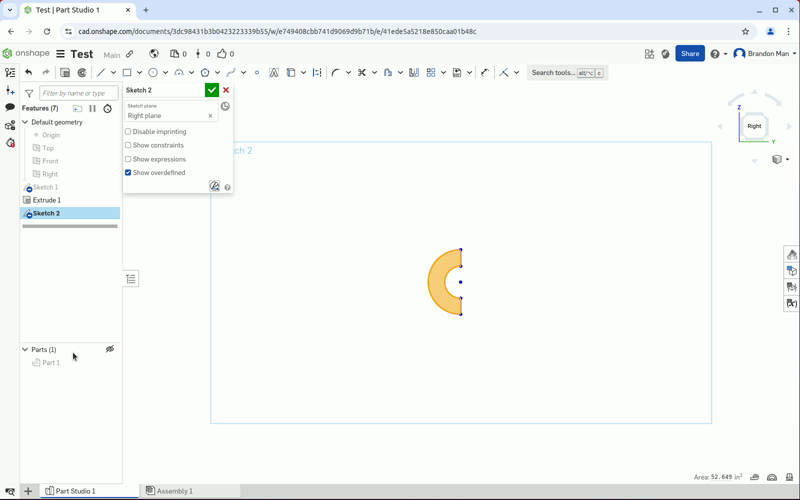
key(shift+e)
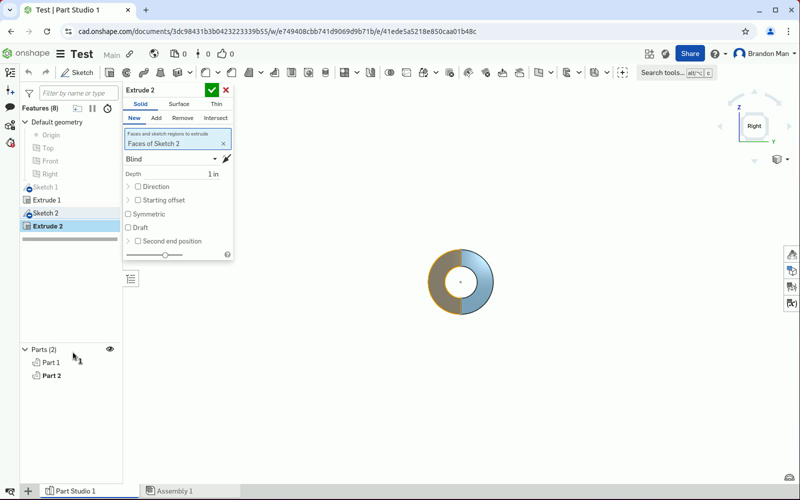
mouse_move(143, 106)
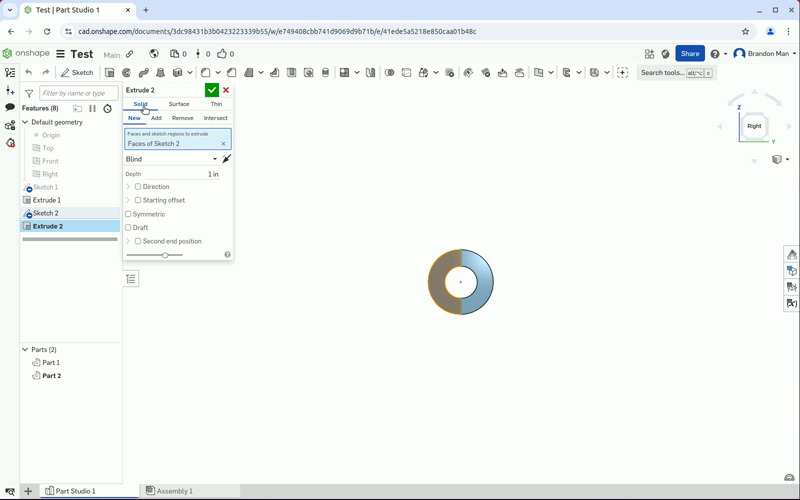
click(143, 106)
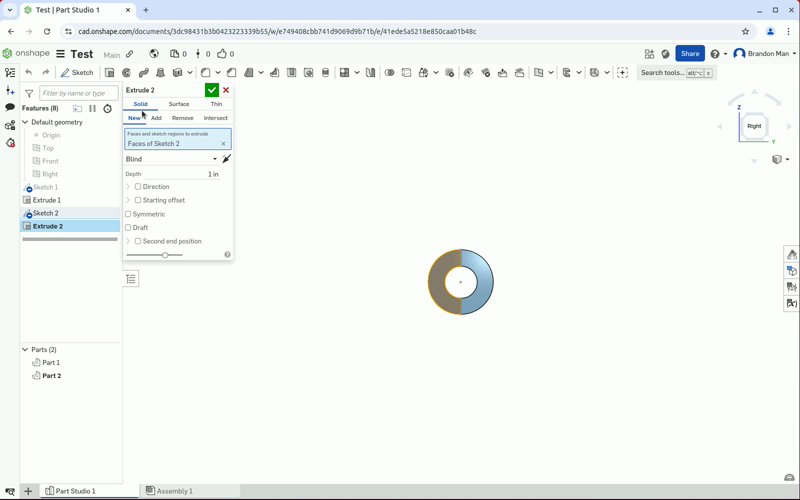
mouse_move(137, 120)
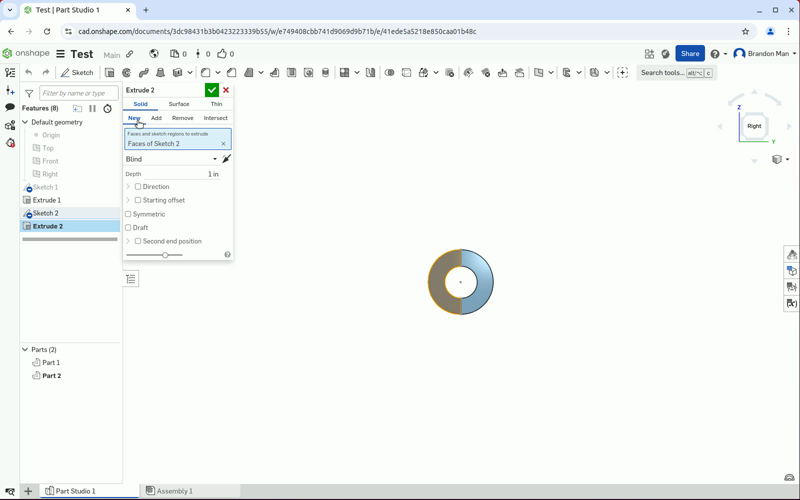
click(137, 120)
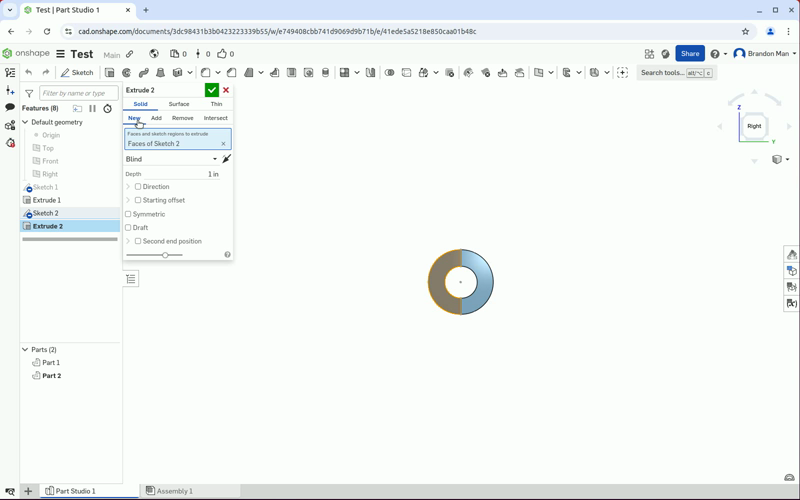
key(tab, 4)
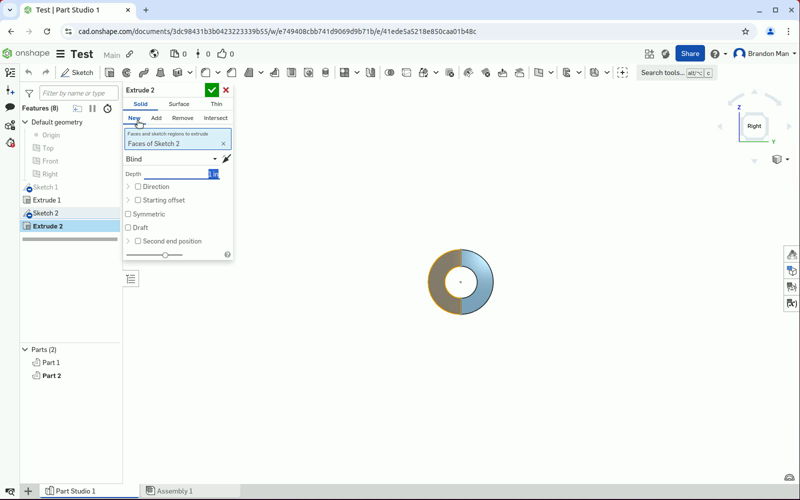
text(-1.685)
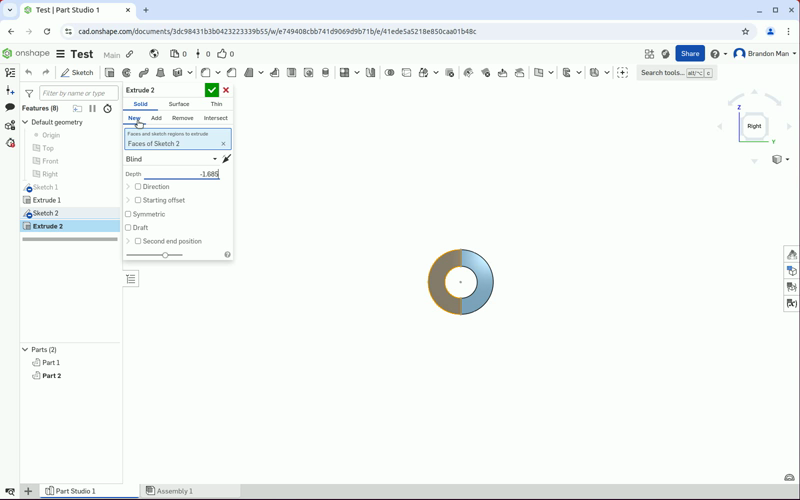
key(enter)
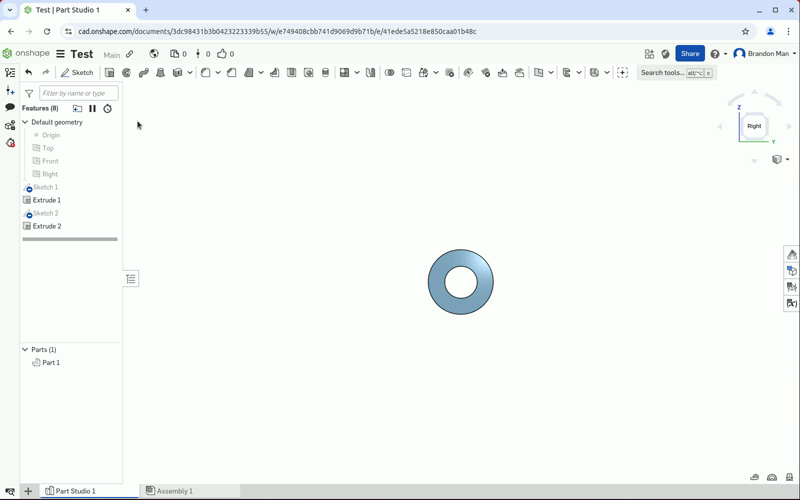
key(shift+h)
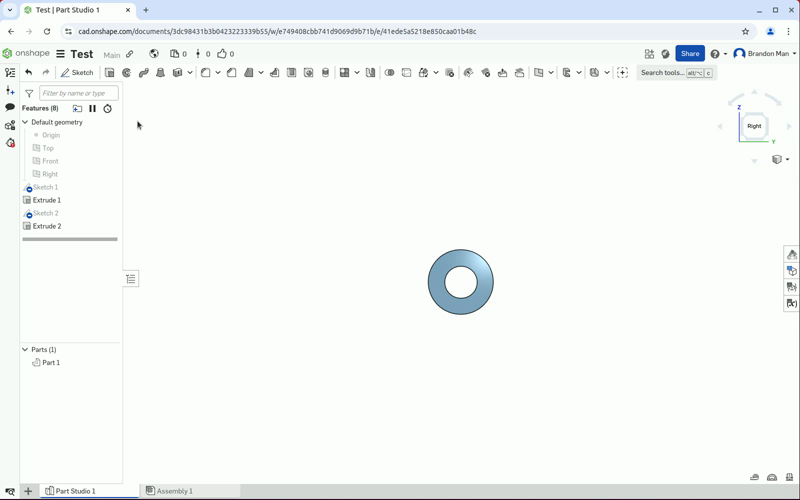
key(shift+h)
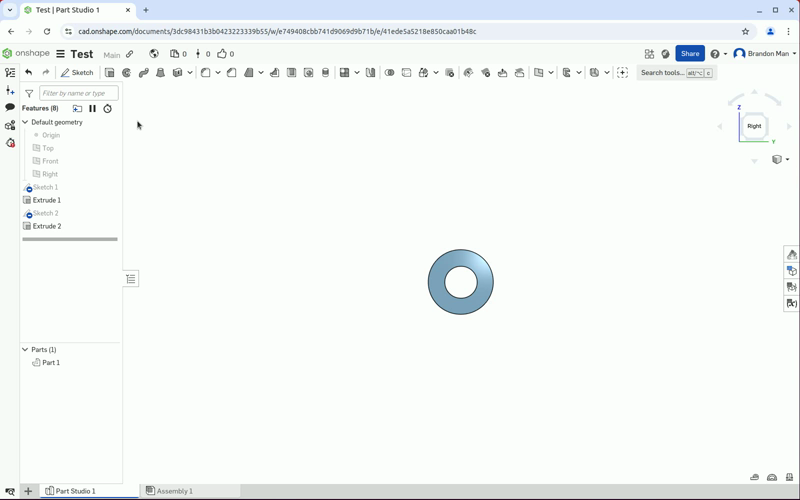
mouse_move(73, 189)
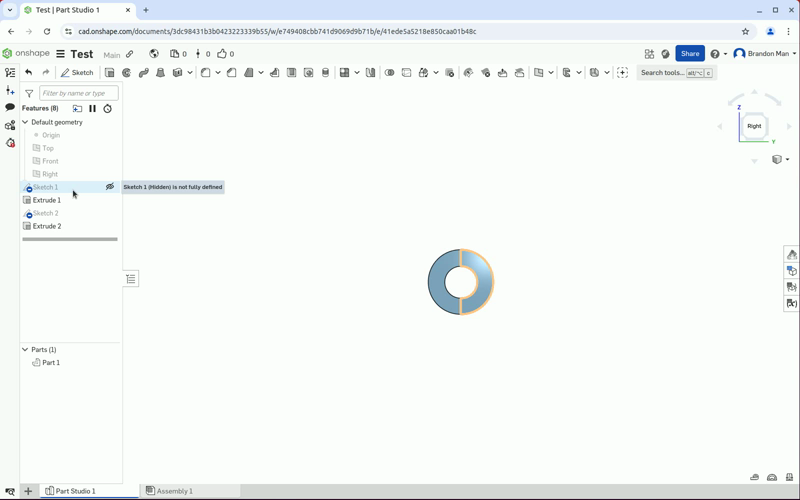
click(73, 189)
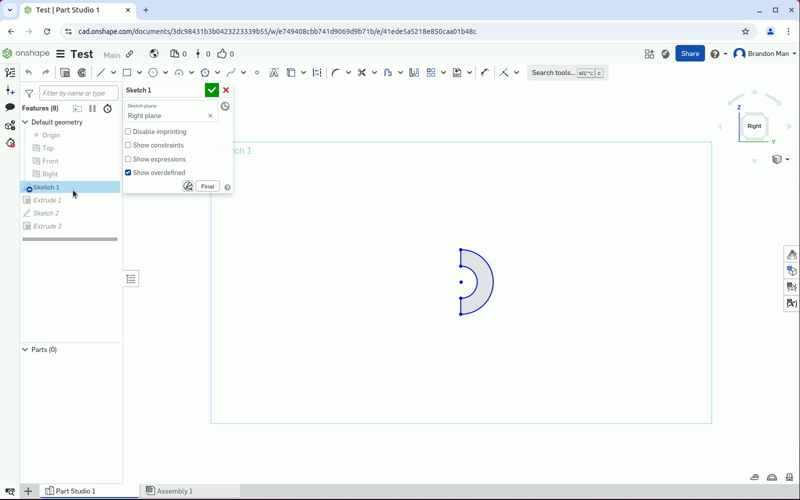
mouse_move(229, 92)
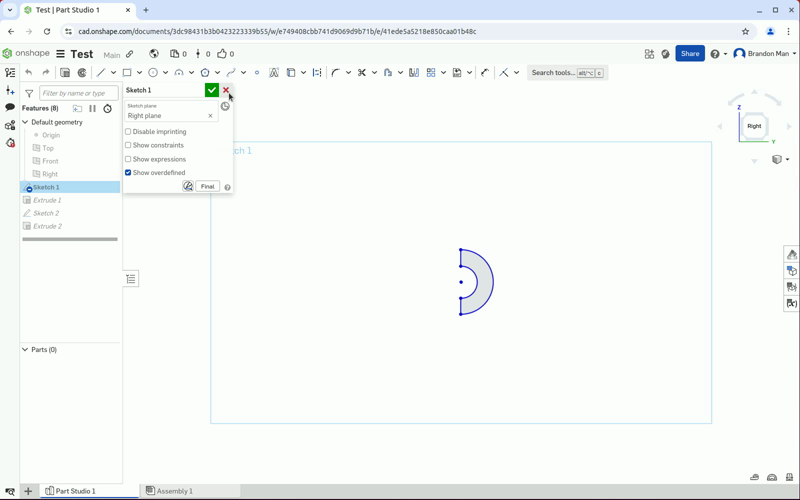
click(229, 92)
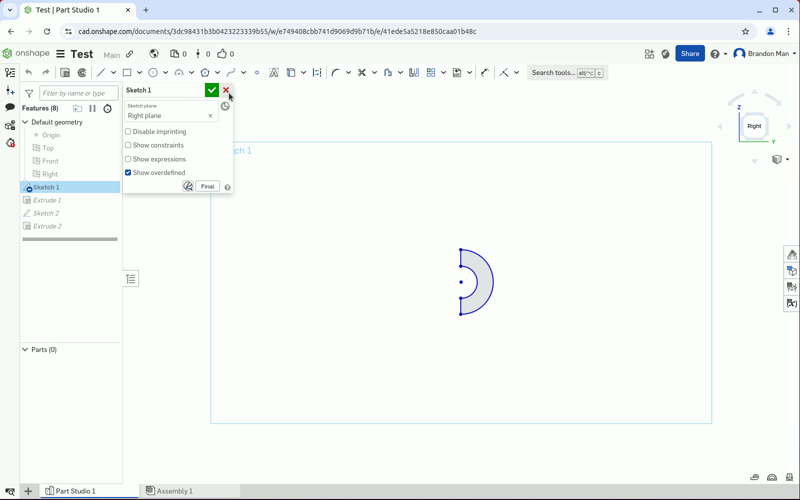
key(shift+s)
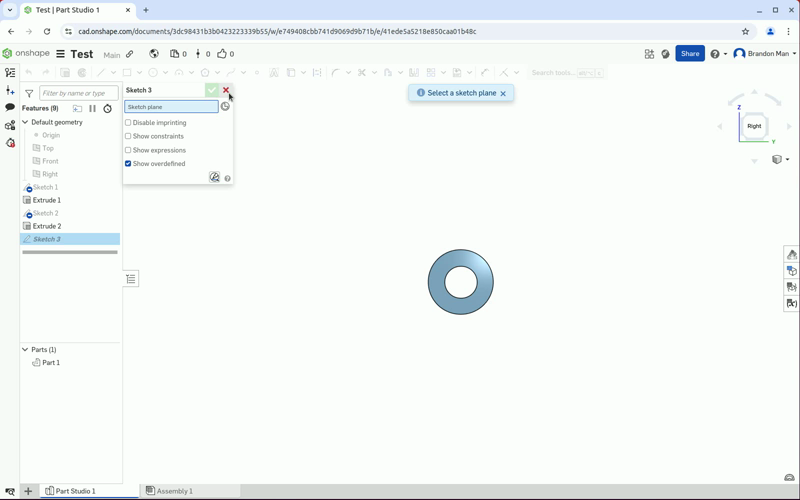
mouse_move(73, 176)
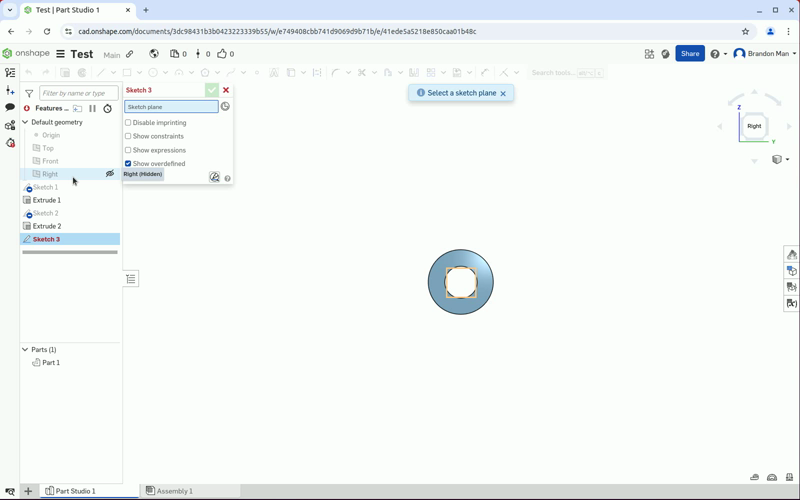
click(73, 176)
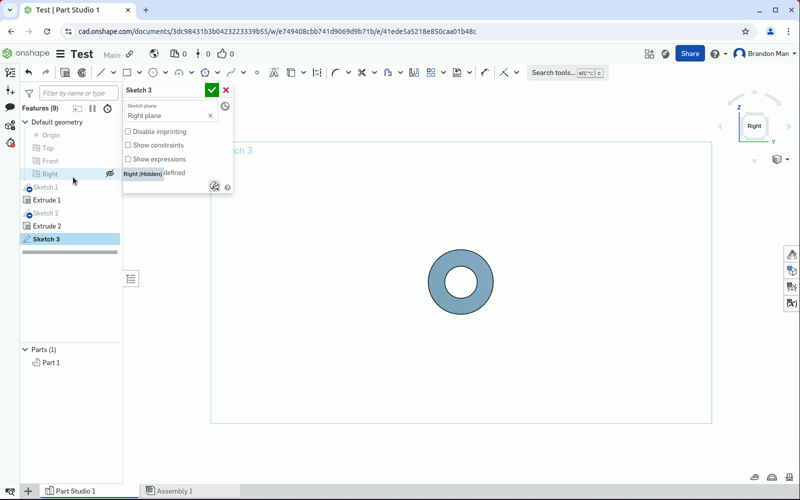
mouse_move(73, 352)
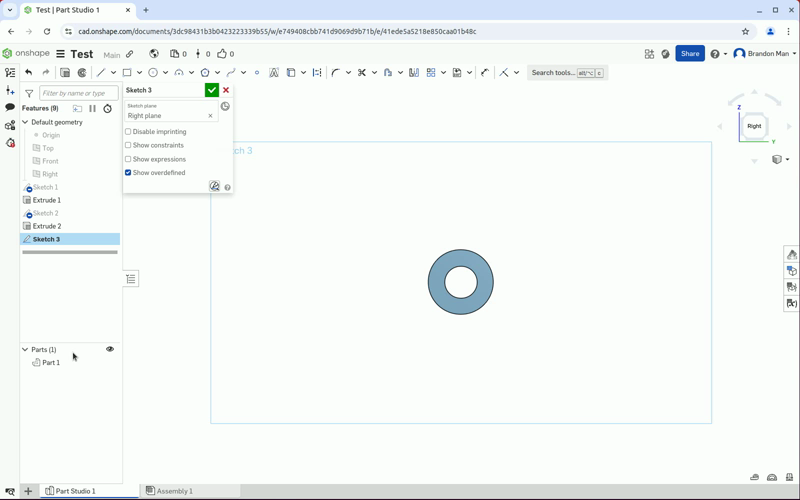
key(y)
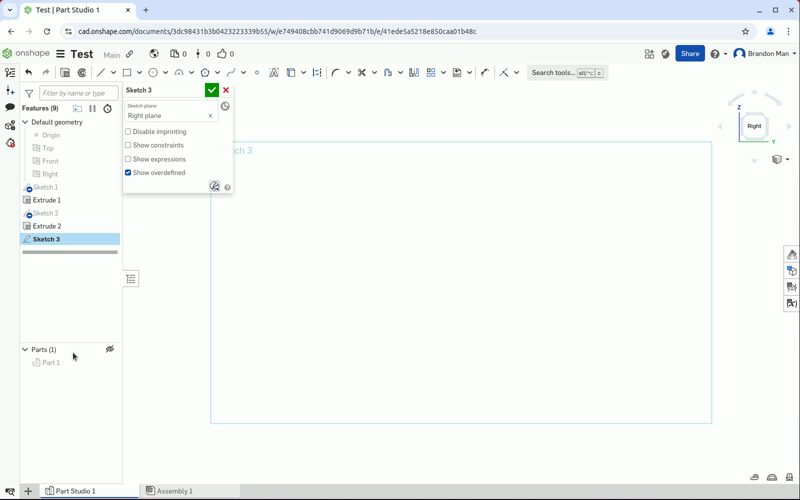
key(l)
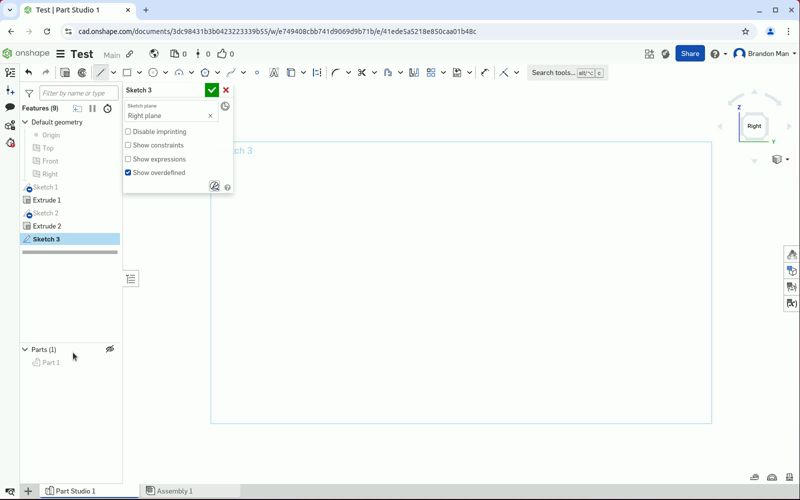
key_down(shift)
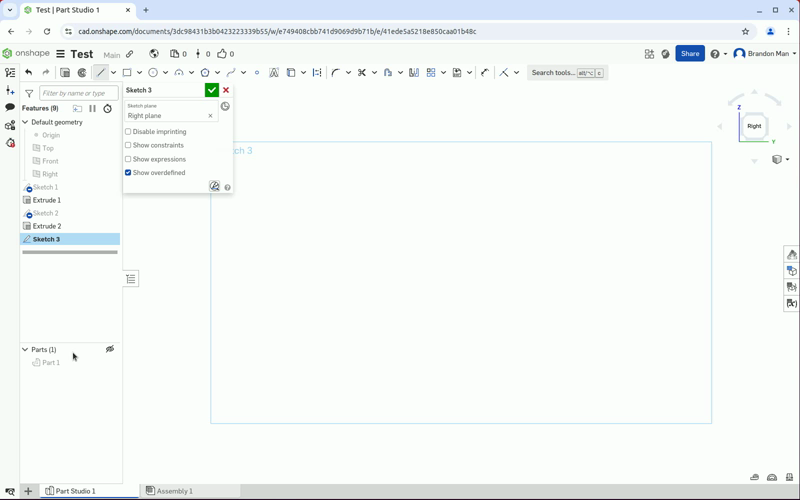
mouse_move(348, 314)
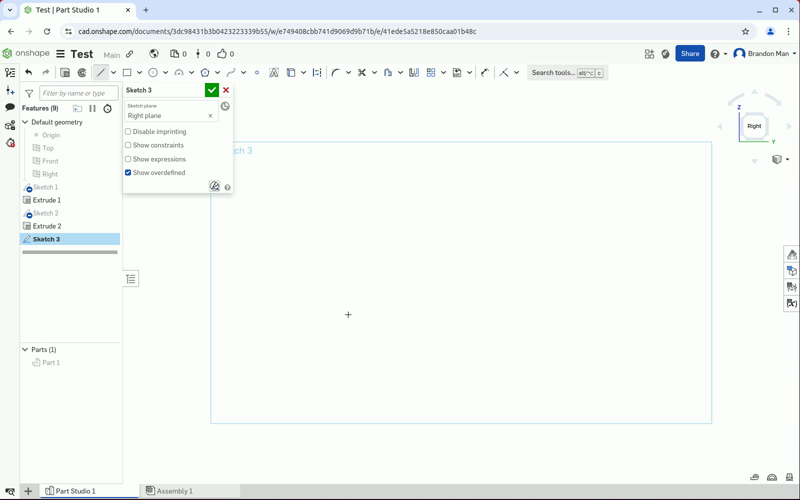
click(348, 314)
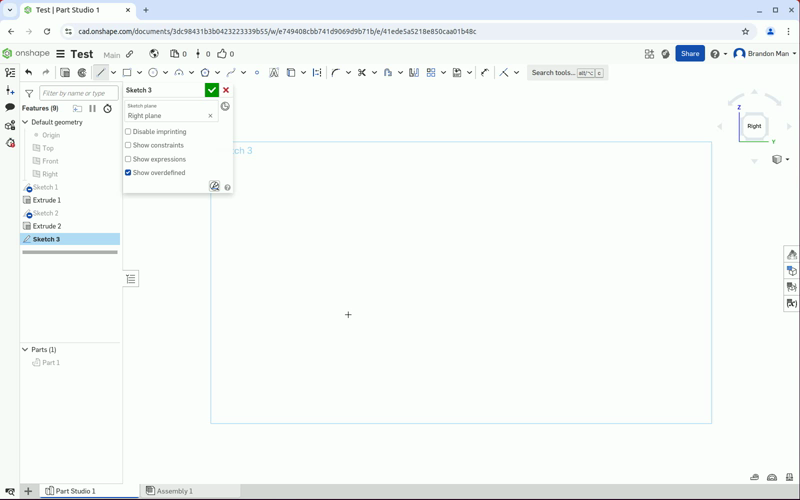
key_up(shift)
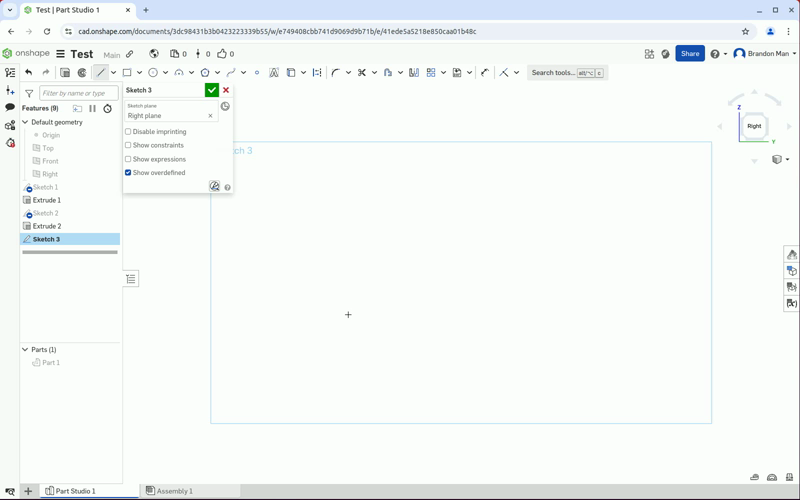
key_down(shift)
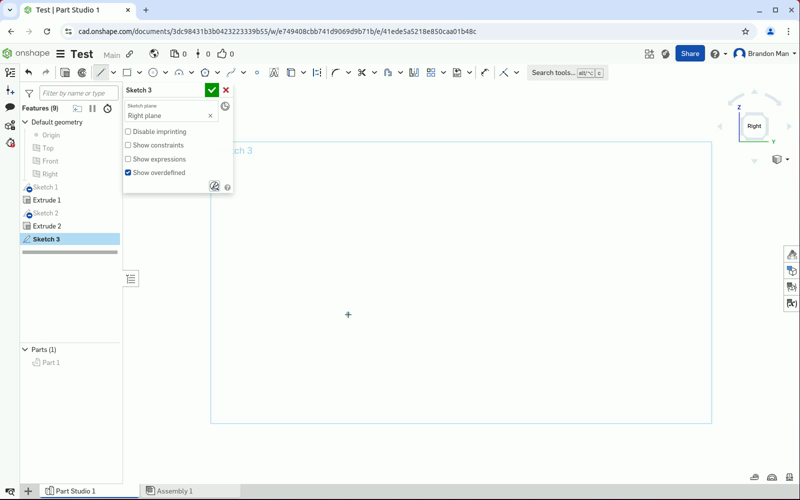
mouse_move(460, 314)
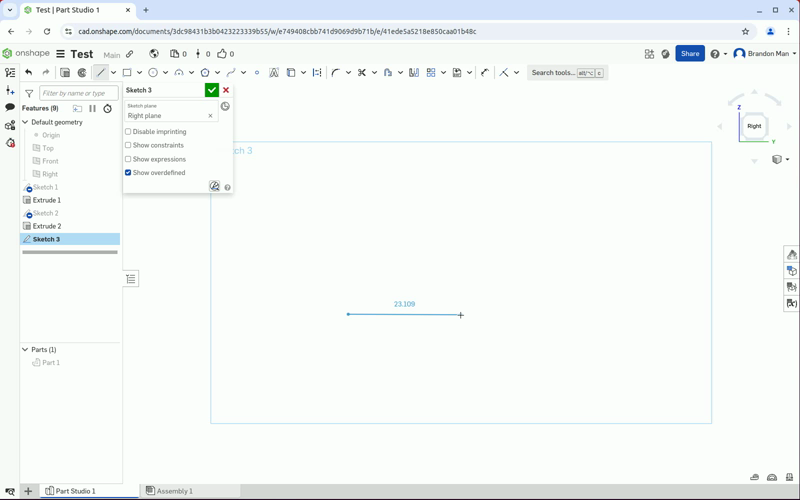
click(460, 314)
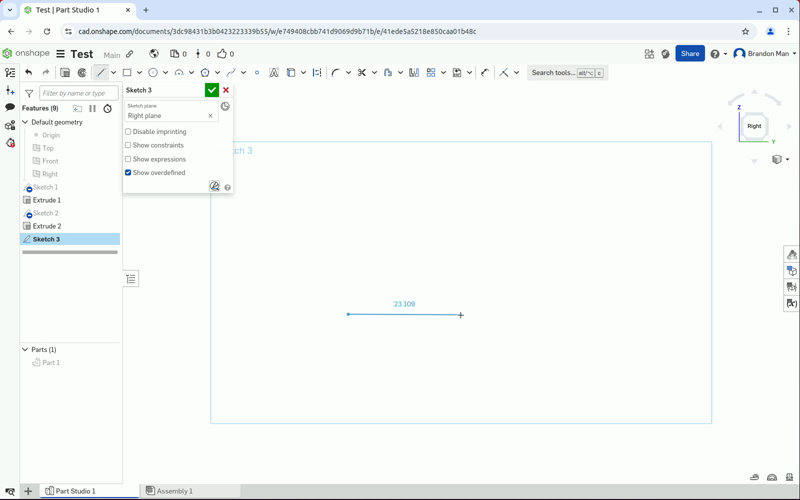
key_up(shift)
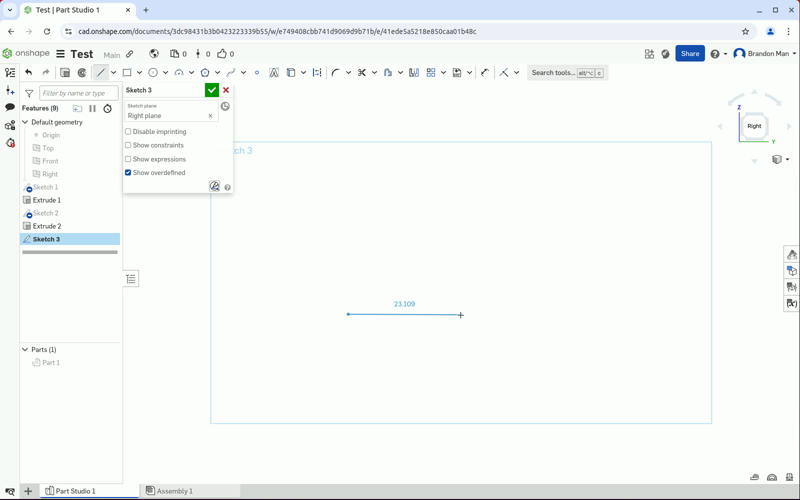
key(esc)
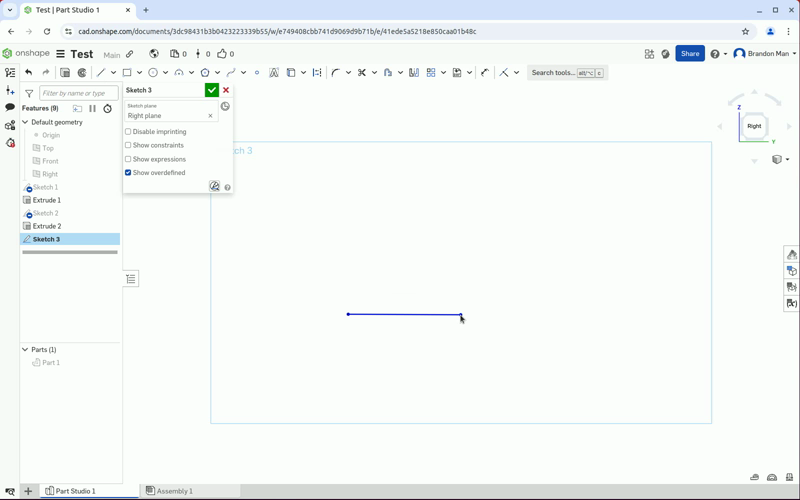
key(a)
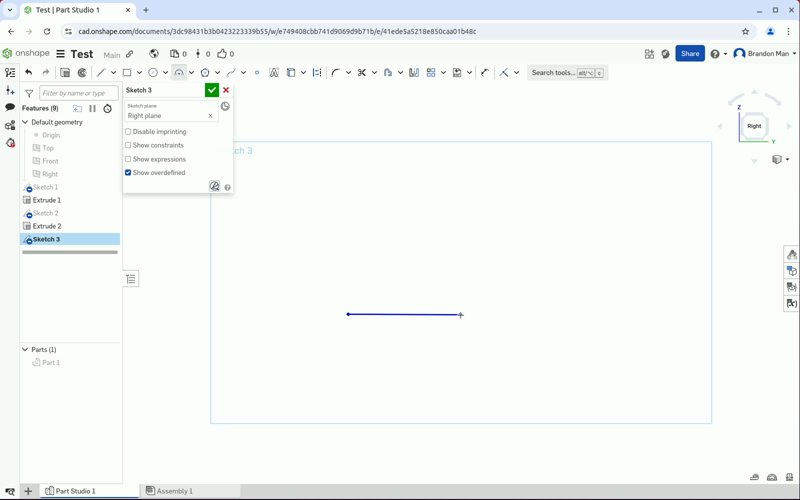
mouse_move(460, 314)
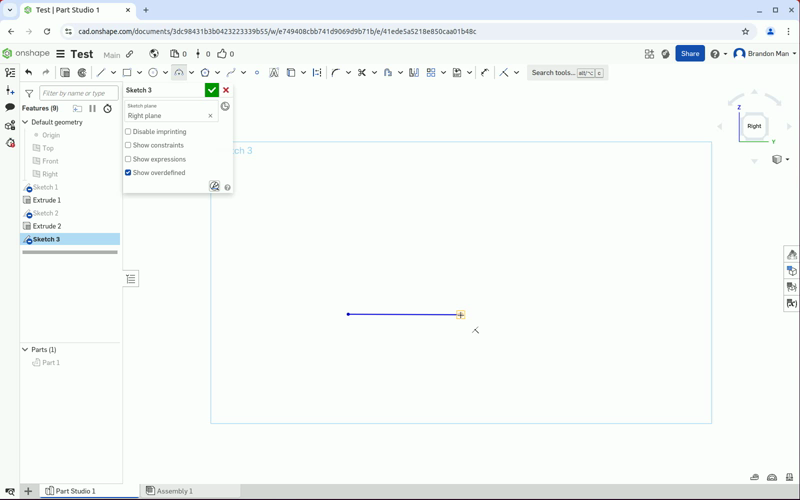
click(460, 314)
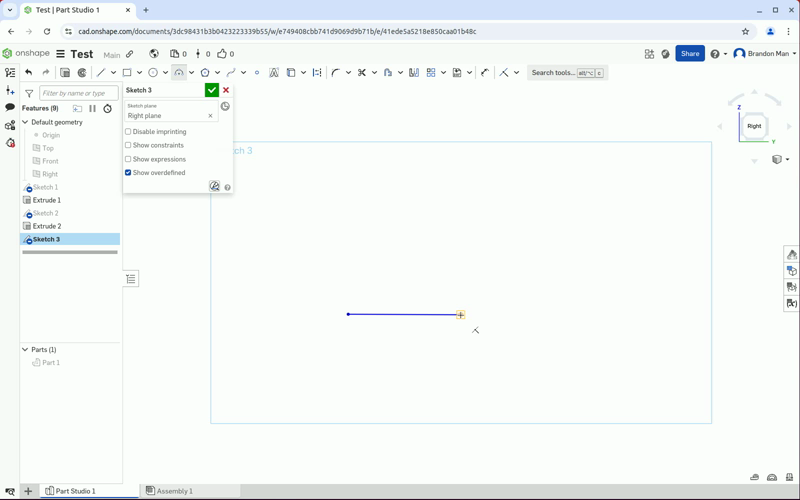
key_down(shift)
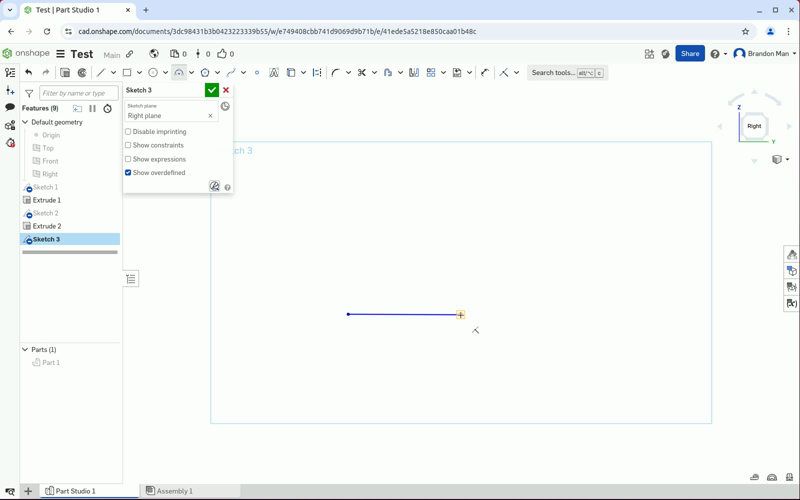
mouse_move(460, 250)
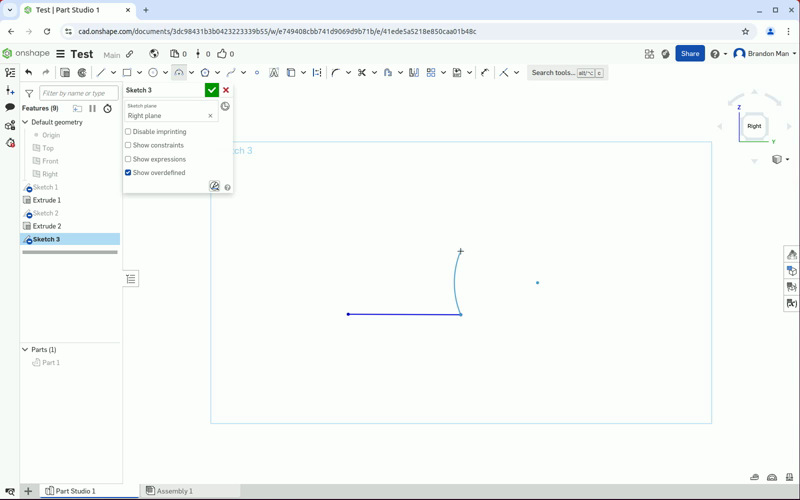
click(460, 250)
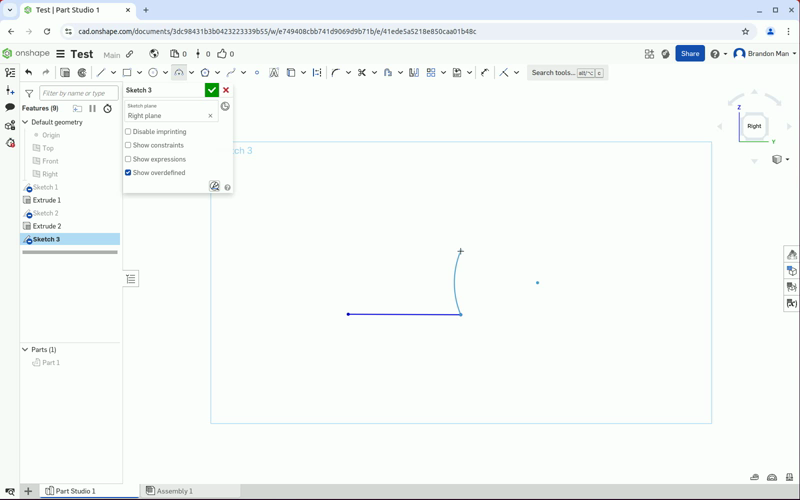
mouse_move(428, 282)
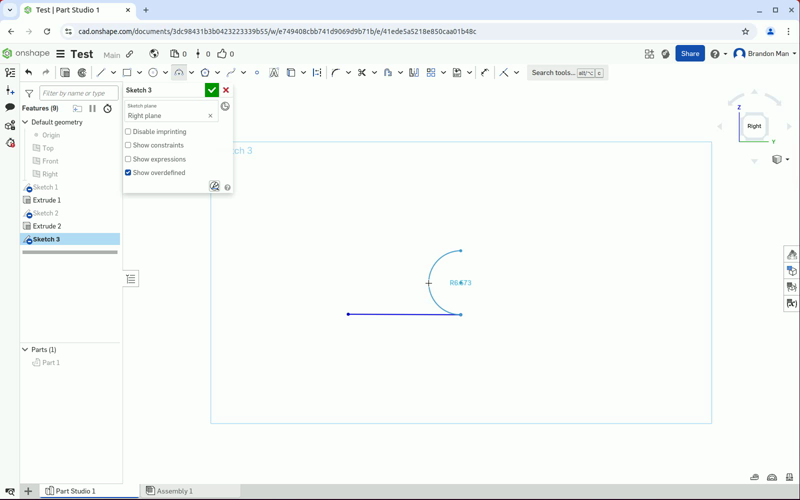
click(428, 282)
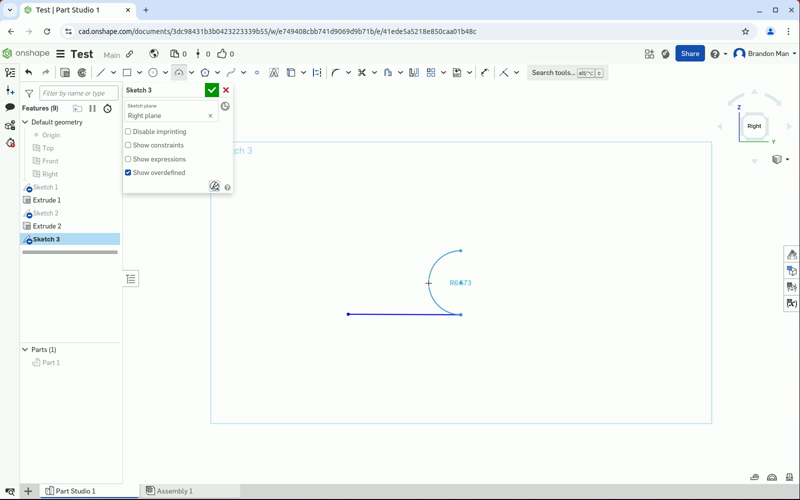
key_up(shift)
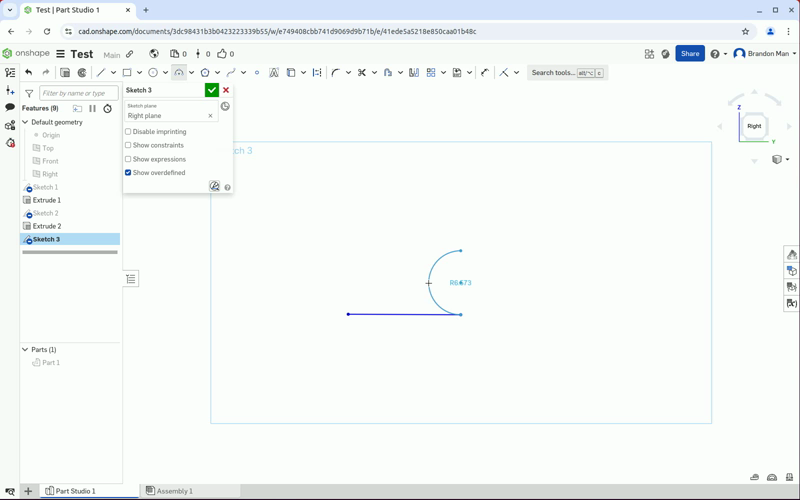
key(esc)
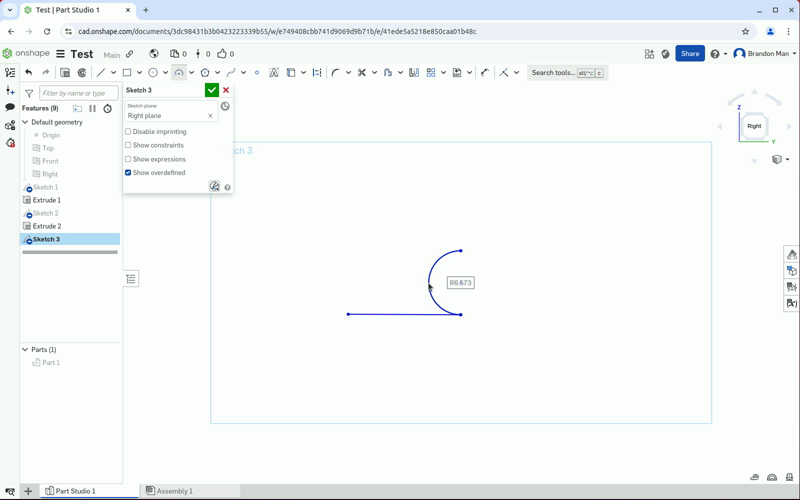
key(l)
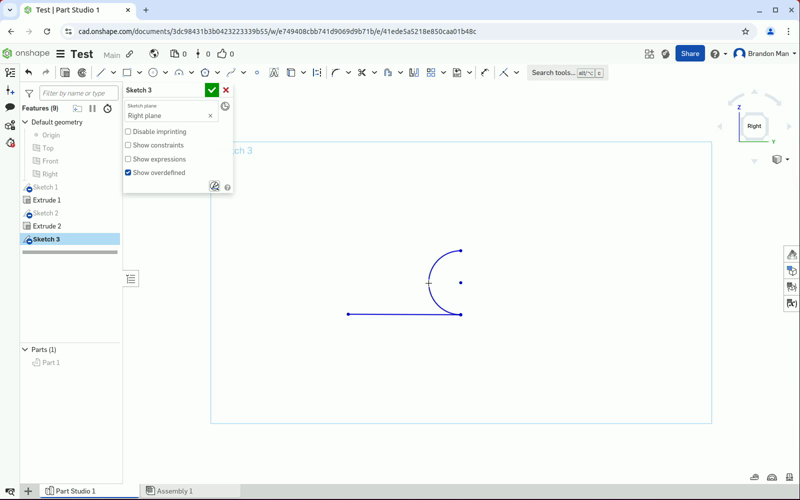
mouse_move(460, 250)
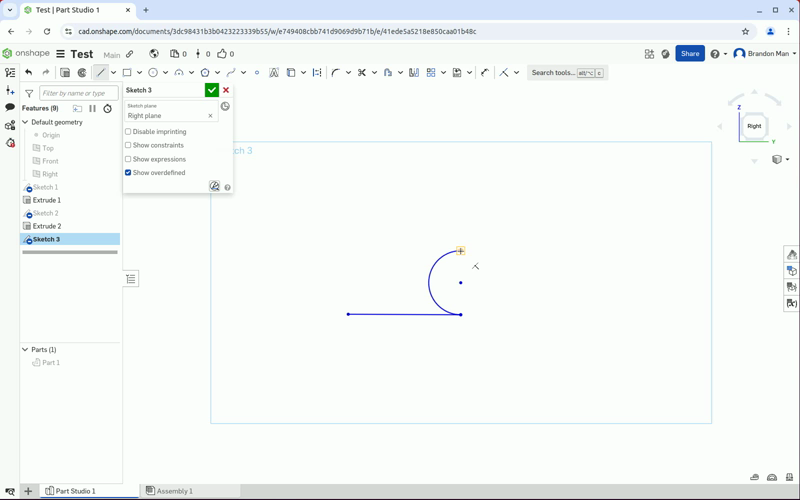
click(460, 250)
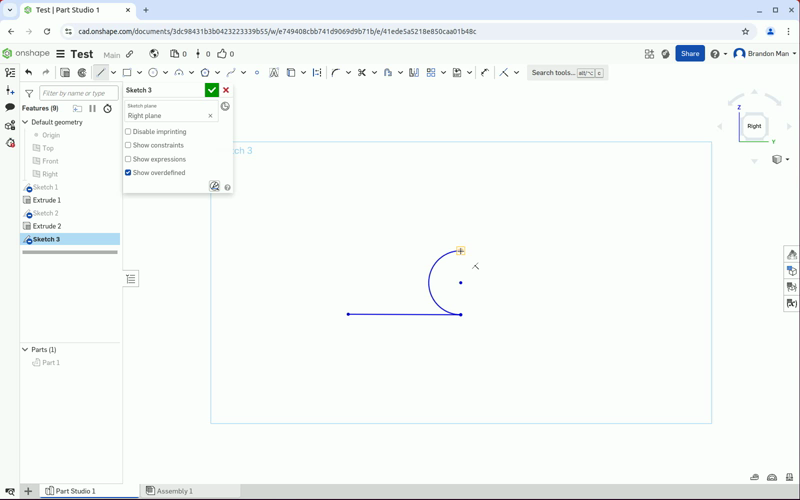
key_down(shift)
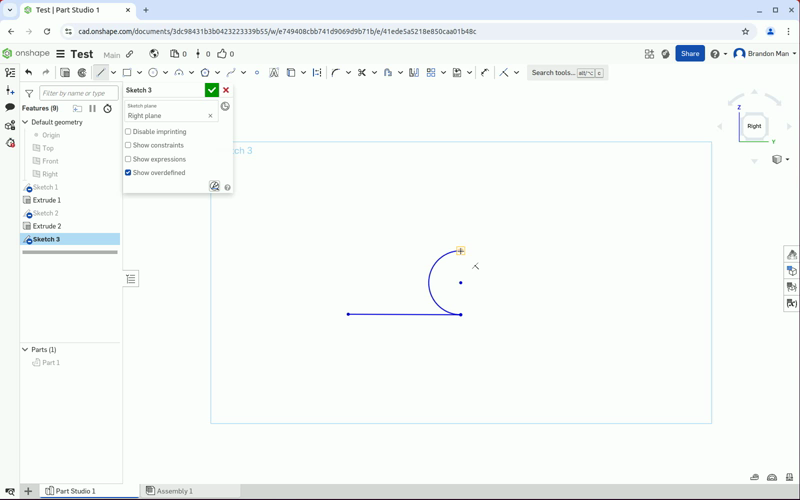
mouse_move(348, 250)
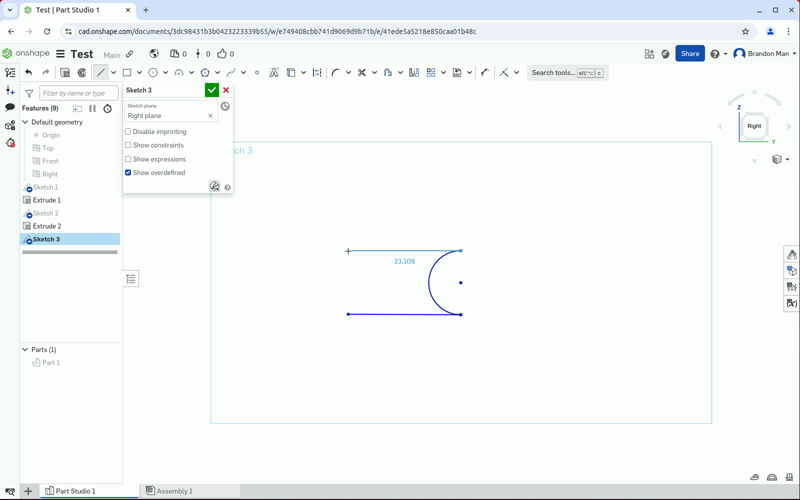
click(348, 250)
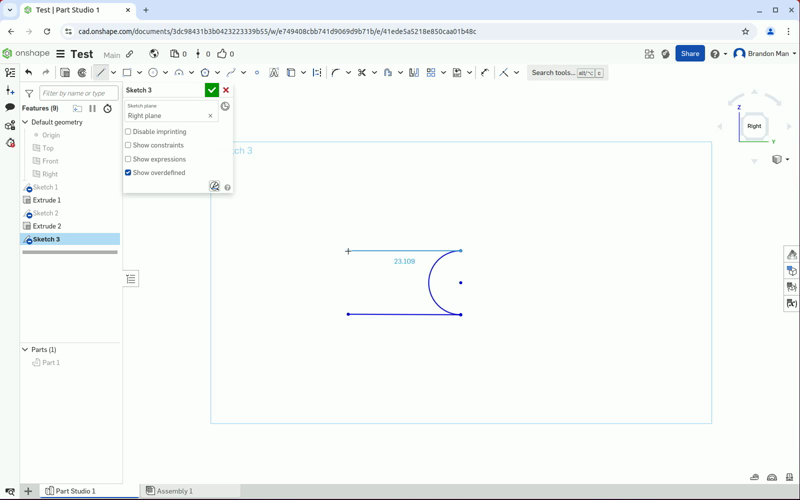
key_up(shift)
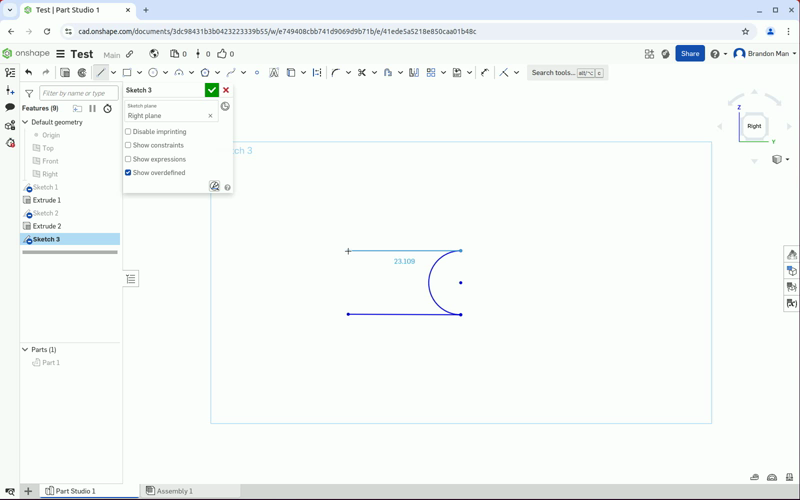
key_down(shift)
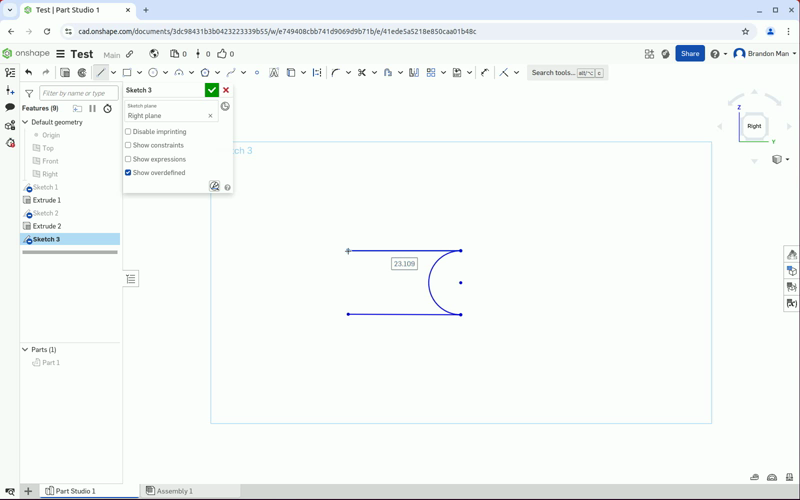
mouse_move(348, 314)
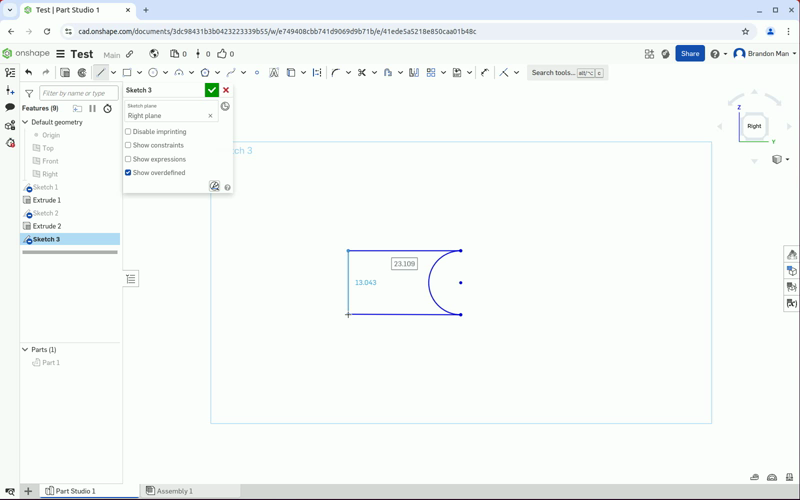
key_up(shift)
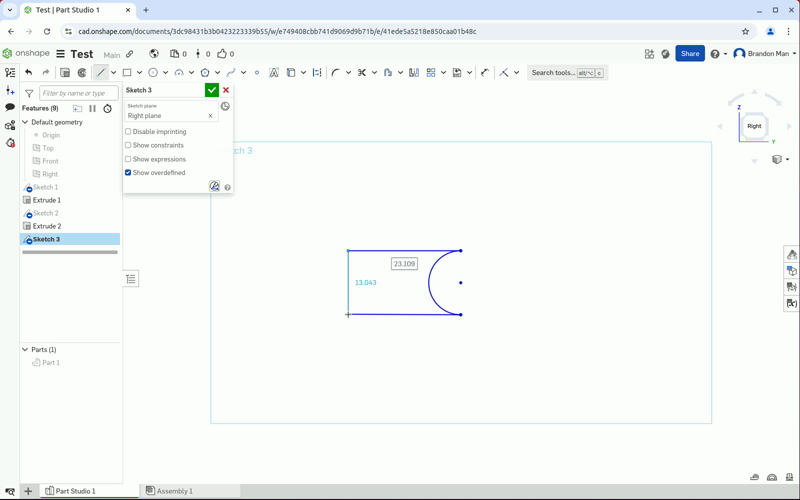
click(348, 314)
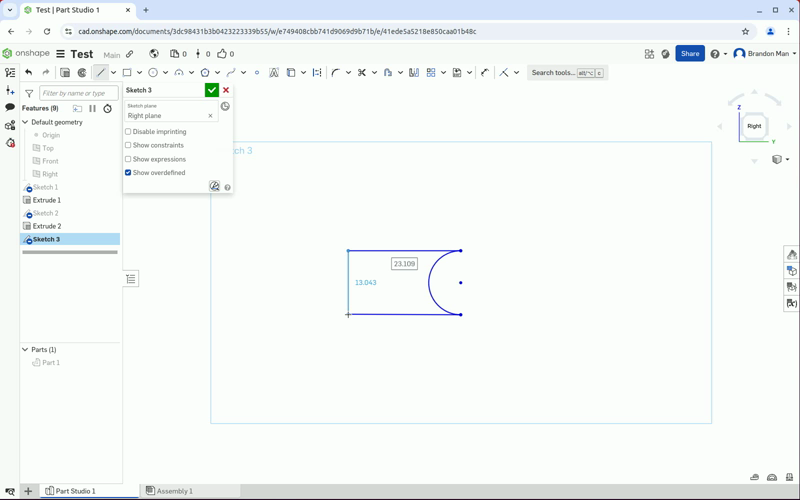
key(esc)
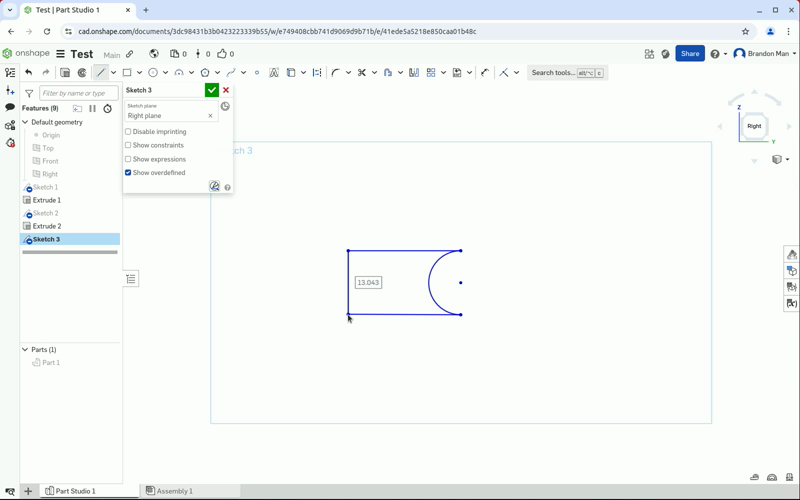
key(l)
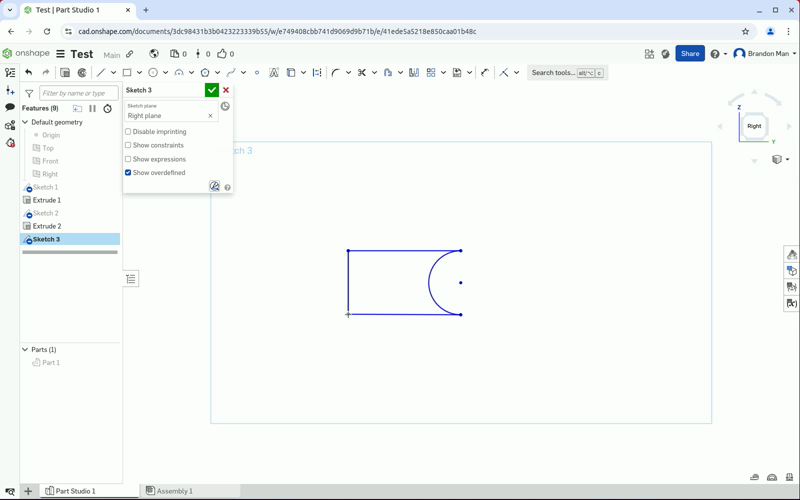
key_down(shift)
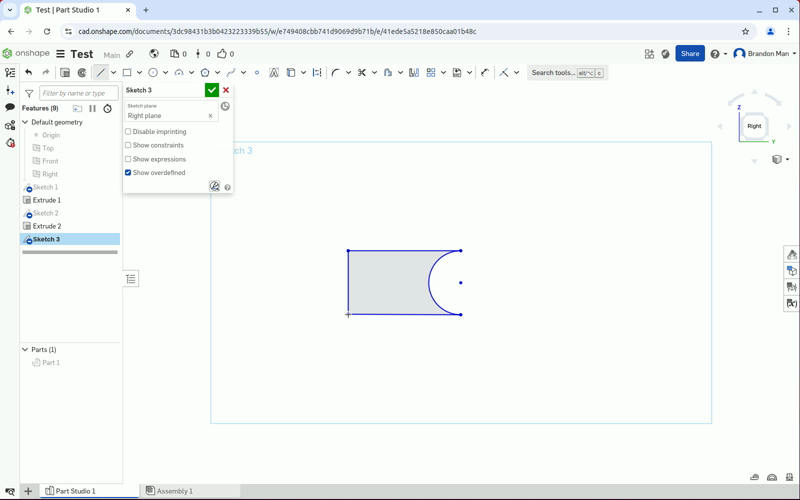
mouse_move(364, 302)
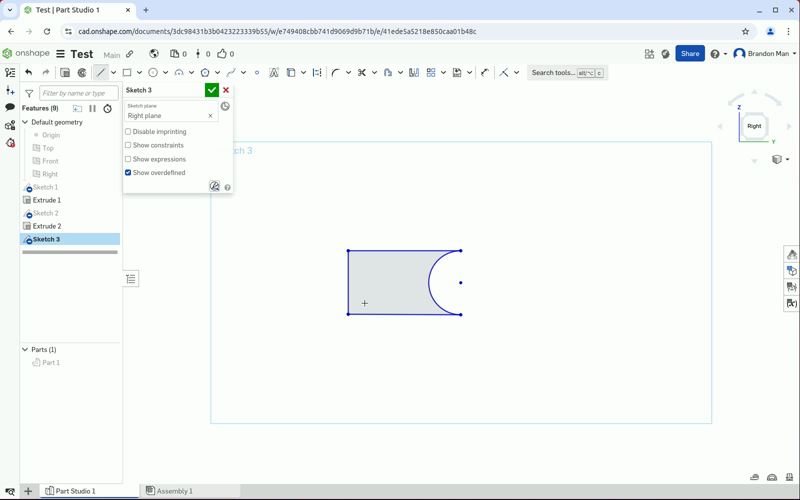
click(364, 302)
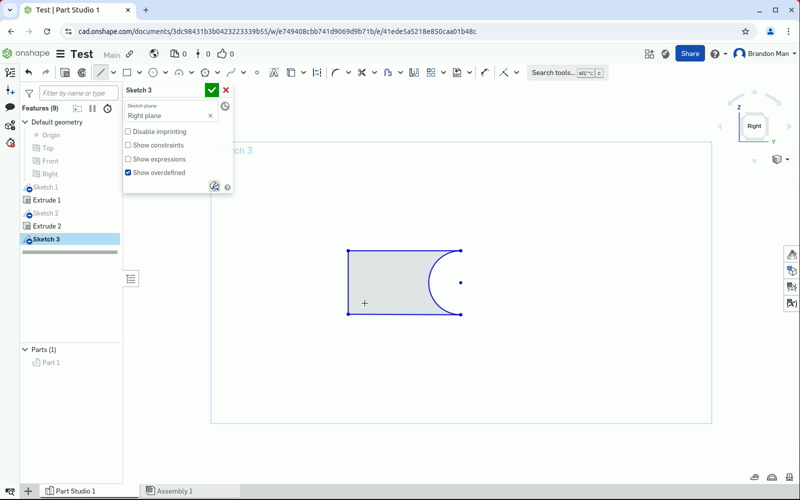
key_up(shift)
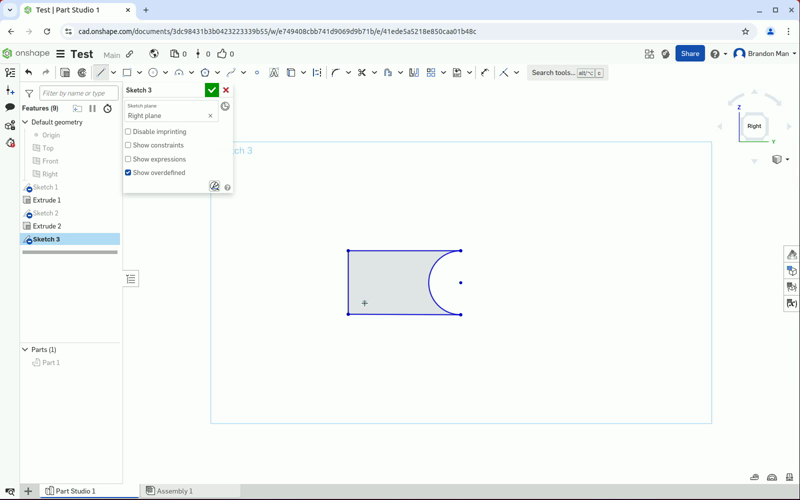
key_down(shift)
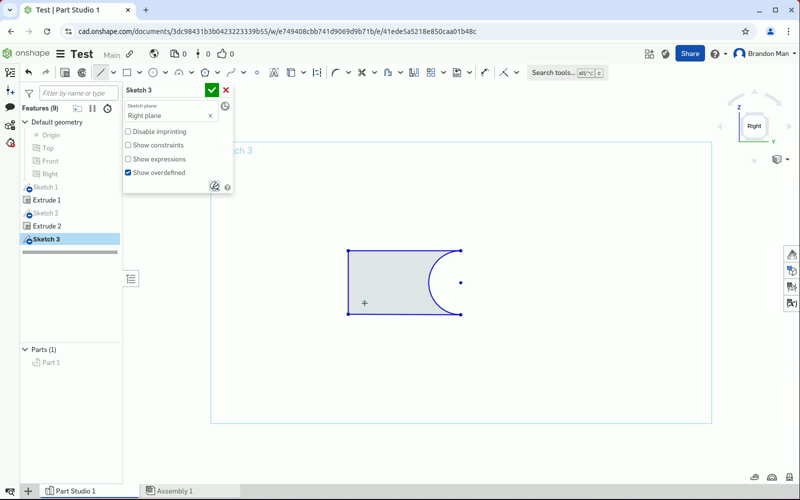
mouse_move(394, 302)
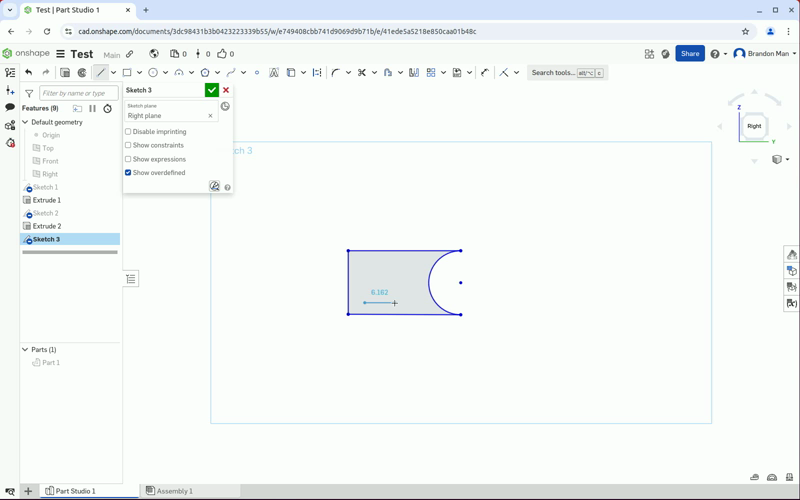
mouse_move(412, 302)
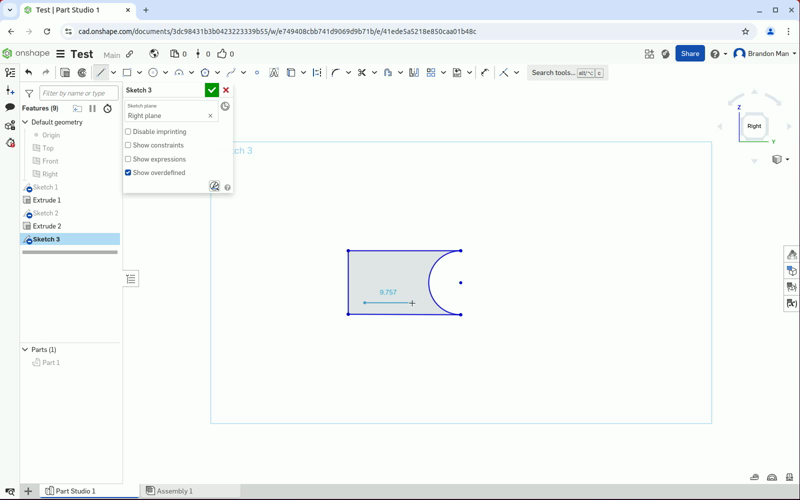
click(412, 302)
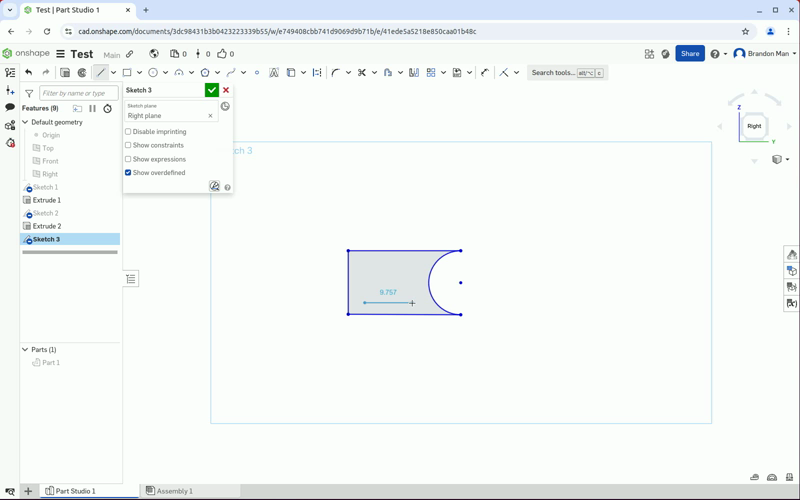
key_up(shift)
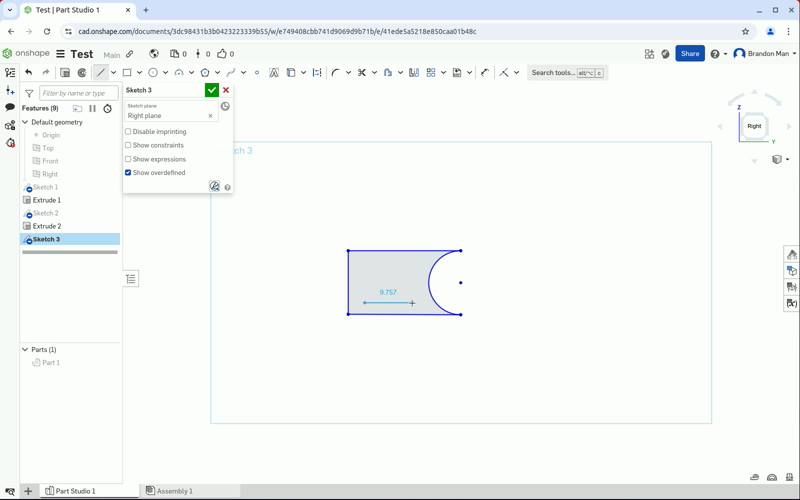
key(esc)
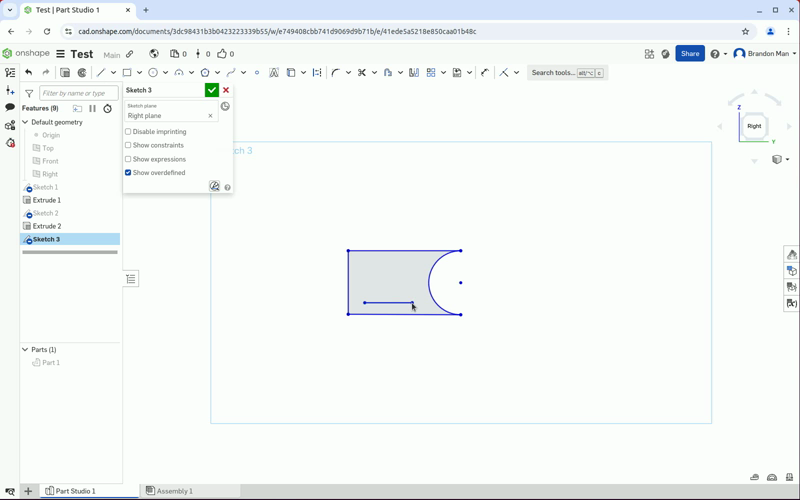
key(a)
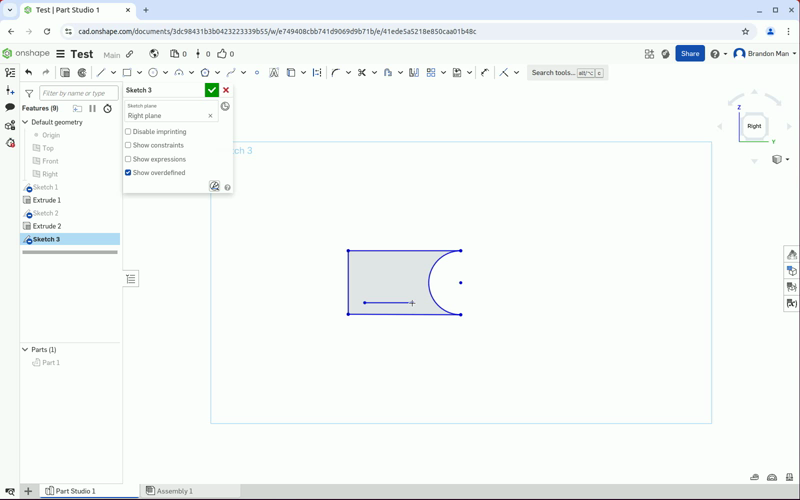
mouse_move(412, 302)
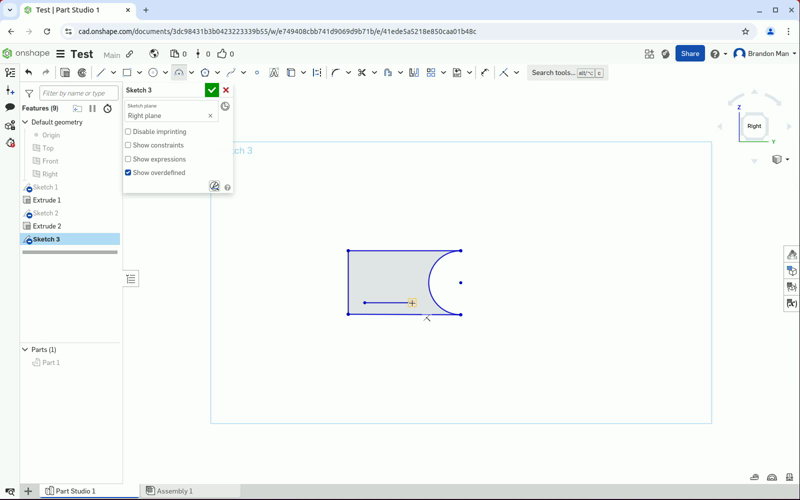
click(412, 302)
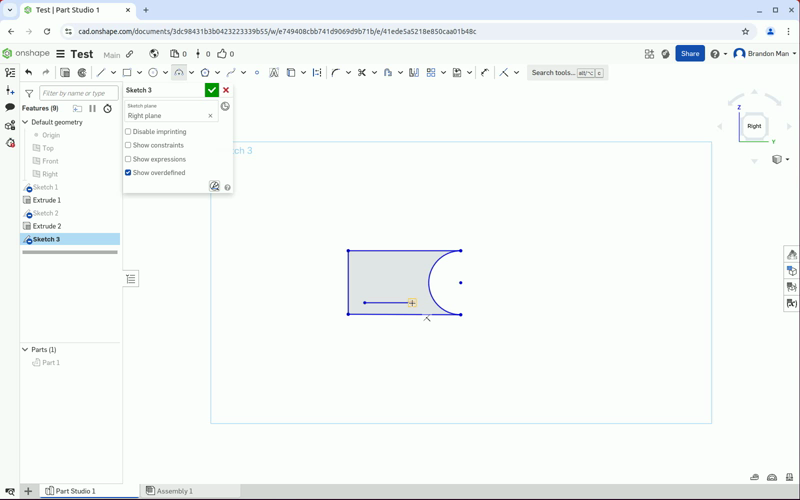
key_down(shift)
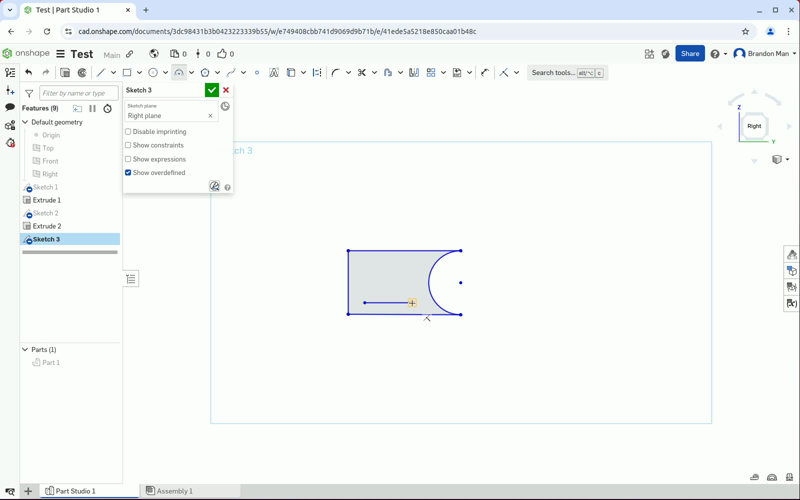
mouse_move(412, 294)
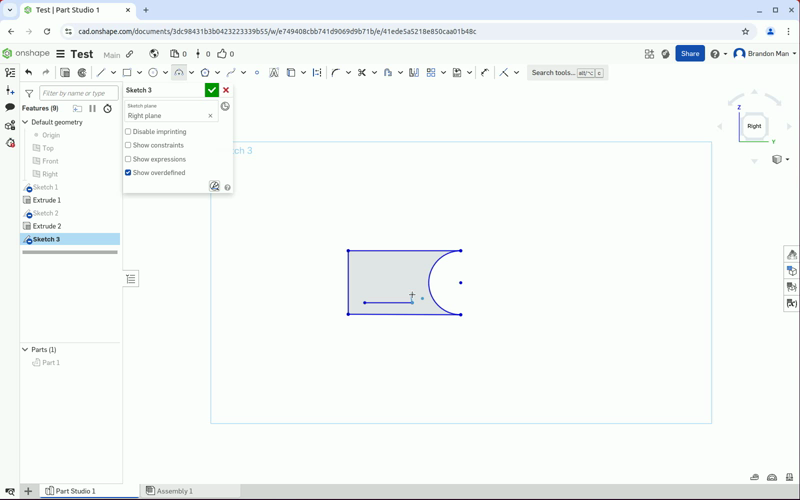
click(412, 294)
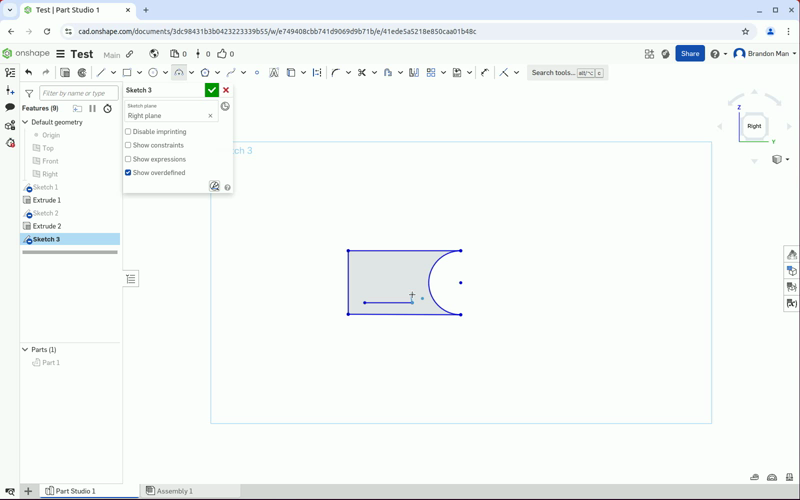
mouse_move(416, 298)
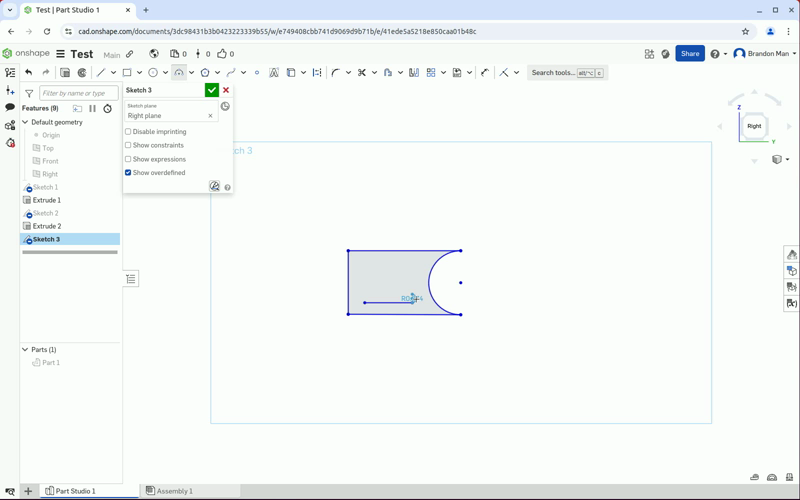
click(416, 298)
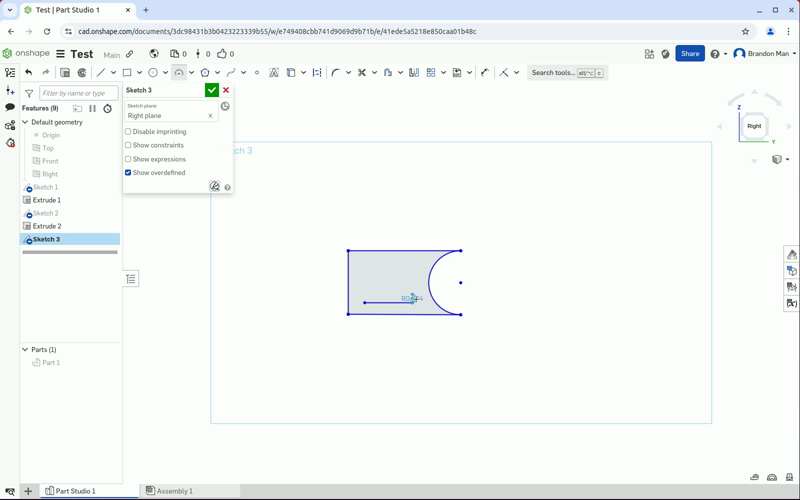
key_up(shift)
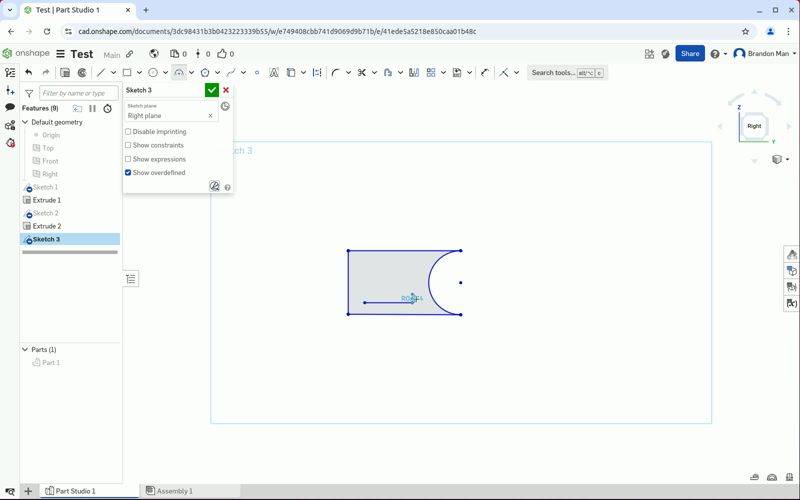
key(esc)
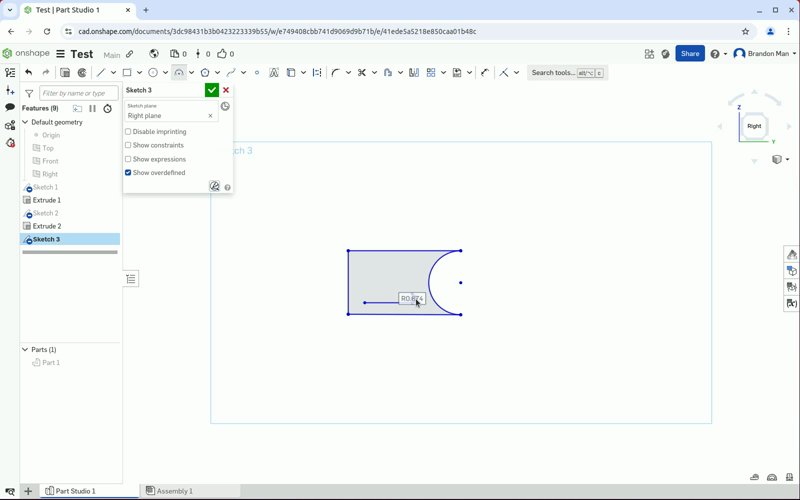
key(l)
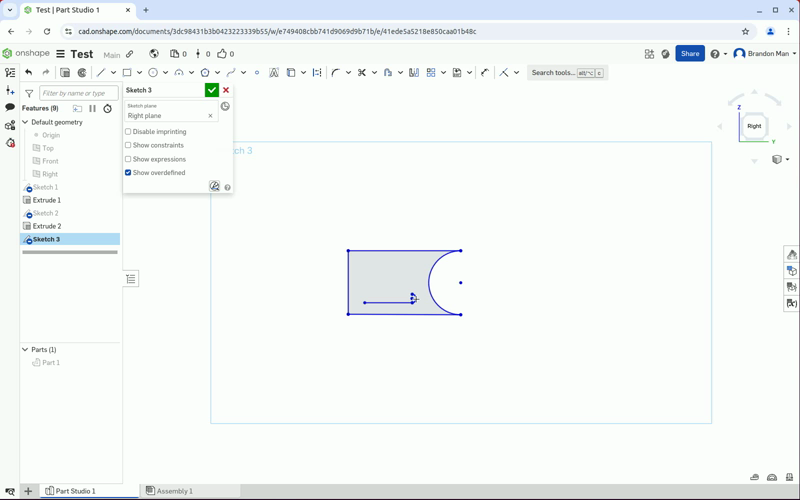
mouse_move(412, 294)
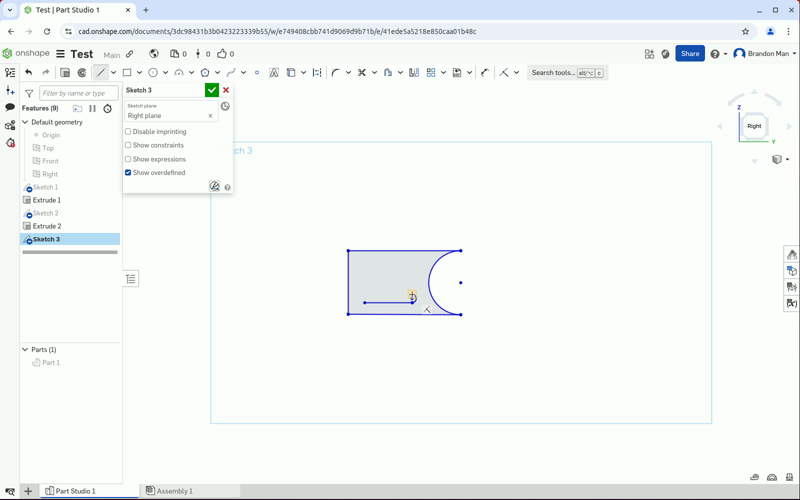
scroll(6)
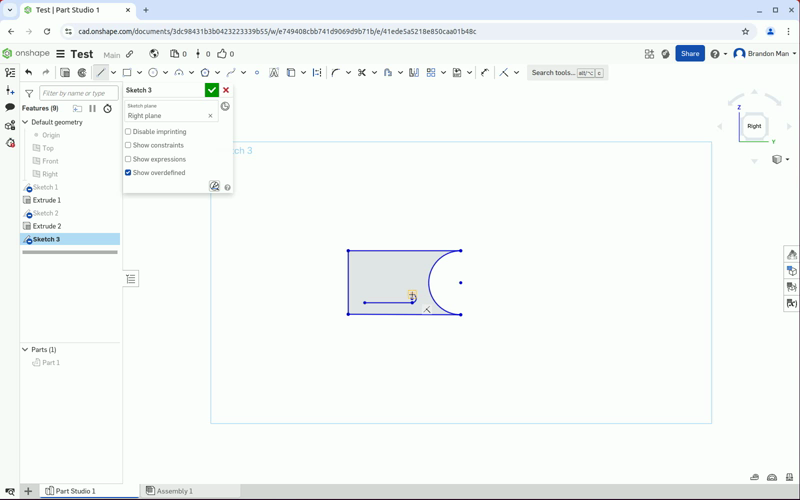
scroll(6)
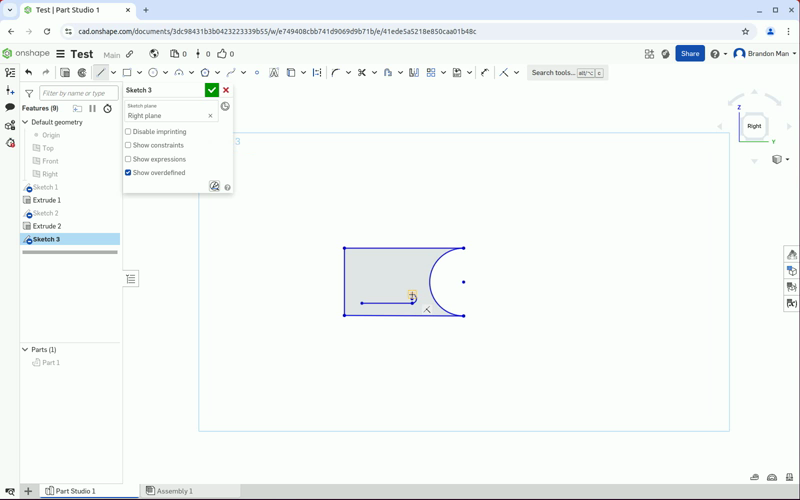
scroll(6)
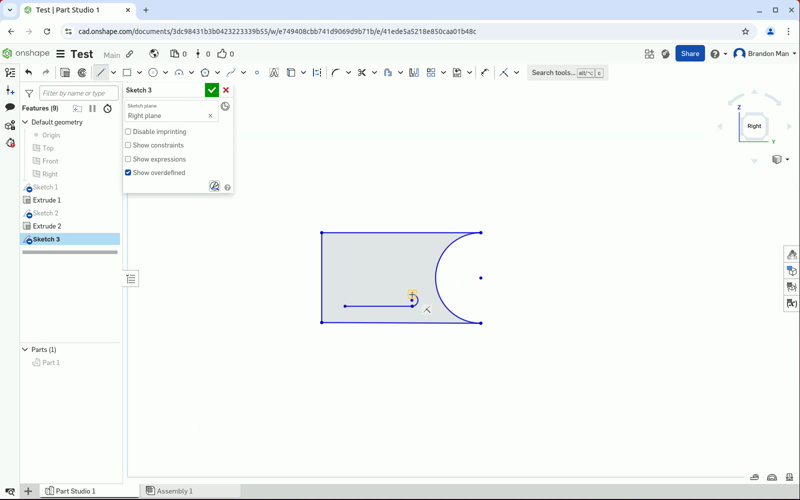
scroll(6)
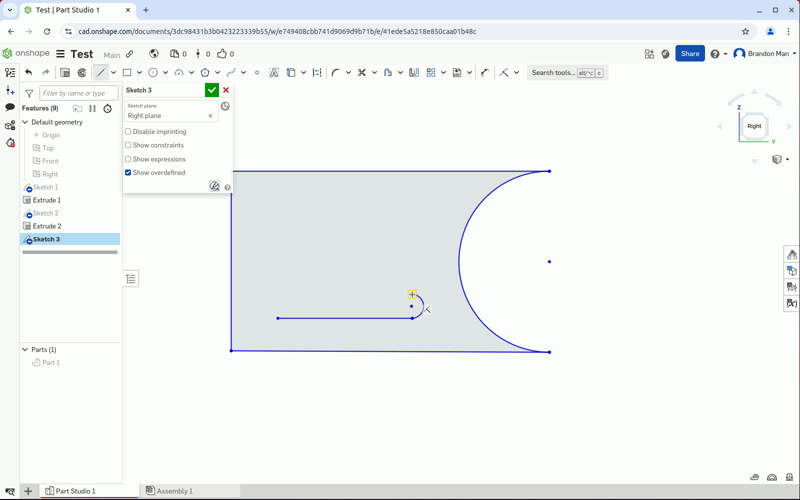
scroll(6)
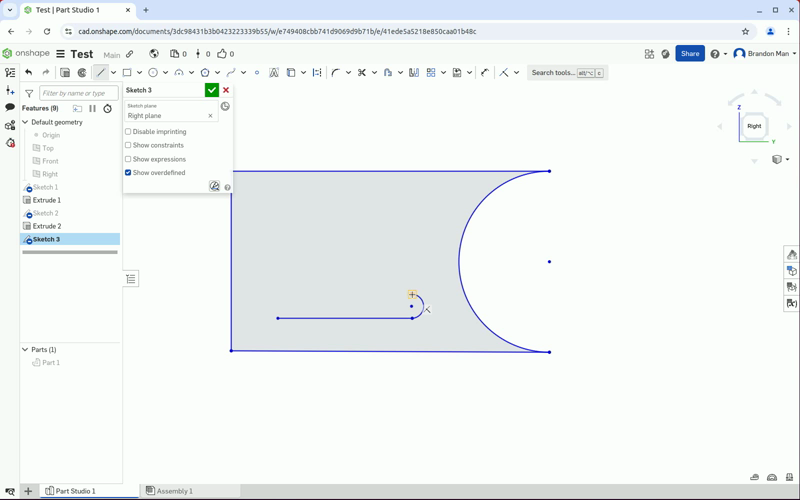
scroll(6)
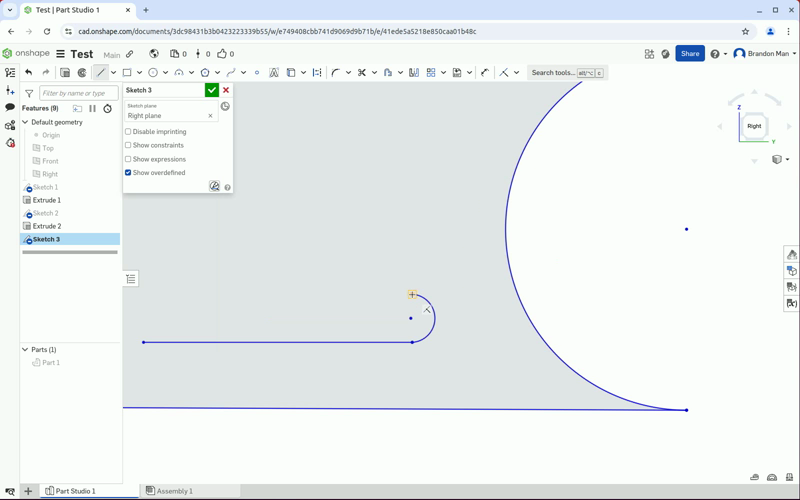
scroll(6)
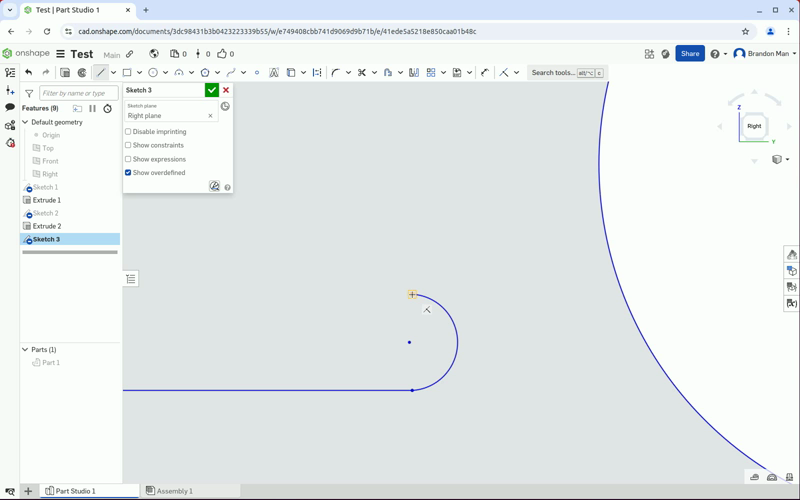
click(412, 294)
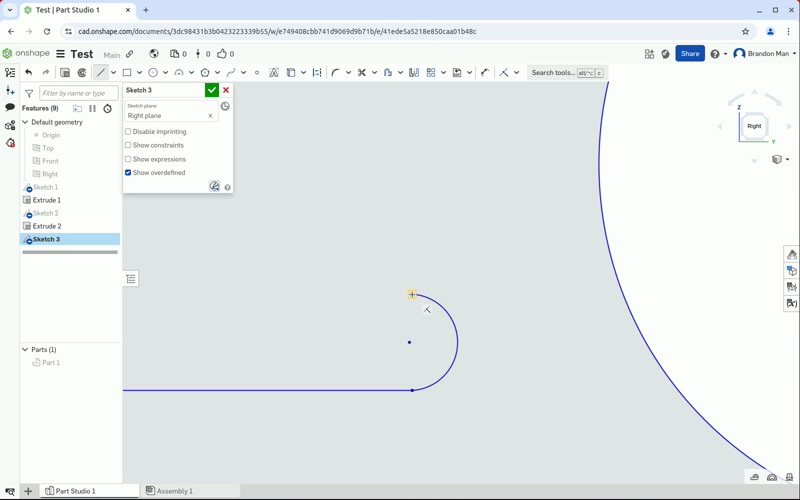
scroll(-6)
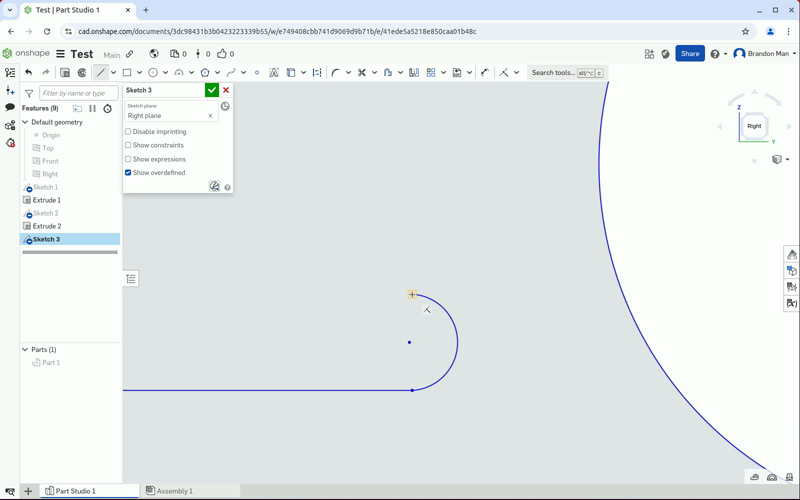
scroll(-6)
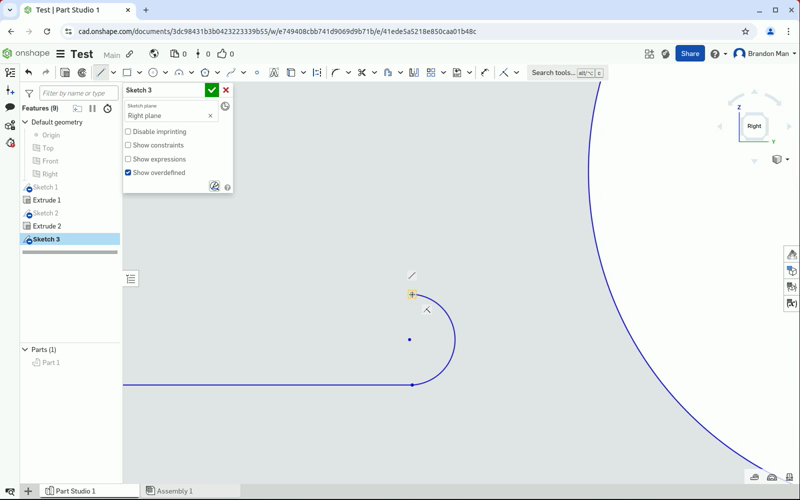
scroll(-6)
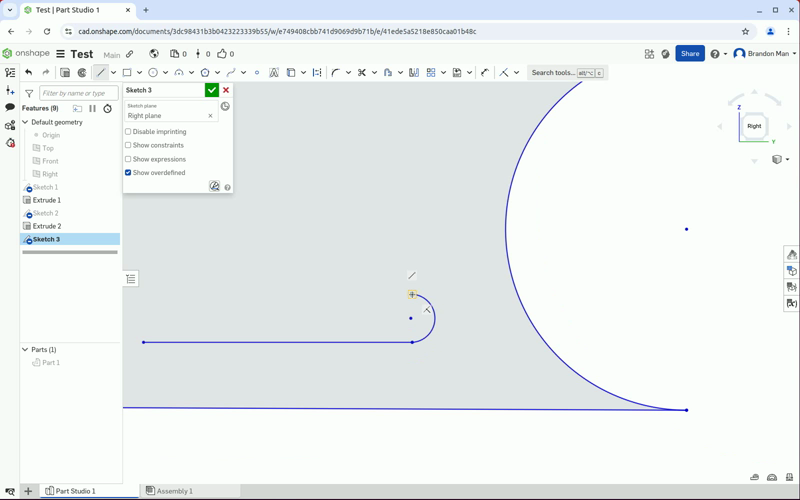
scroll(-6)
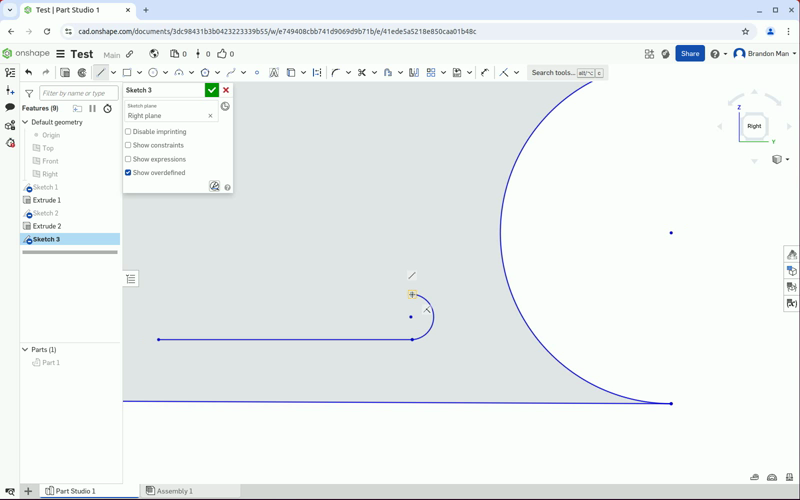
scroll(-6)
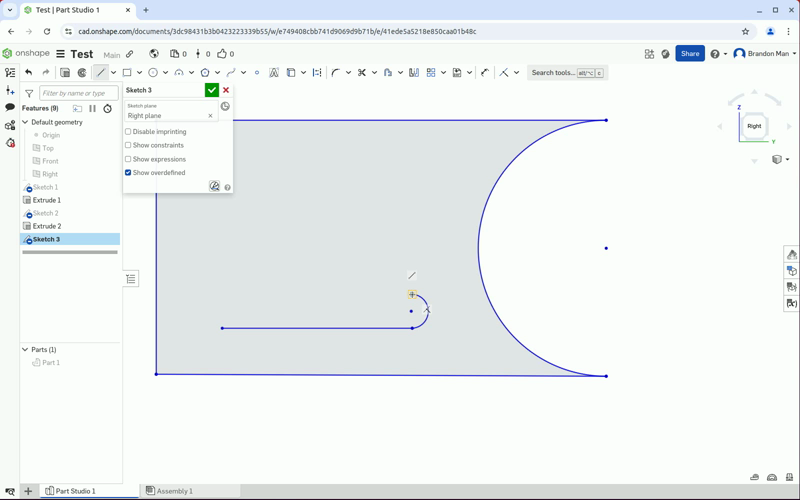
scroll(-6)
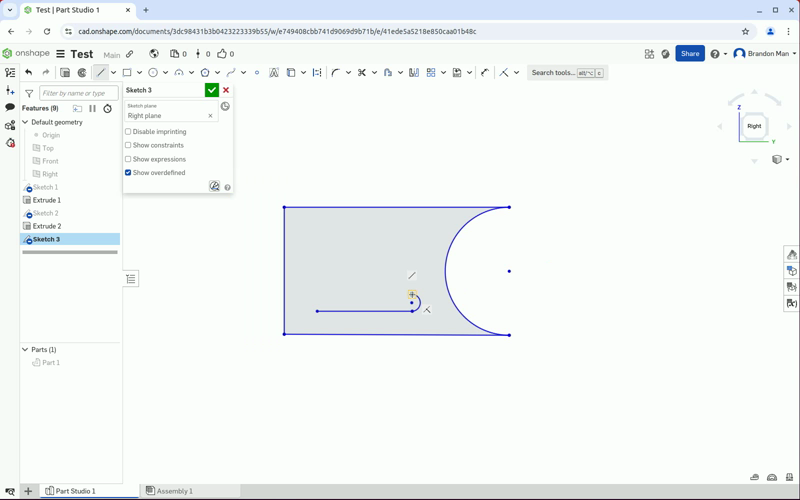
scroll(-6)
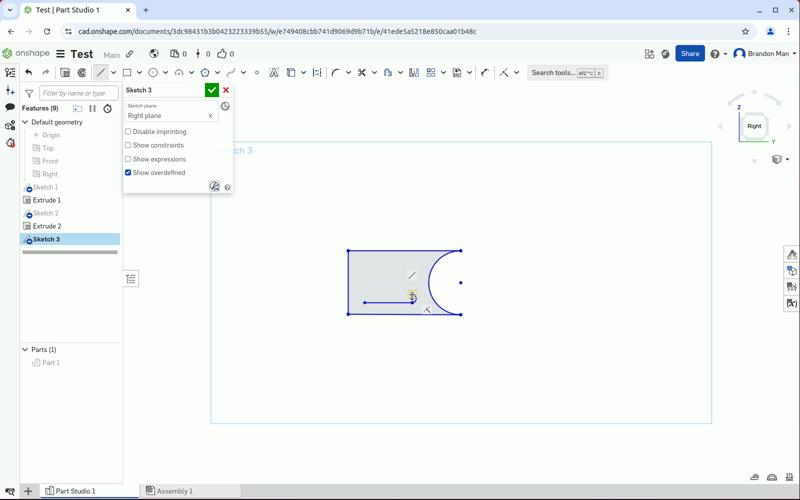
key_down(shift)
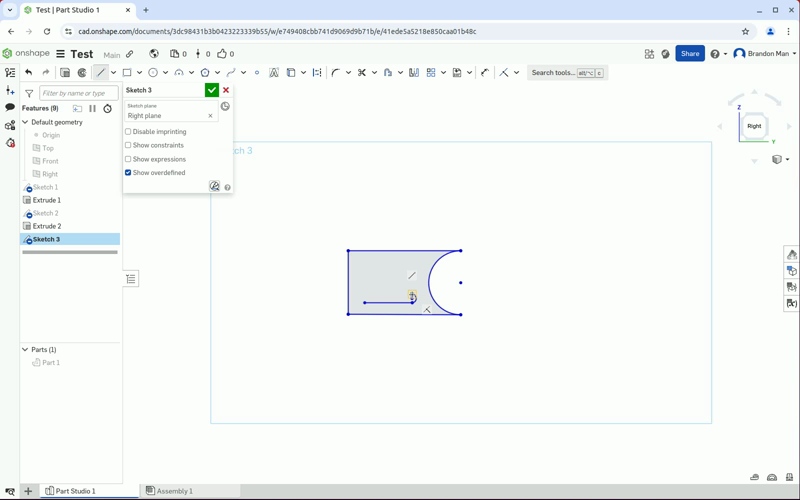
mouse_move(442, 294)
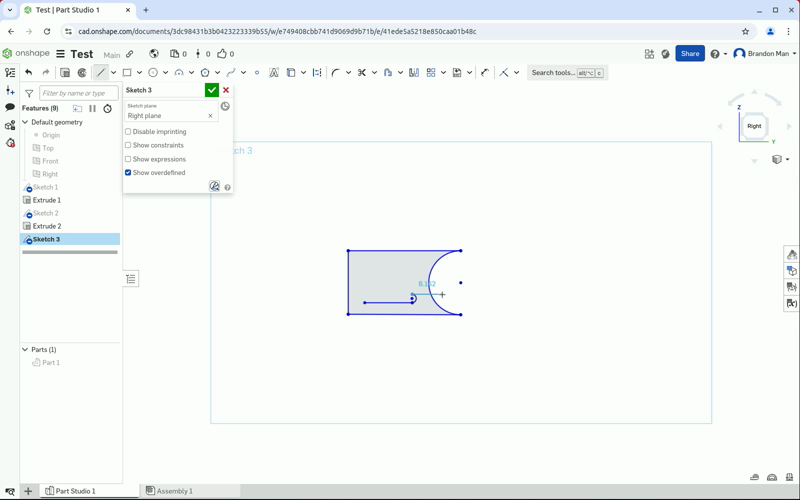
mouse_move(364, 294)
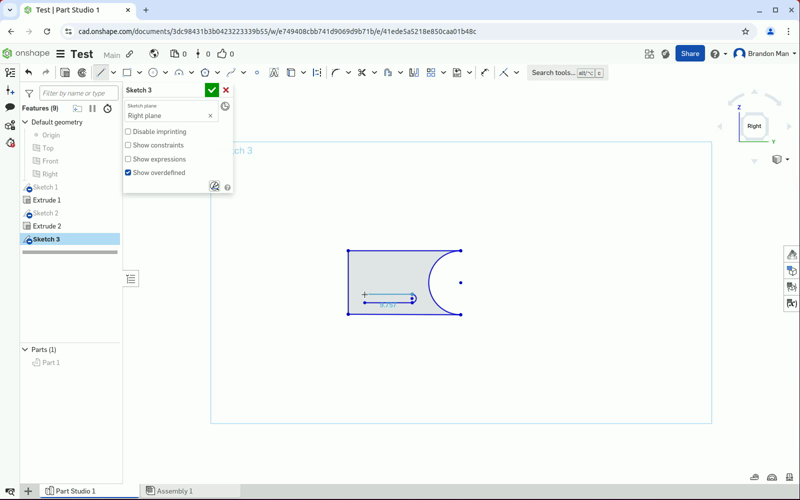
click(364, 294)
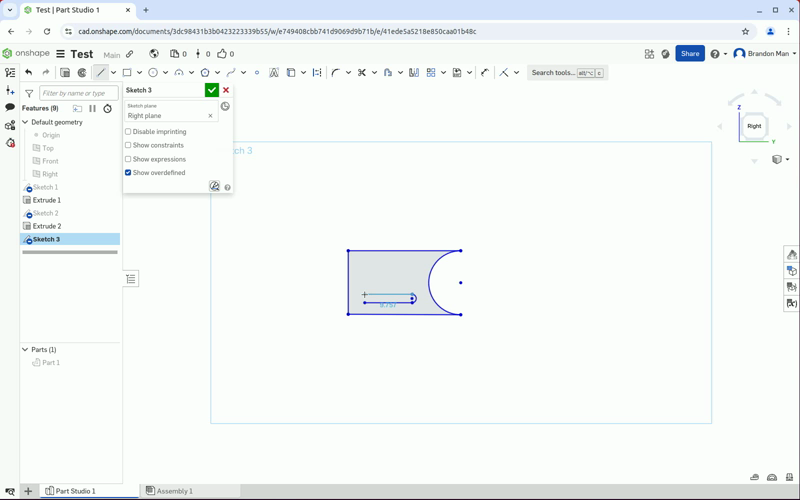
key_up(shift)
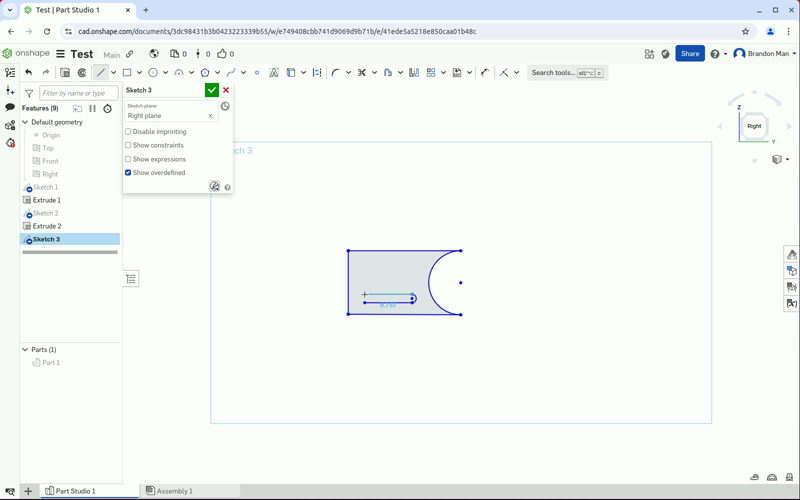
key(esc)
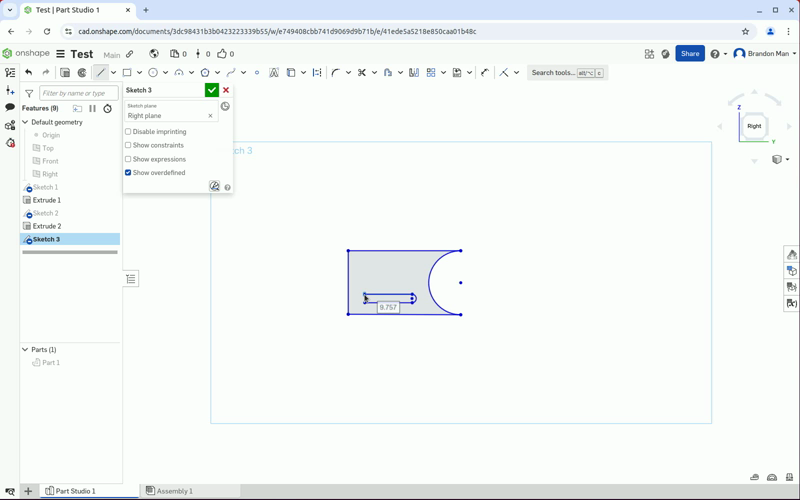
key(a)
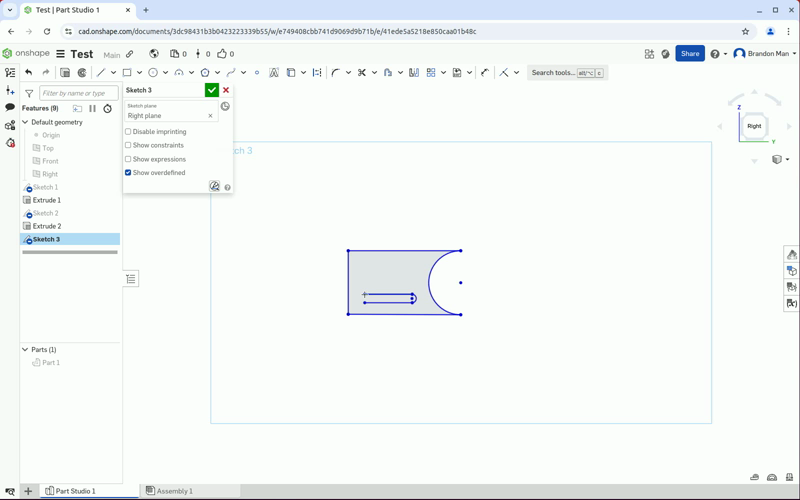
mouse_move(364, 294)
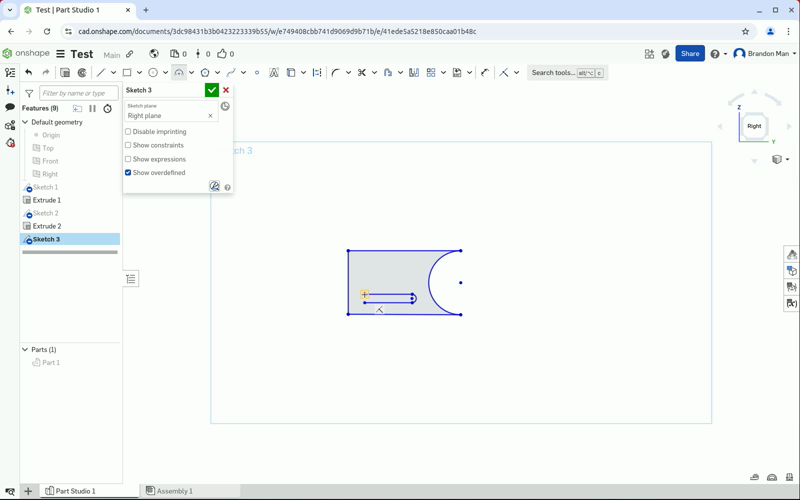
click(364, 294)
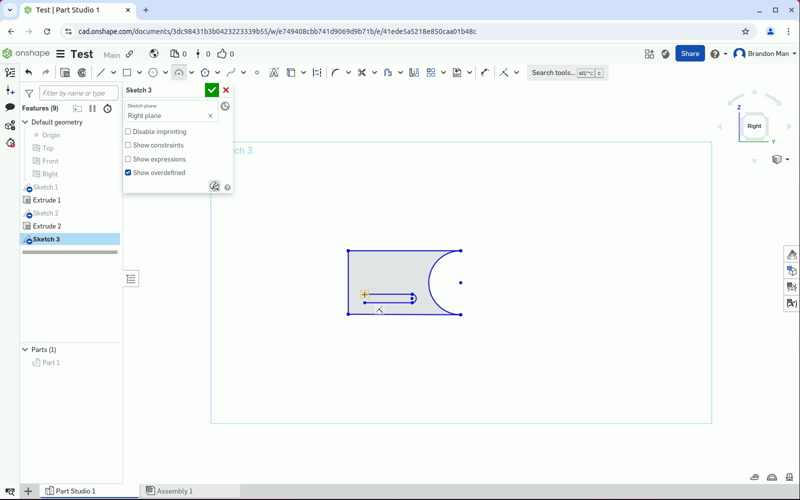
mouse_move(364, 302)
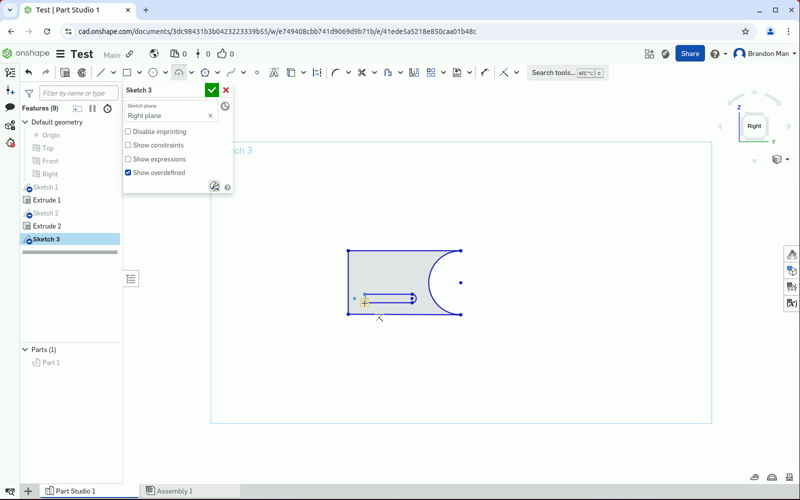
click(364, 302)
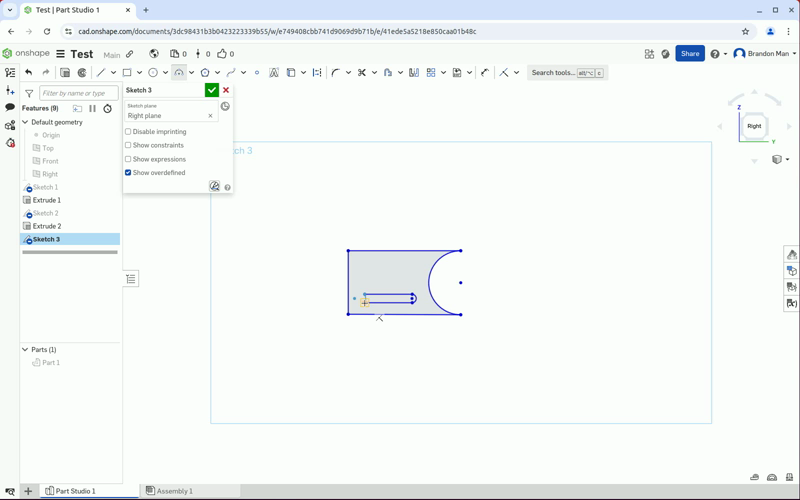
key_down(shift)
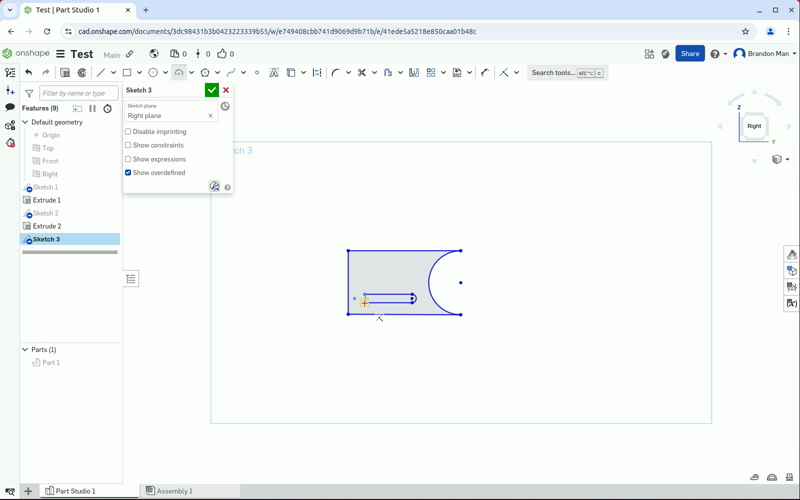
mouse_move(360, 298)
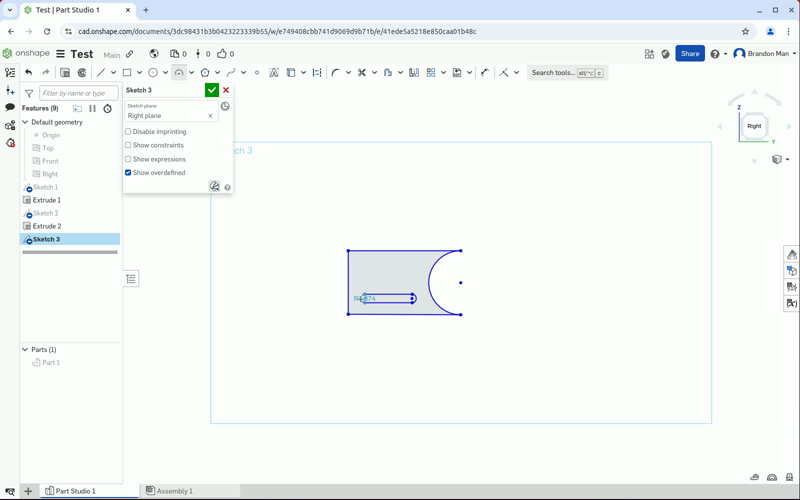
click(360, 298)
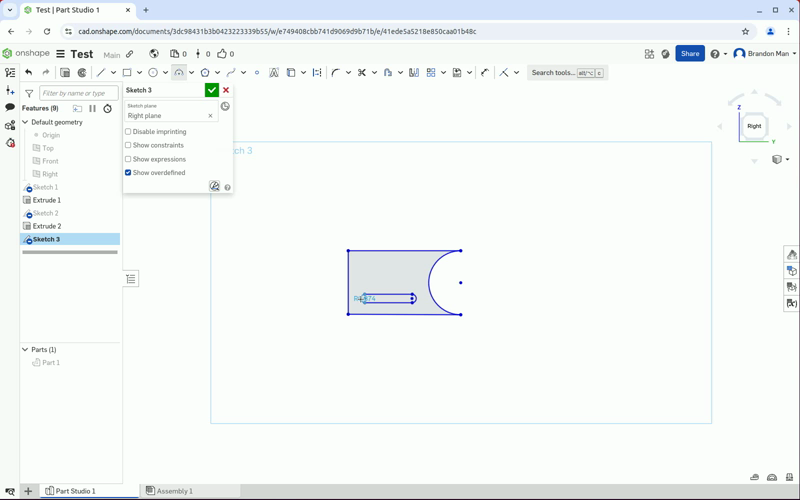
key_up(shift)
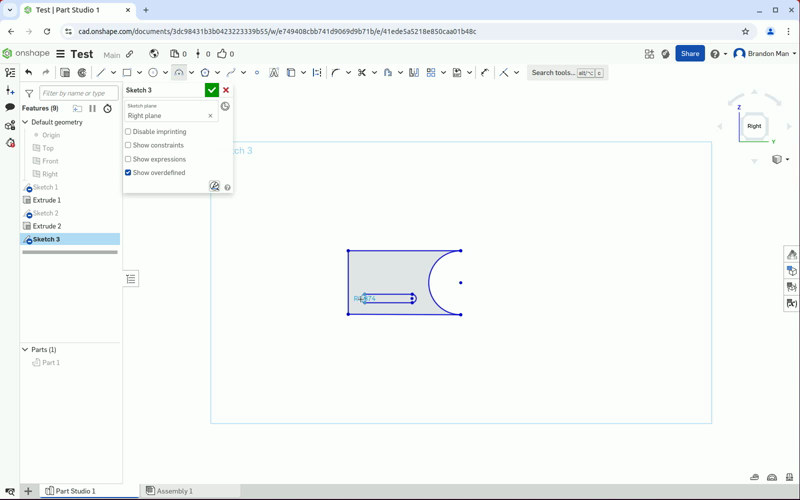
key(esc)
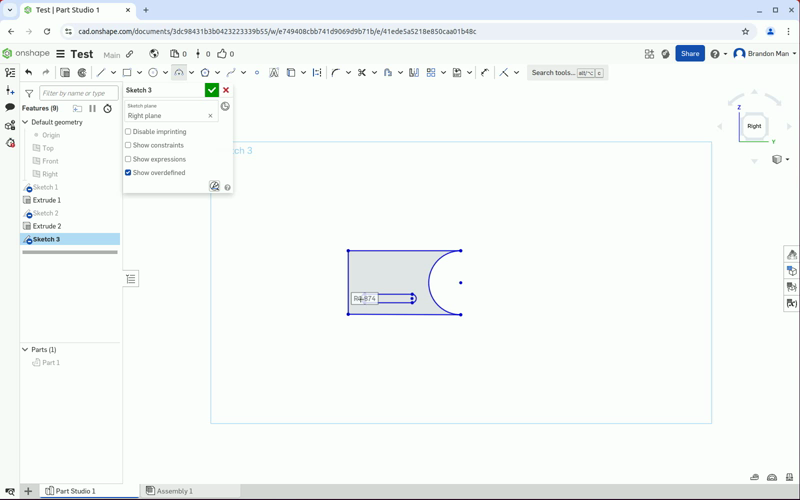
key(l)
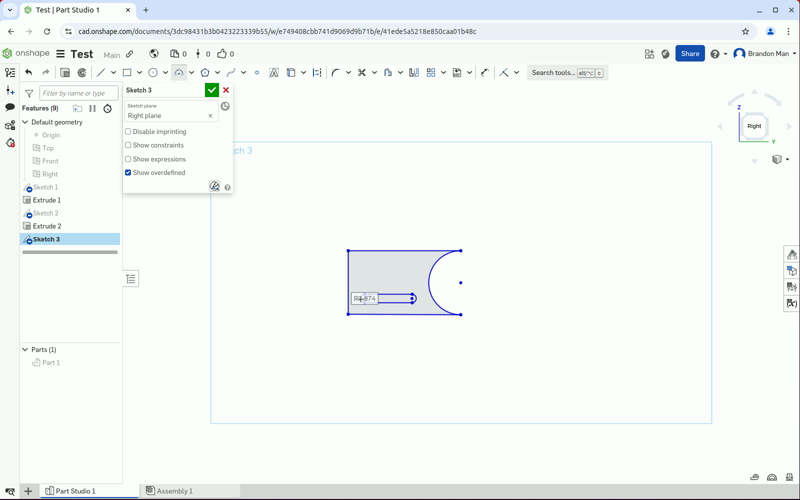
key_down(shift)
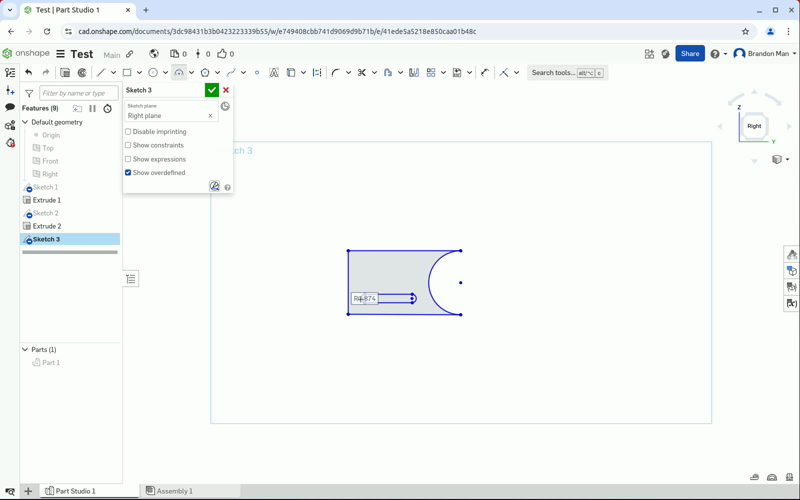
mouse_move(364, 270)
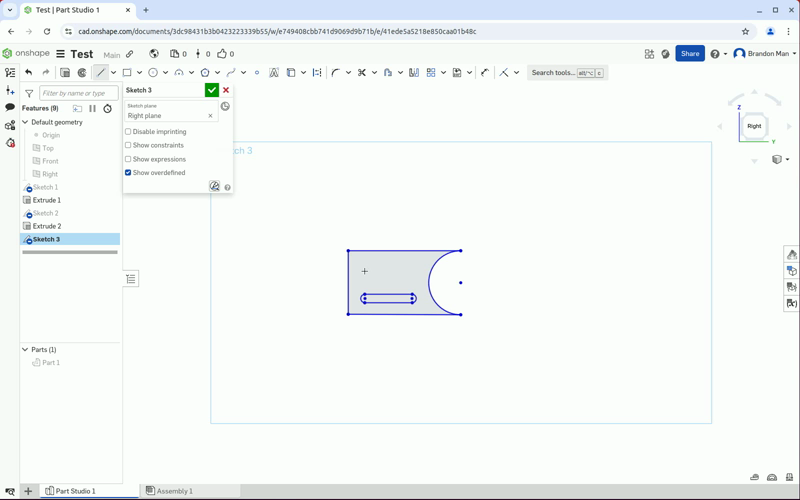
click(364, 270)
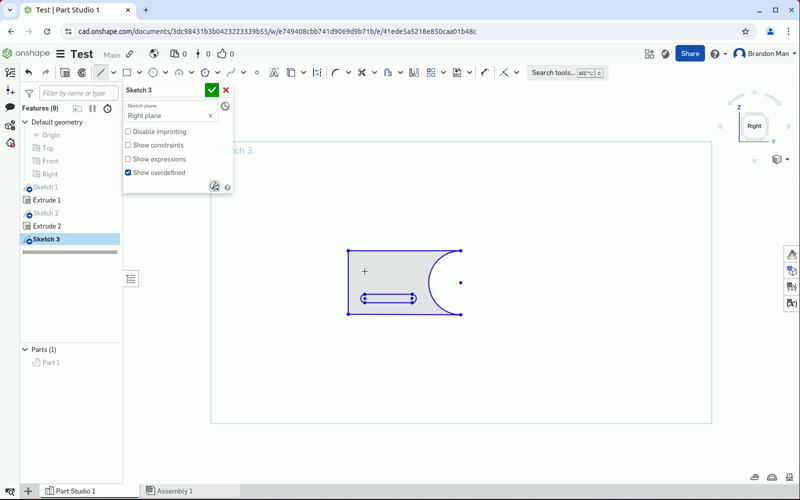
key_up(shift)
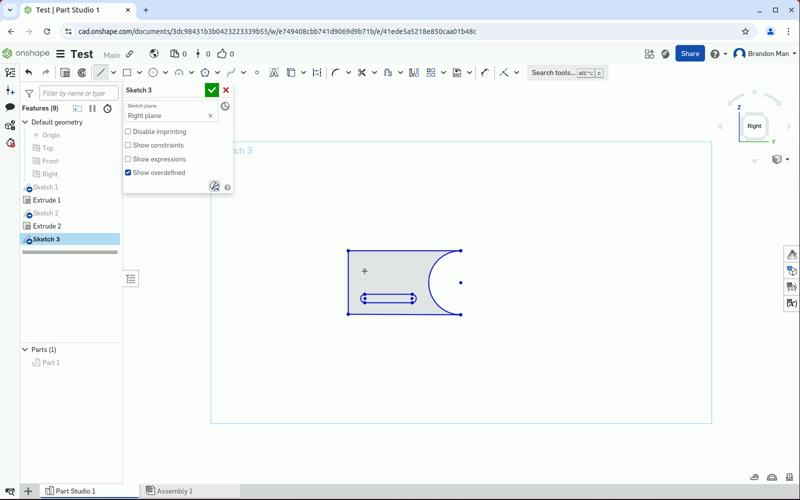
key_down(shift)
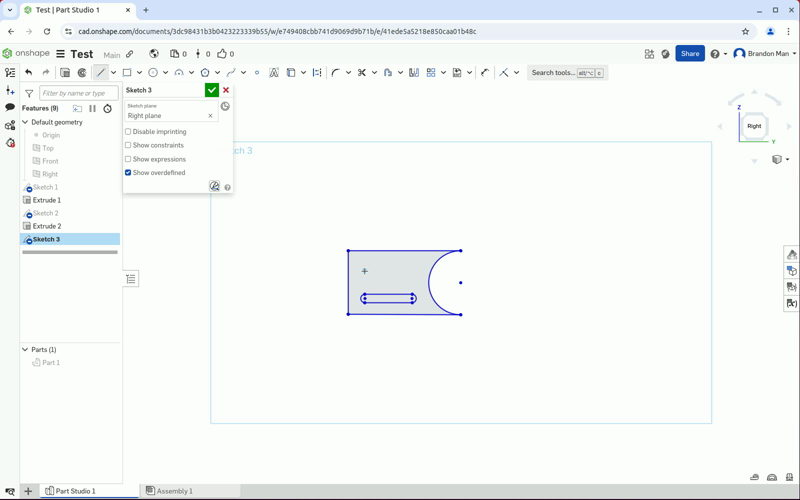
mouse_move(394, 270)
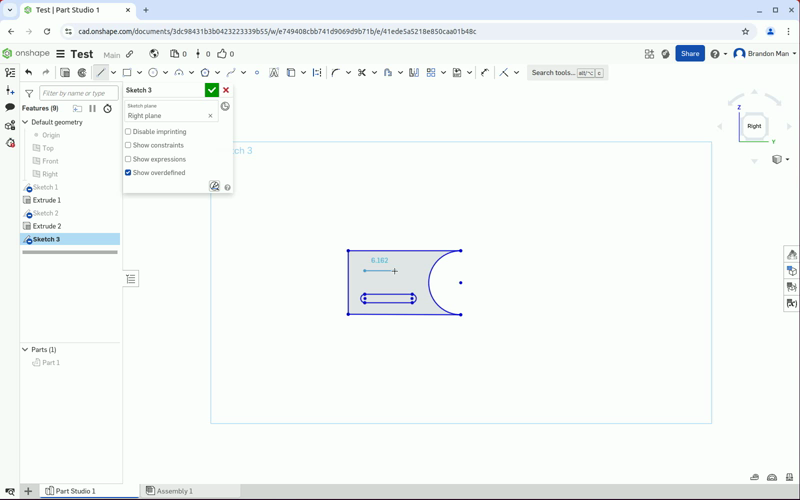
mouse_move(412, 270)
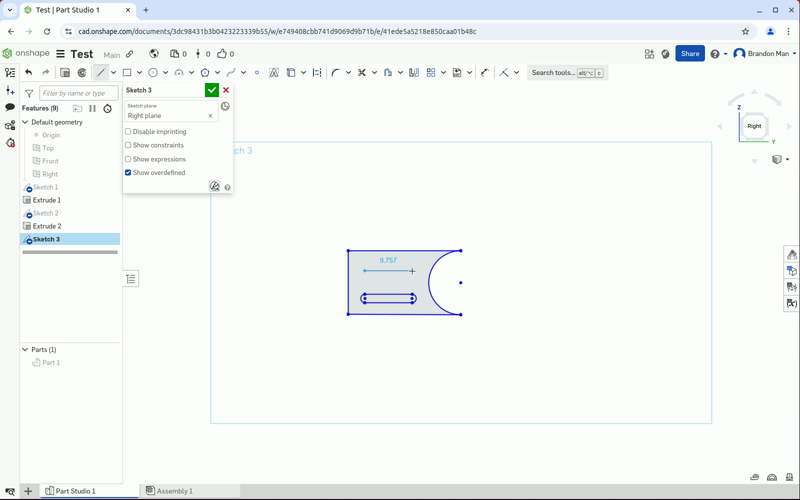
click(412, 270)
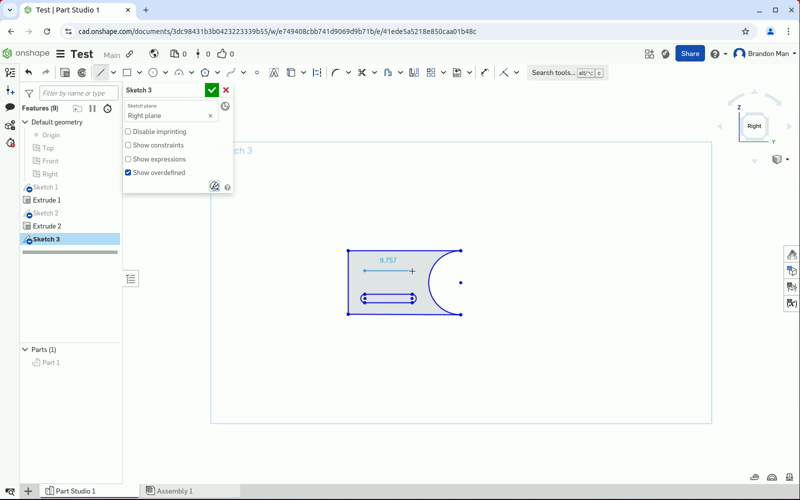
key_up(shift)
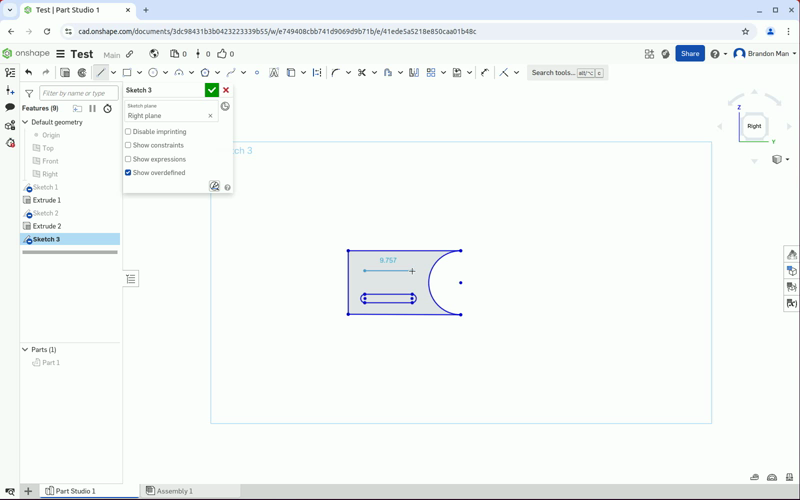
key(esc)
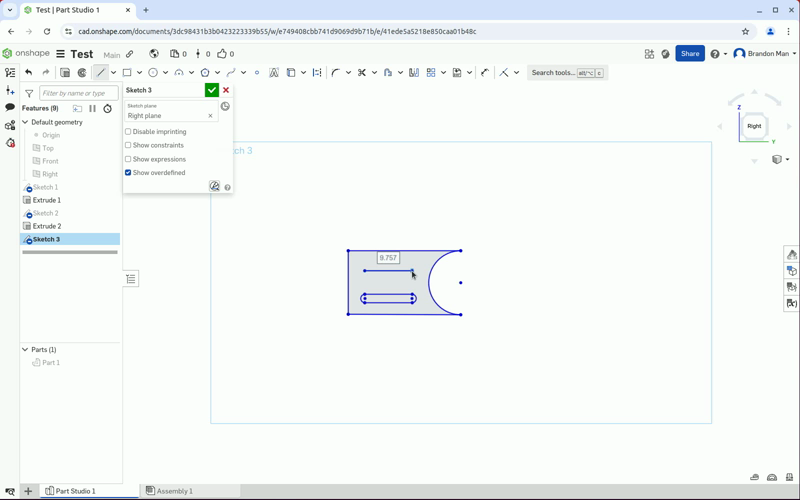
key(a)
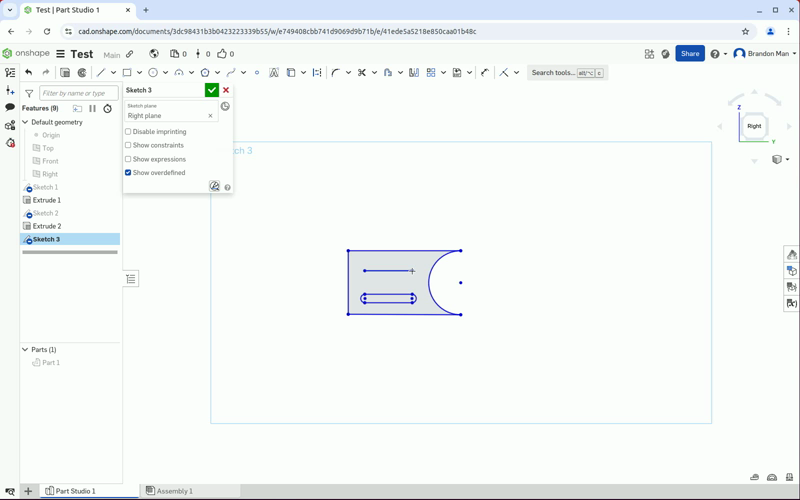
mouse_move(412, 270)
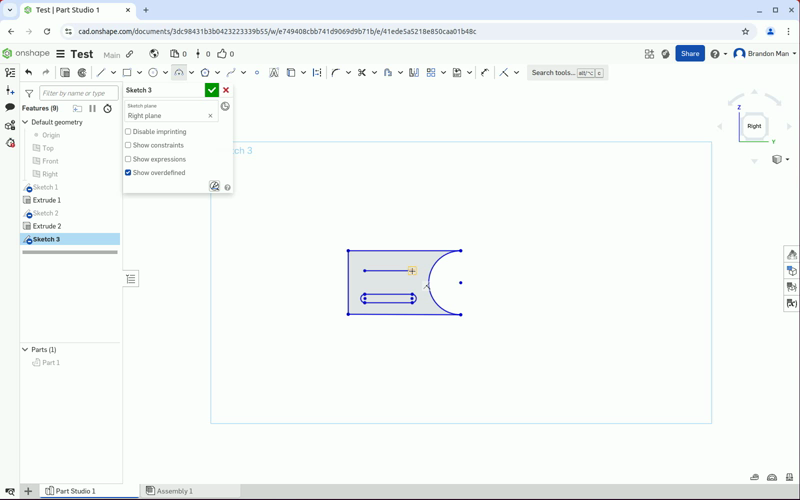
click(412, 270)
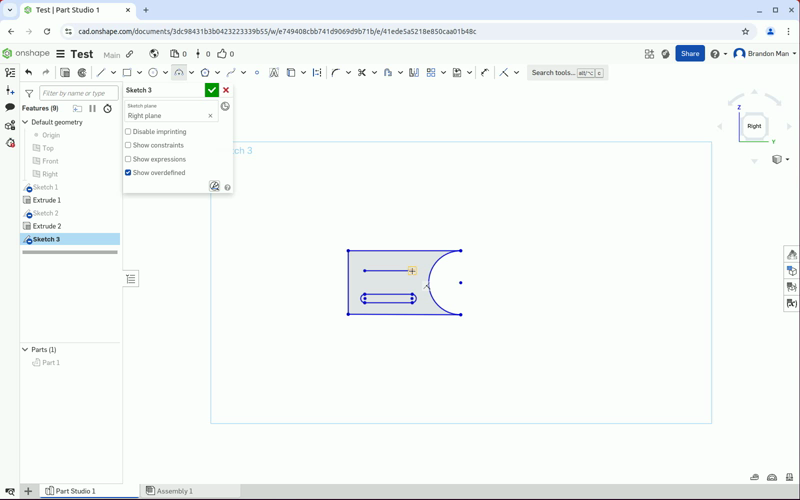
key_down(shift)
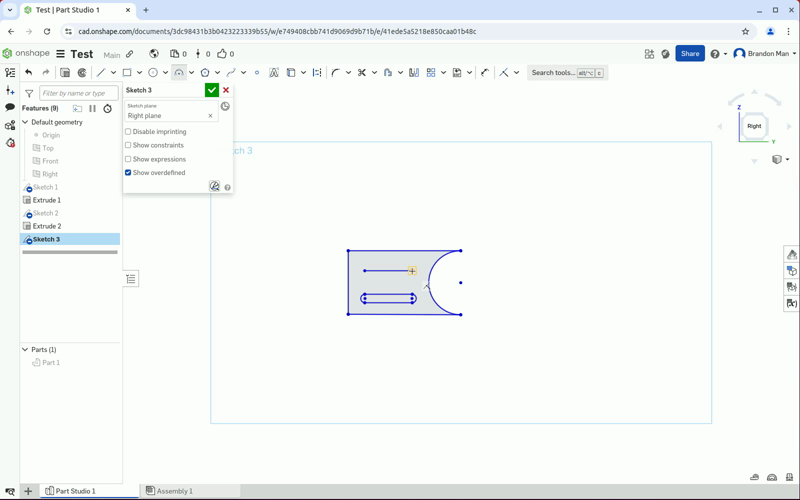
mouse_move(412, 262)
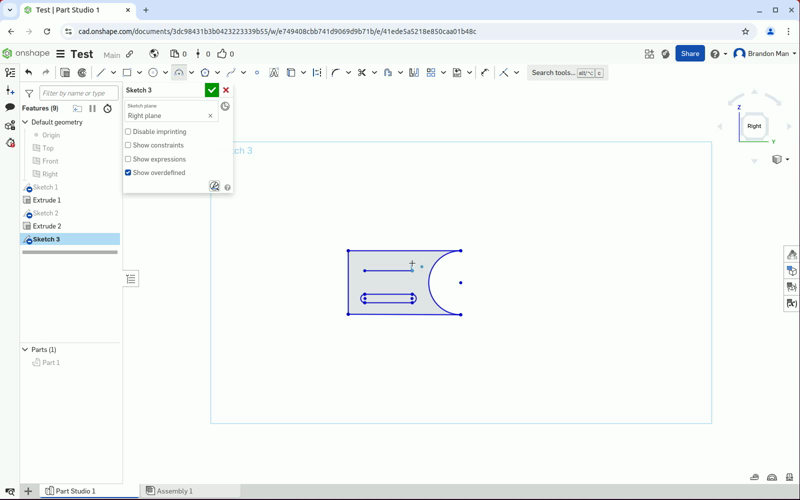
click(412, 262)
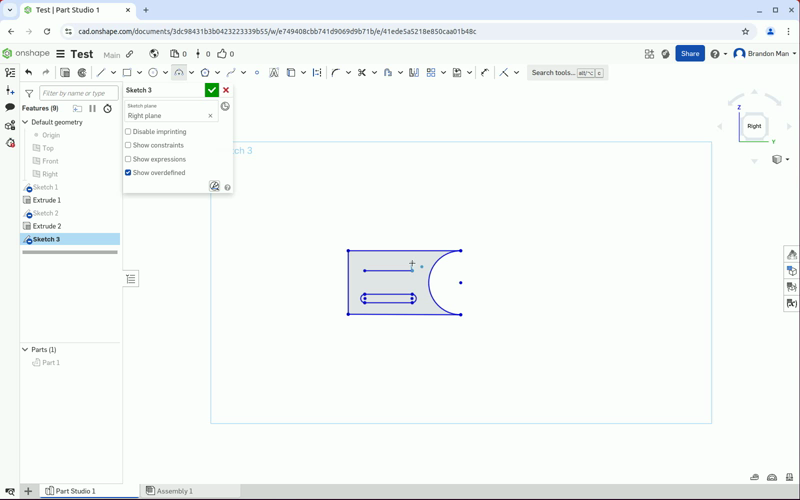
mouse_move(416, 266)
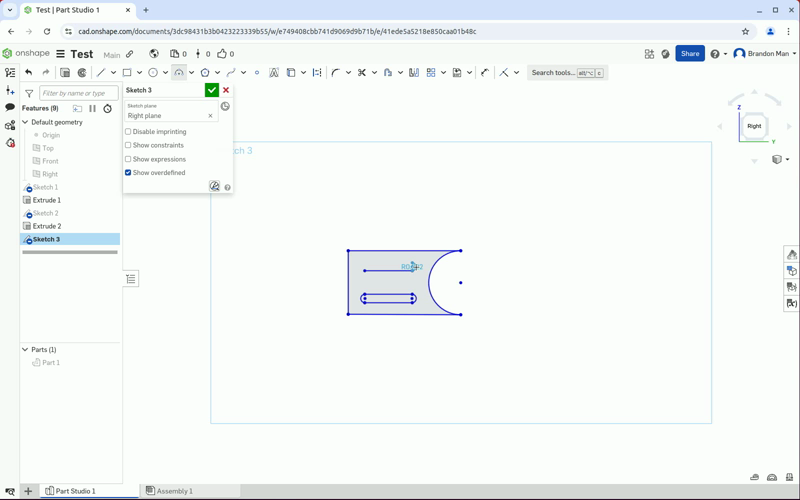
click(416, 266)
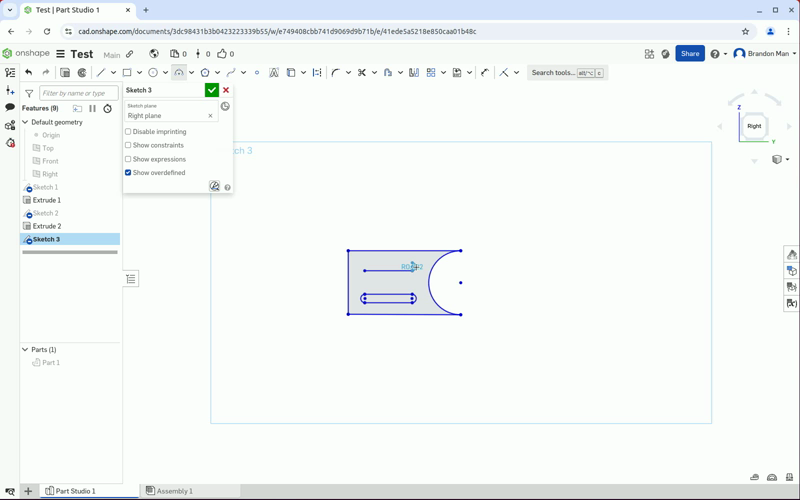
key_up(shift)
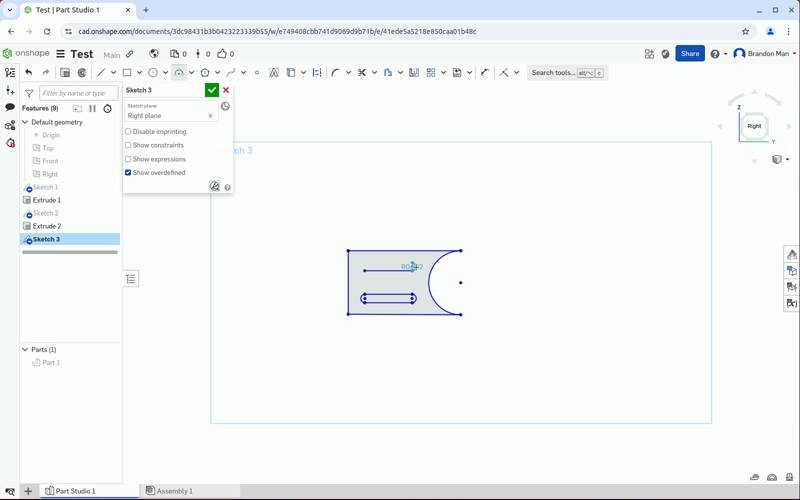
key(esc)
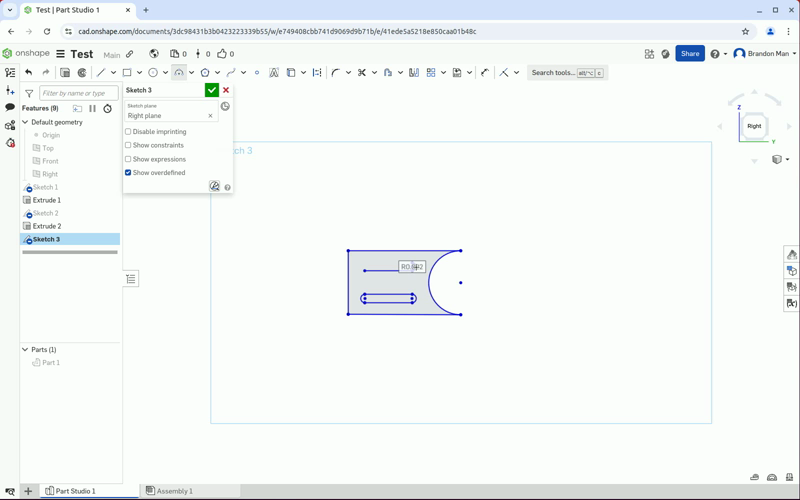
key(l)
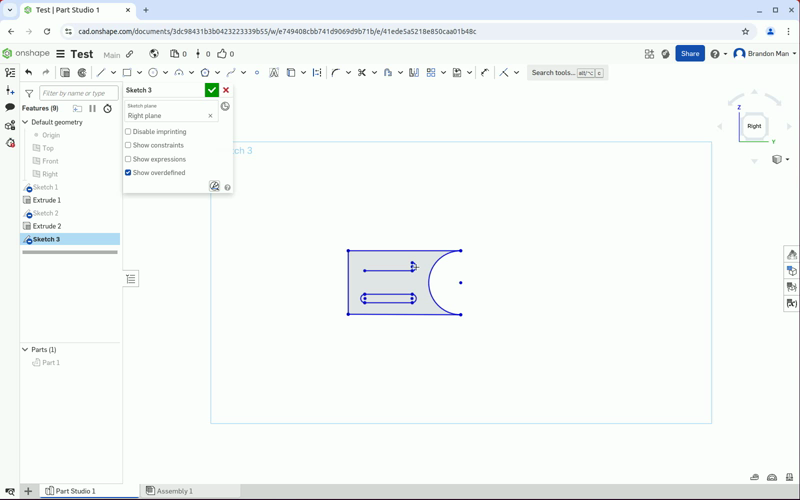
mouse_move(412, 262)
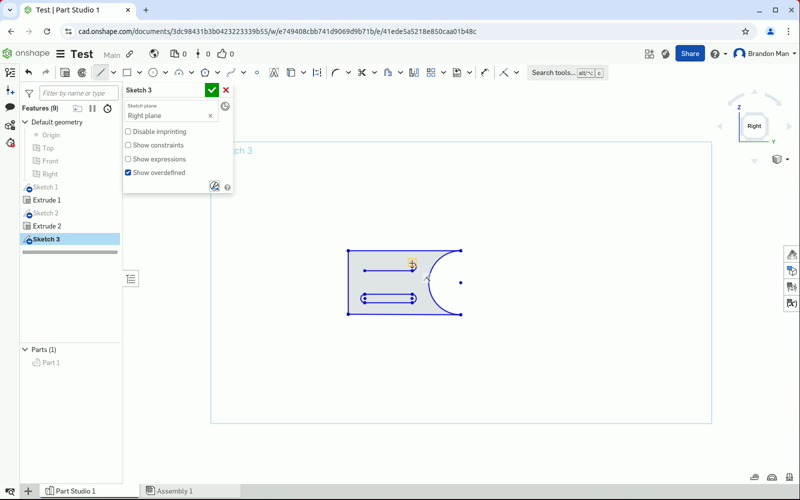
scroll(6)
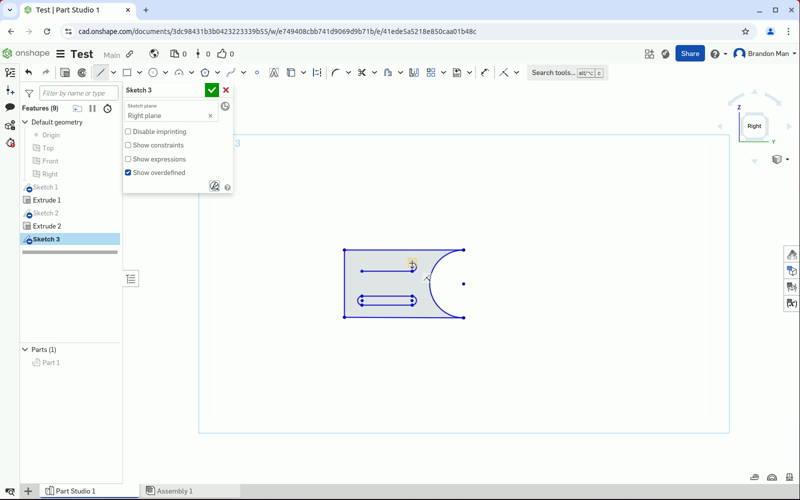
scroll(6)
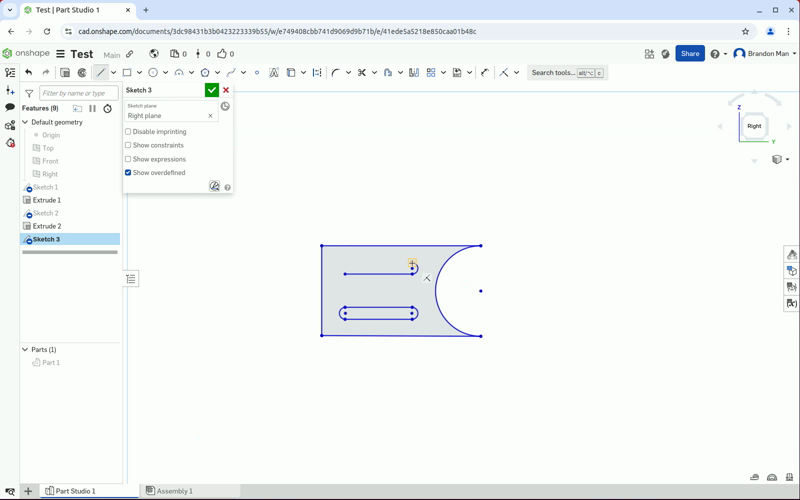
scroll(6)
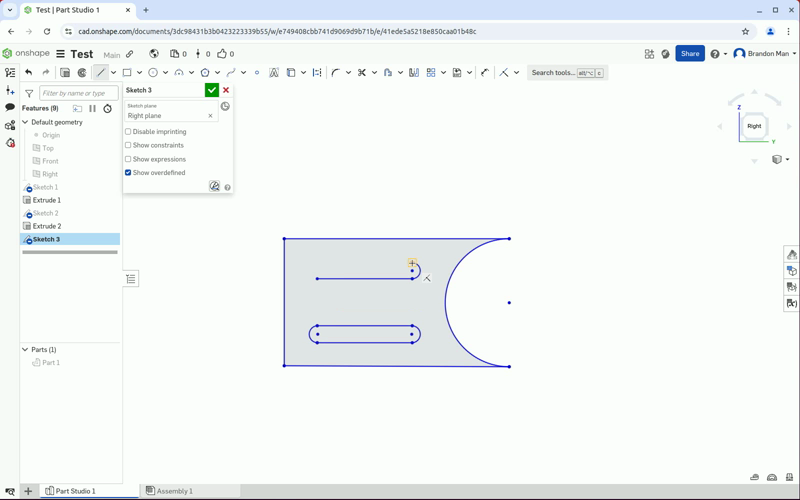
scroll(6)
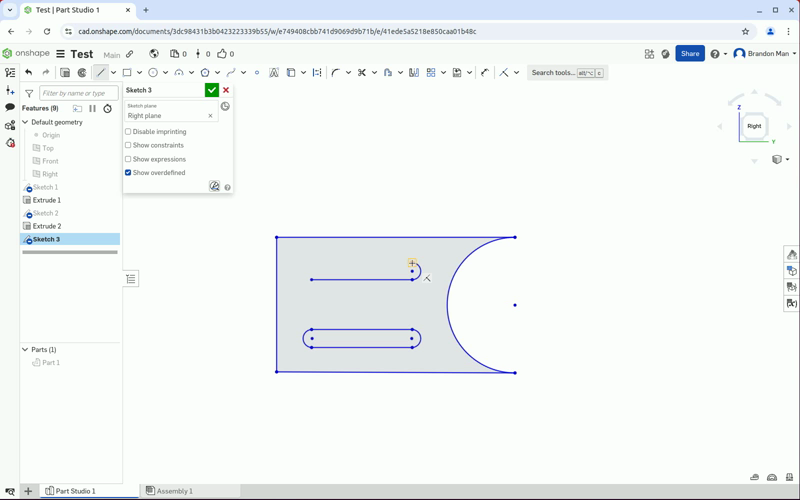
scroll(6)
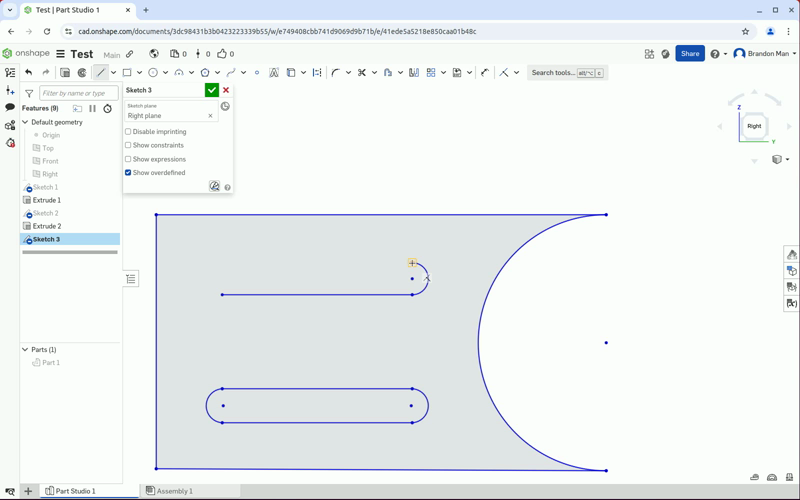
scroll(6)
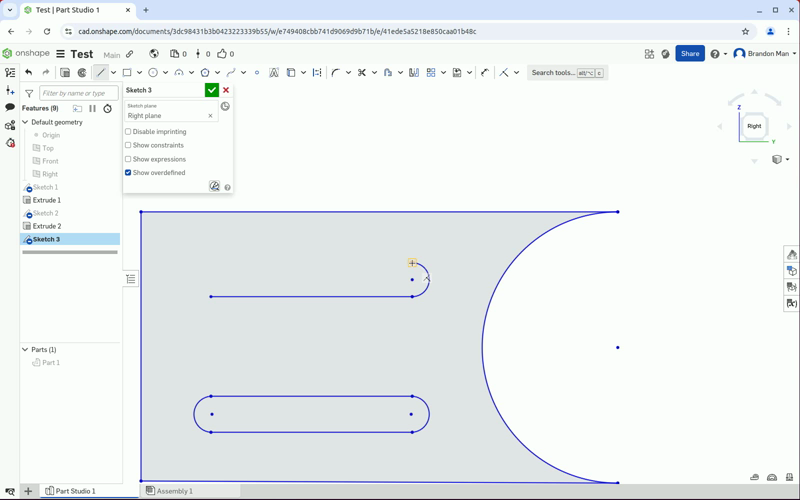
scroll(6)
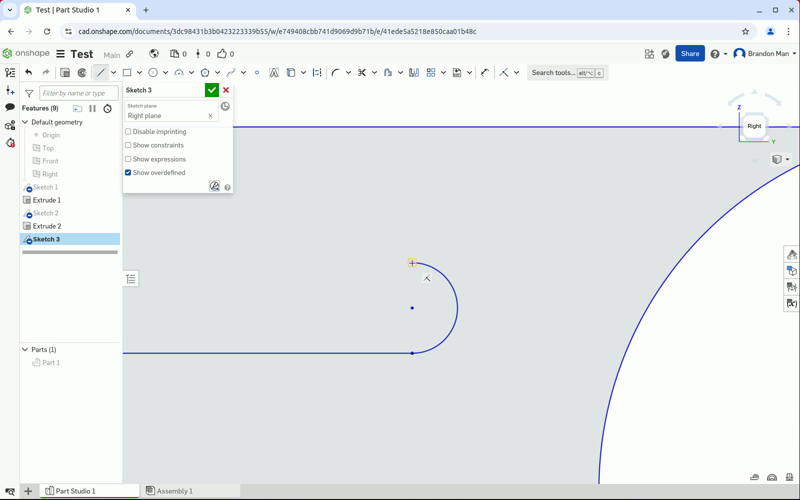
click(412, 262)
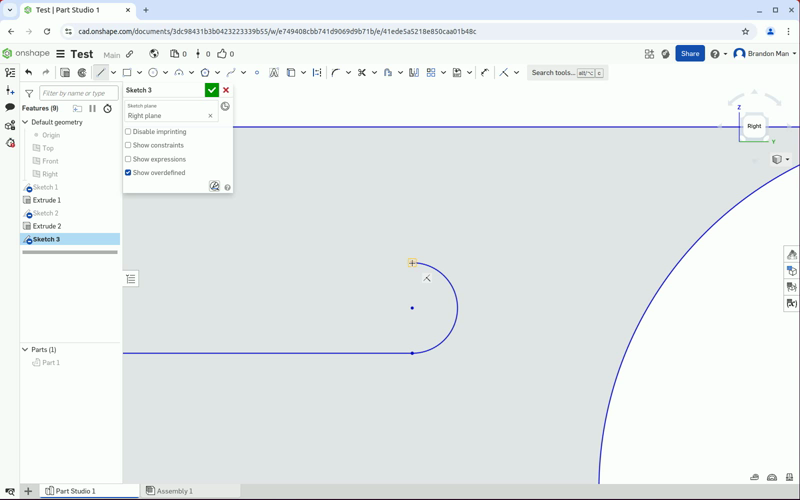
scroll(-6)
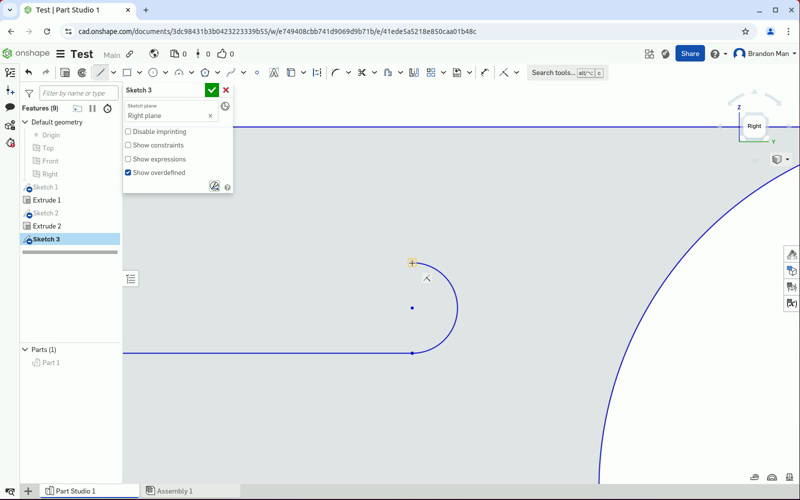
scroll(-6)
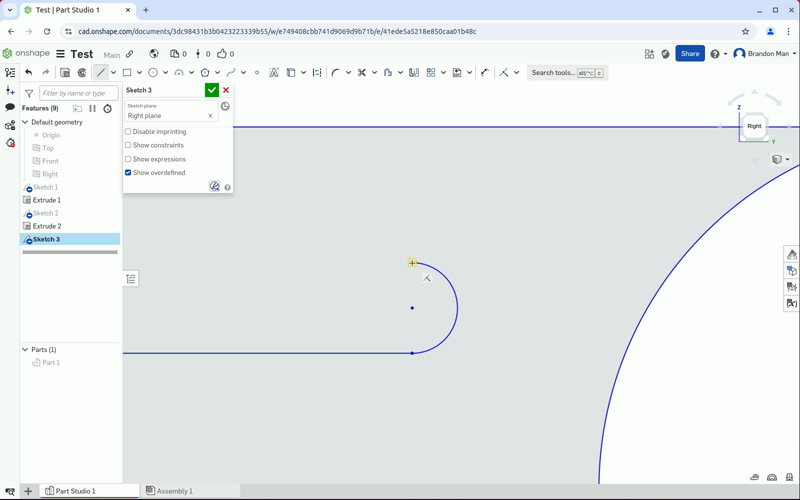
scroll(-6)
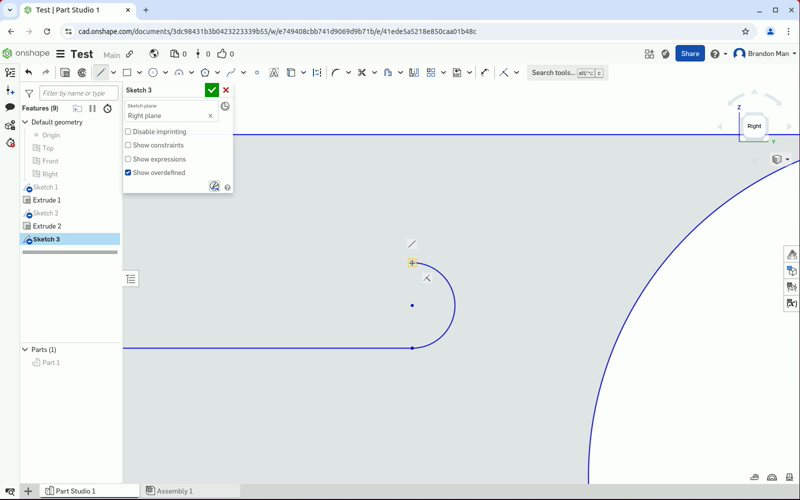
scroll(-6)
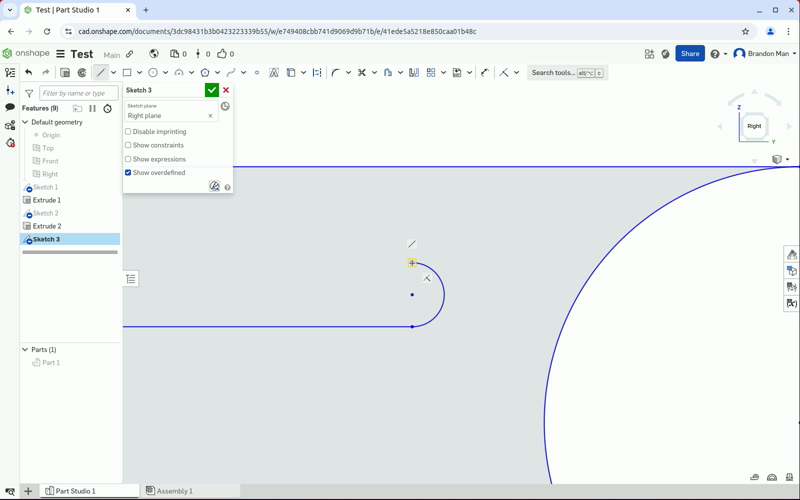
scroll(-6)
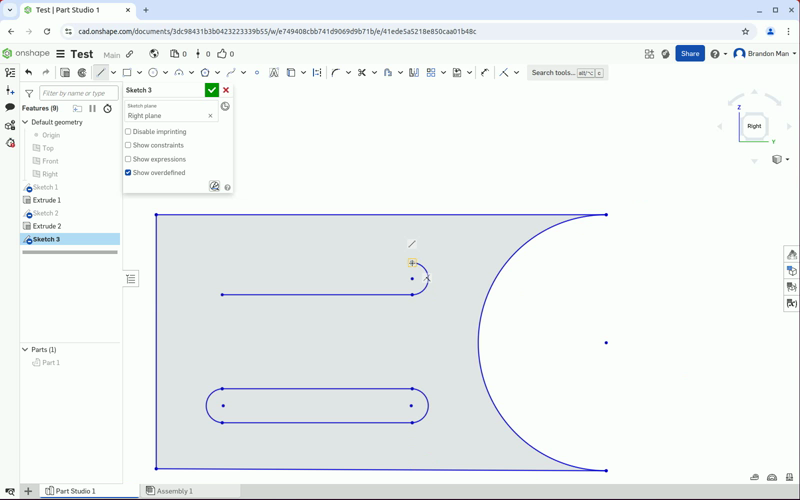
scroll(-6)
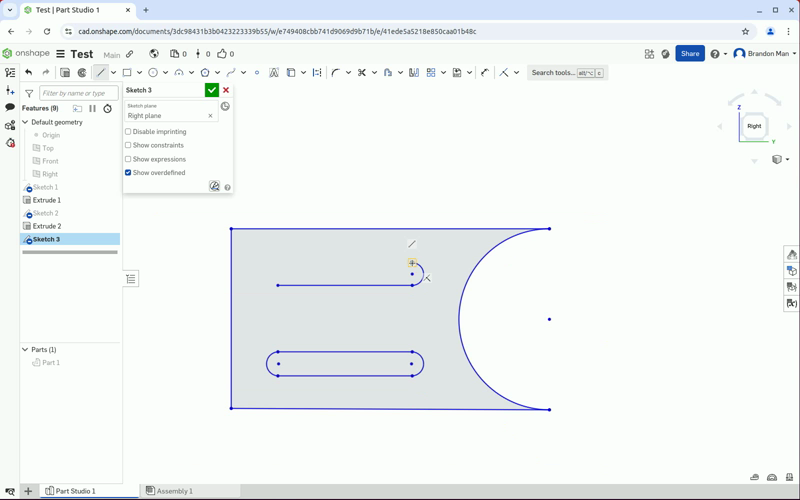
scroll(-6)
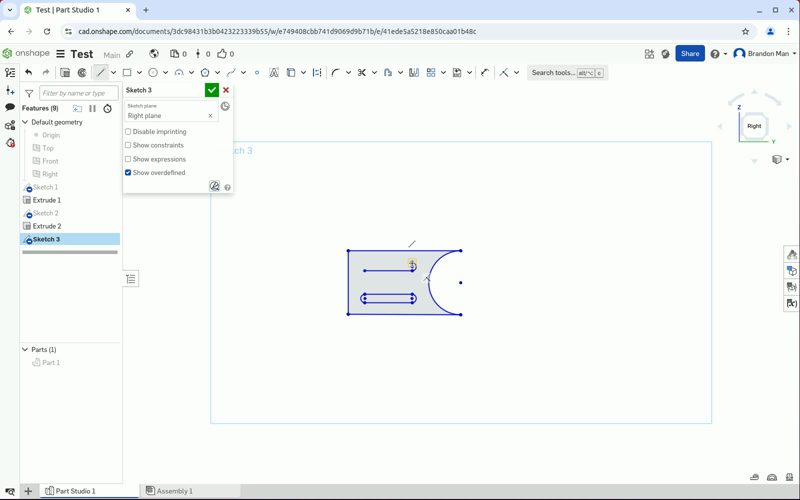
key_down(shift)
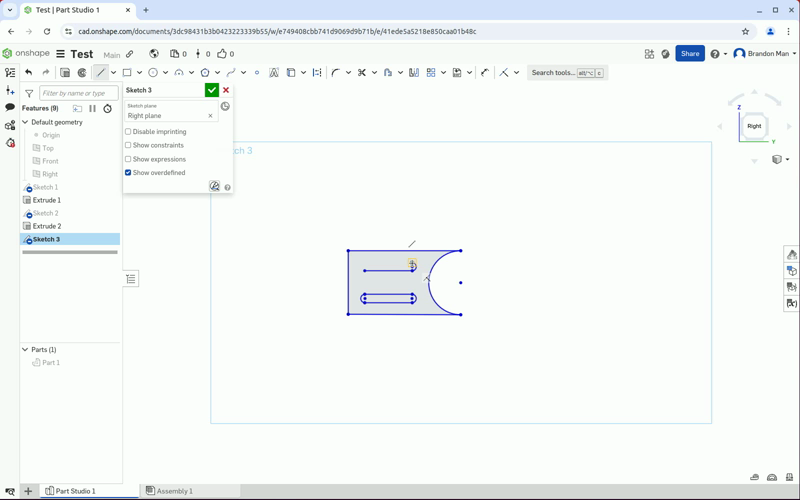
mouse_move(442, 262)
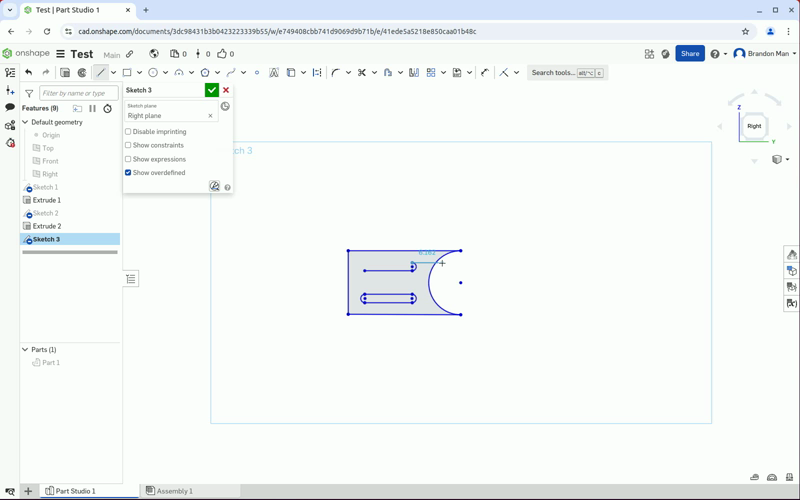
mouse_move(364, 262)
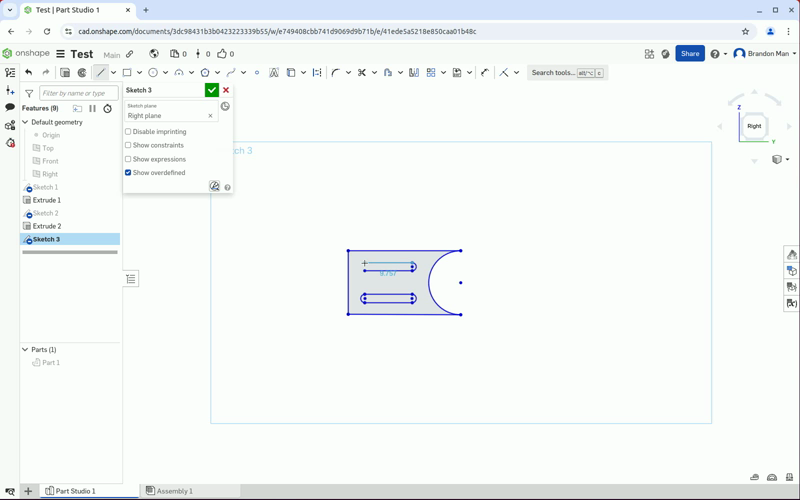
click(364, 262)
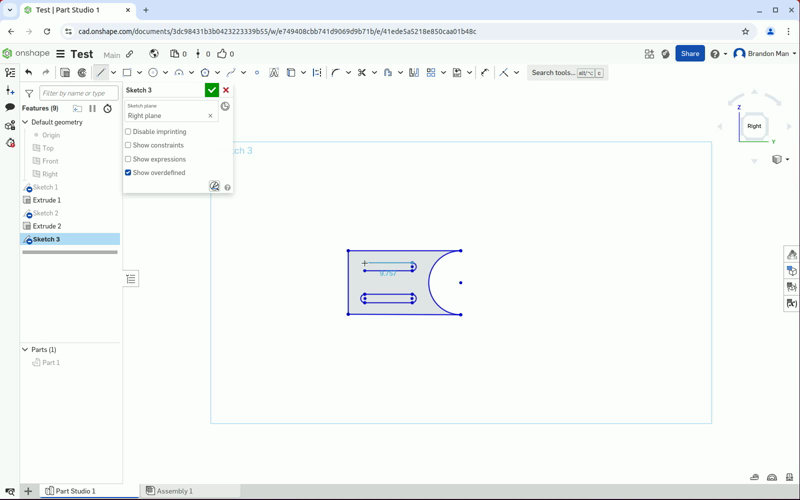
key_up(shift)
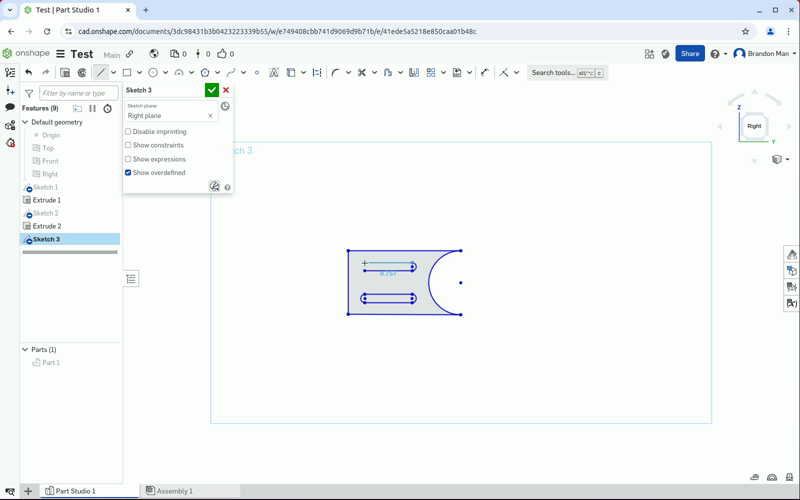
key(esc)
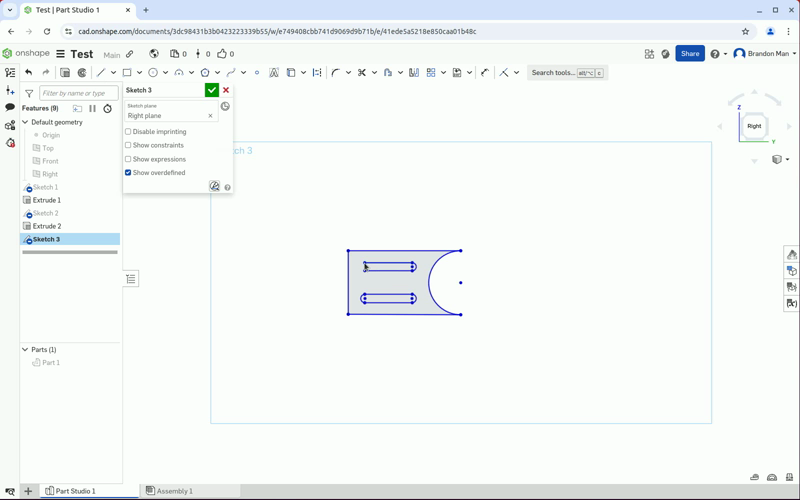
key(a)
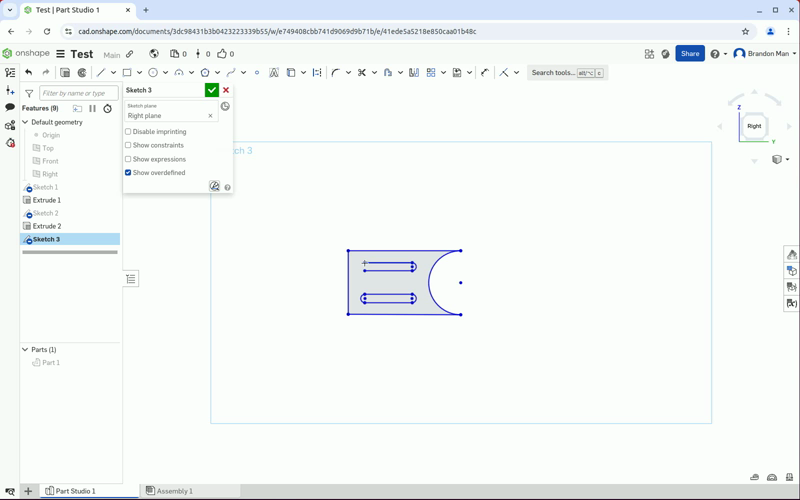
mouse_move(364, 262)
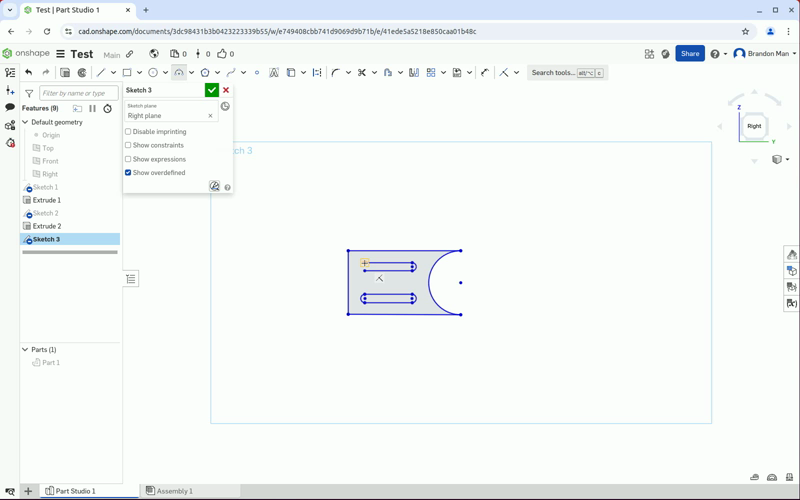
click(364, 262)
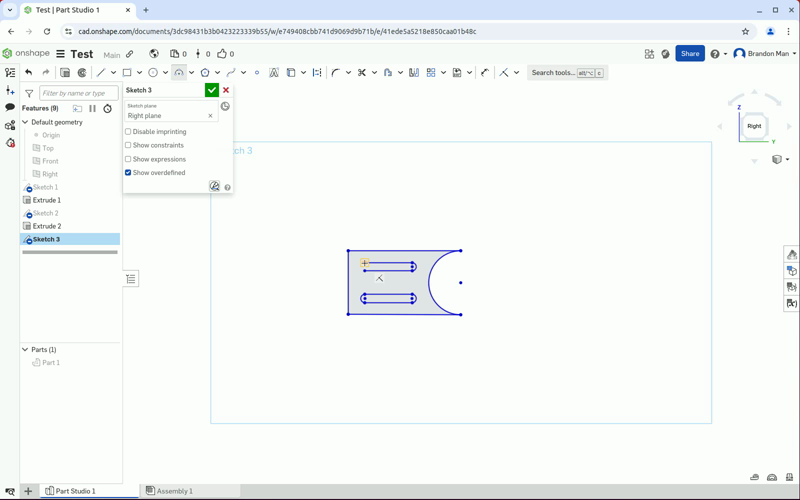
mouse_move(364, 270)
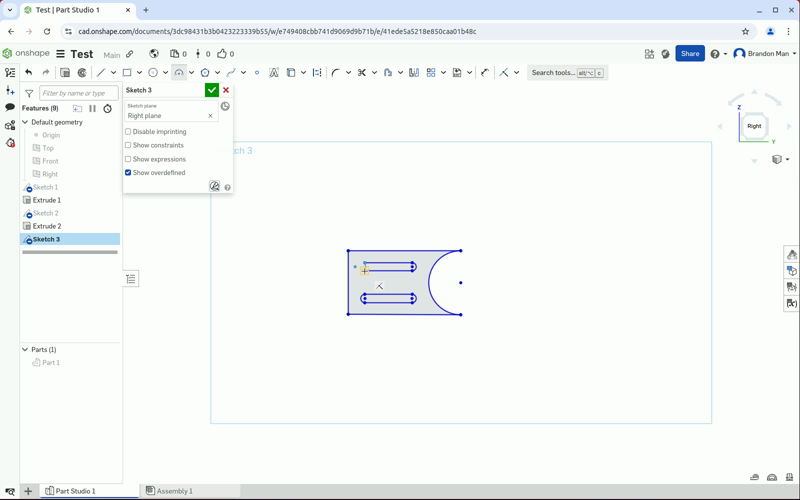
click(364, 270)
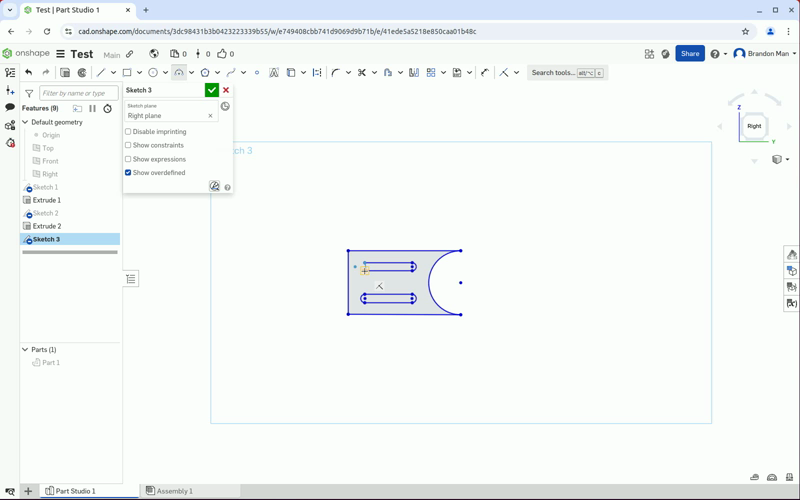
key_down(shift)
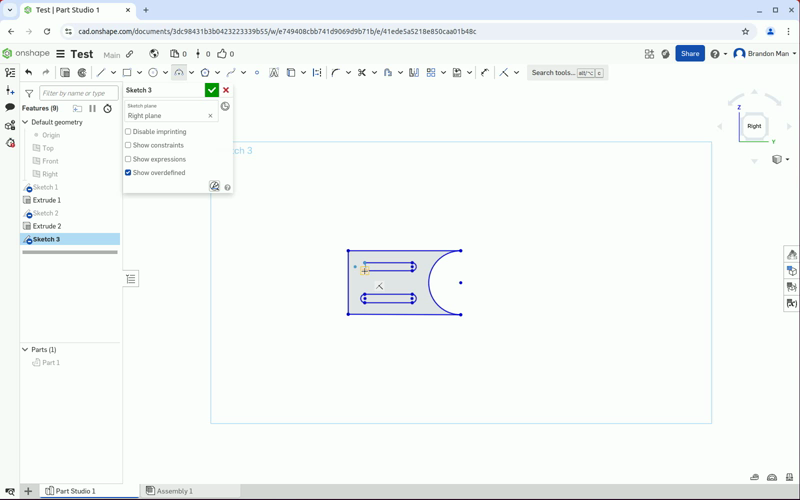
mouse_move(360, 266)
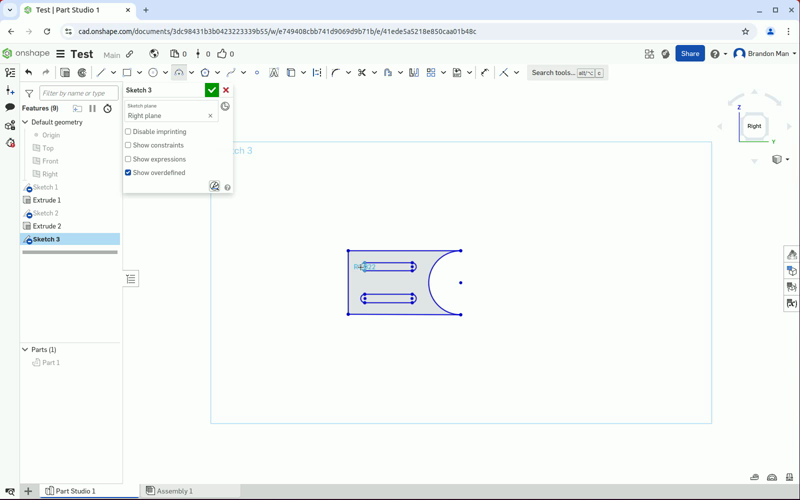
click(360, 266)
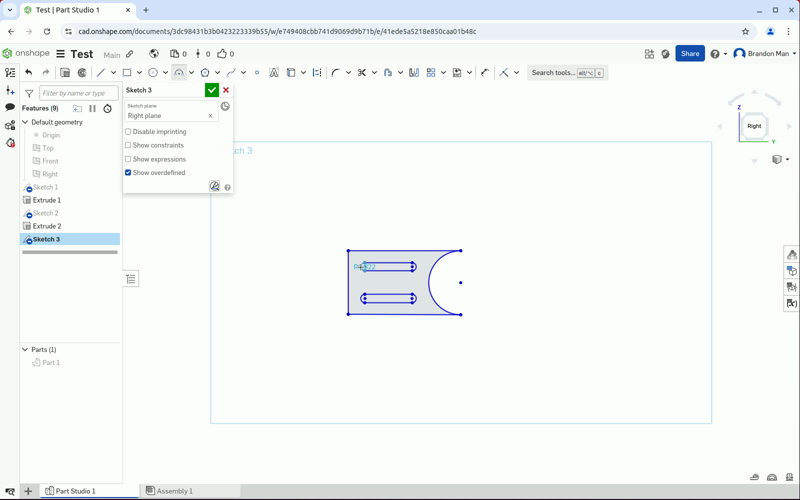
key_up(shift)
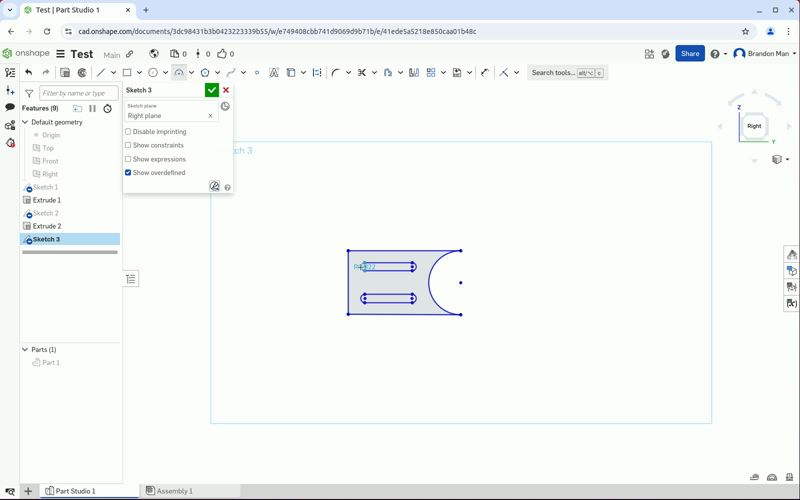
key(esc)
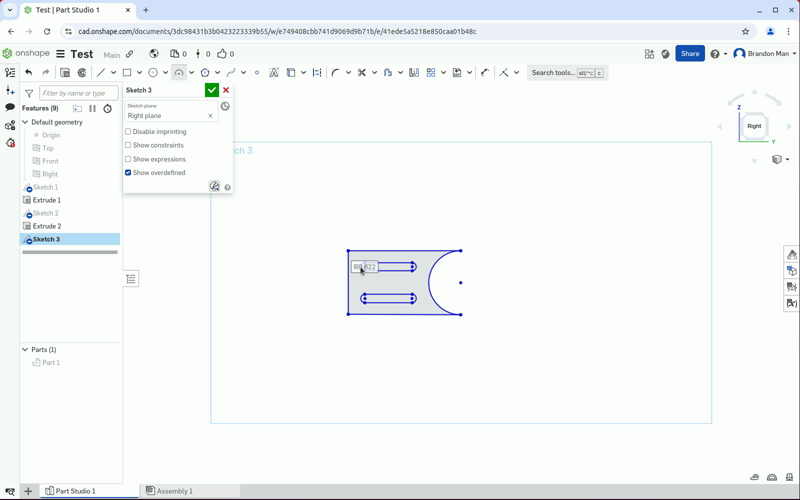
mouse_move(385, 308)
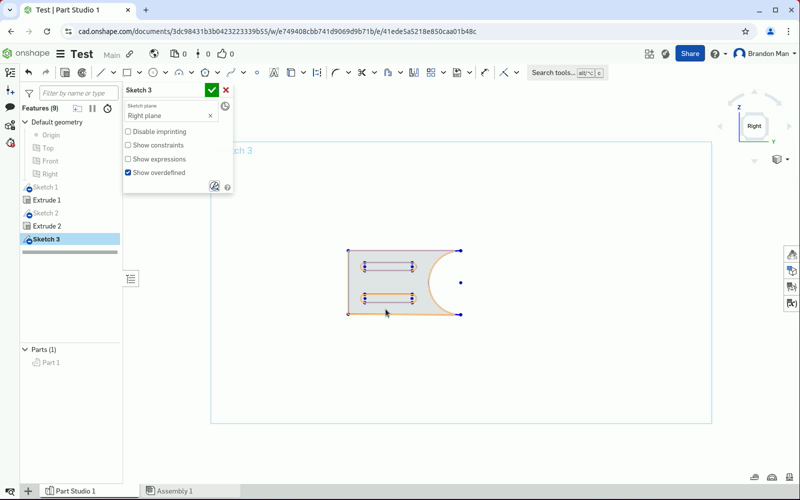
click(385, 308)
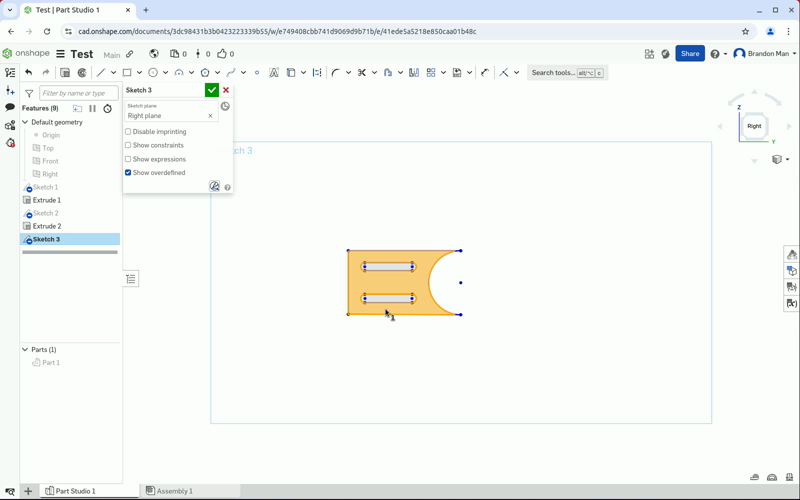
mouse_move(73, 352)
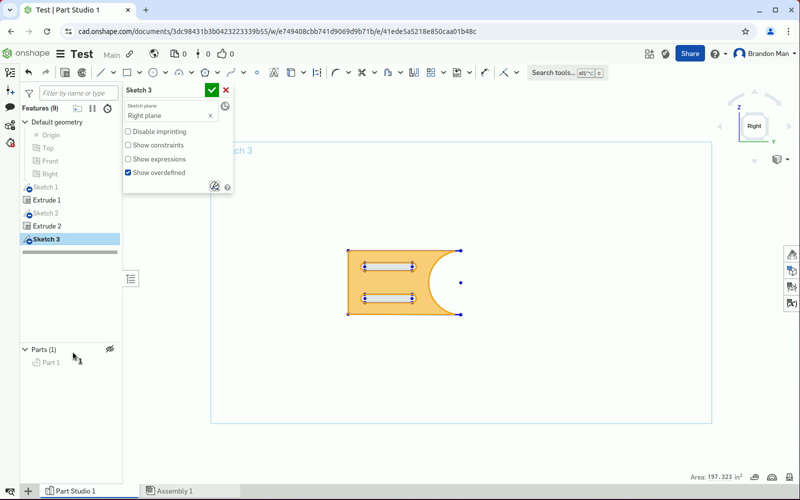
key(shift+y)
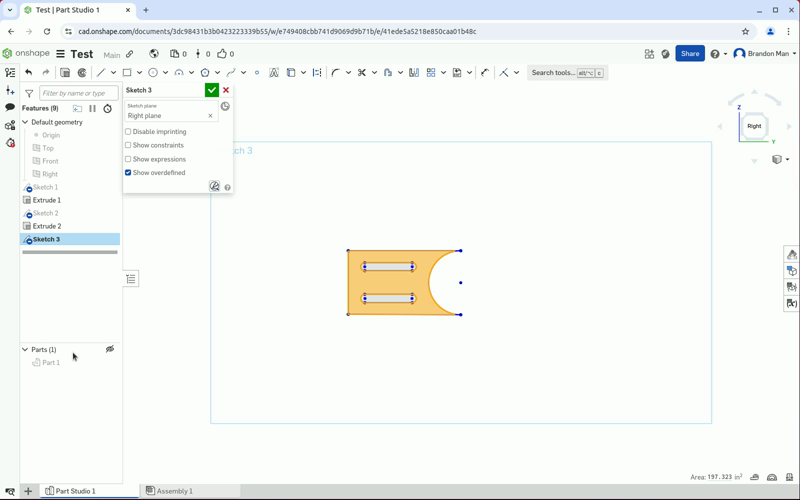
key(shift+e)
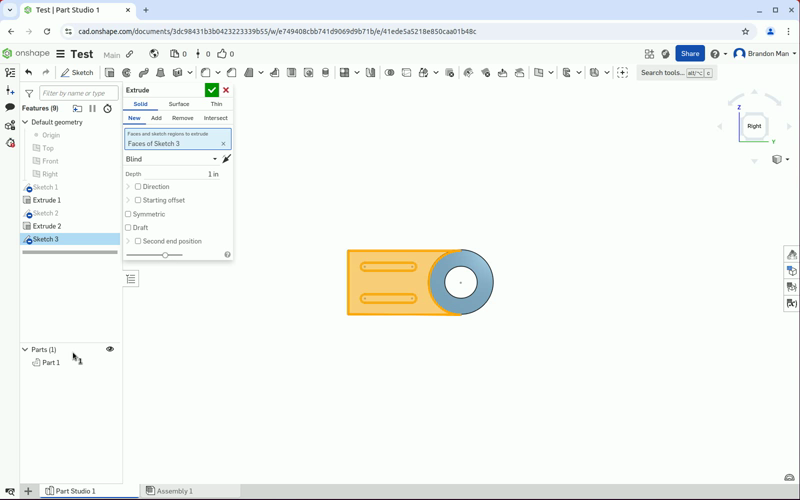
mouse_move(143, 106)
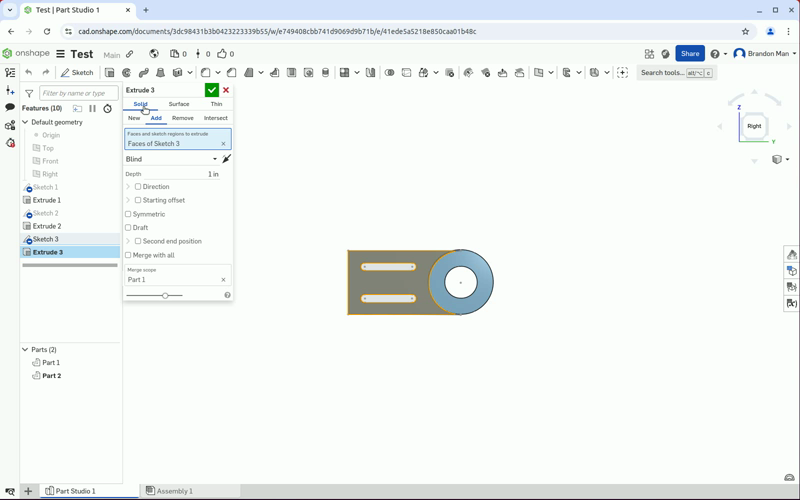
click(143, 106)
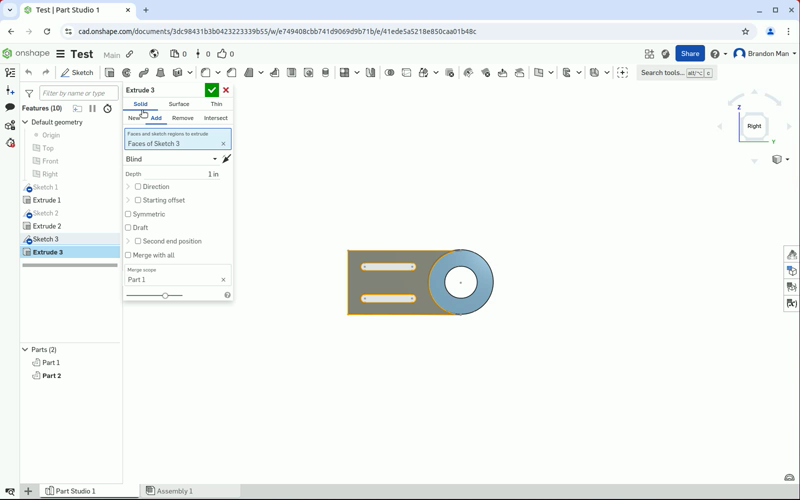
mouse_move(137, 120)
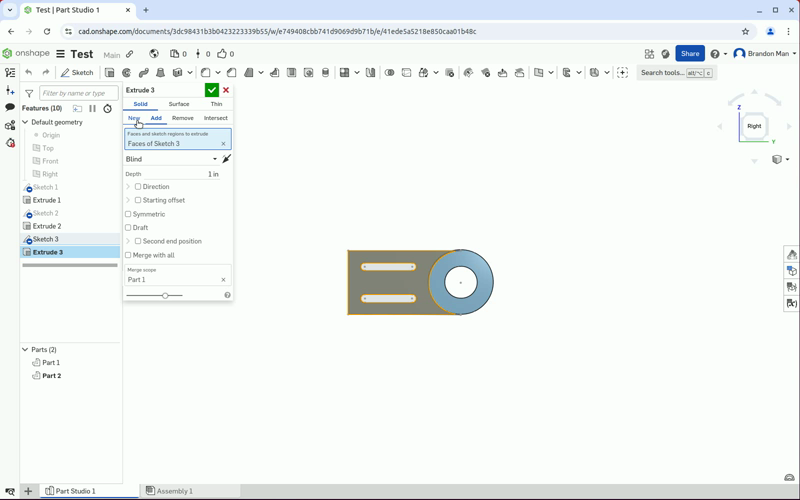
click(137, 120)
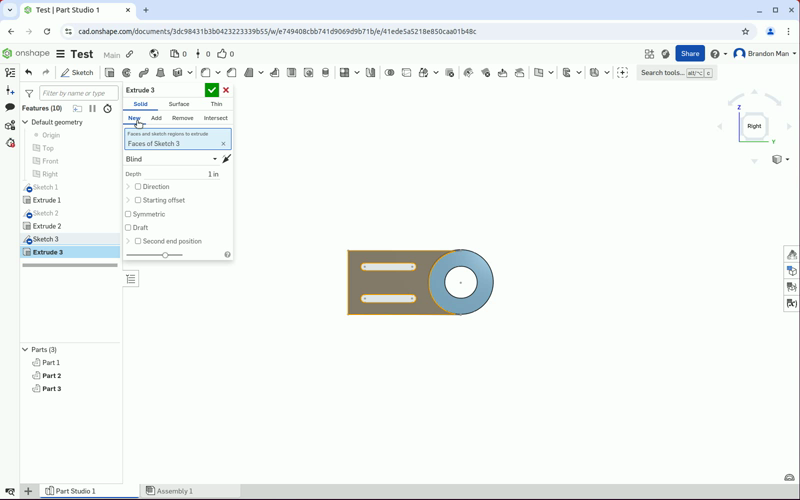
key(tab, 4)
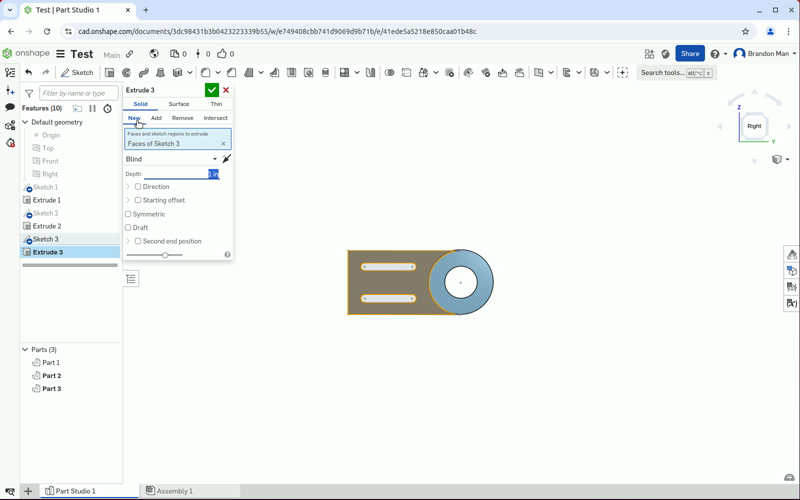
text(-1.685)
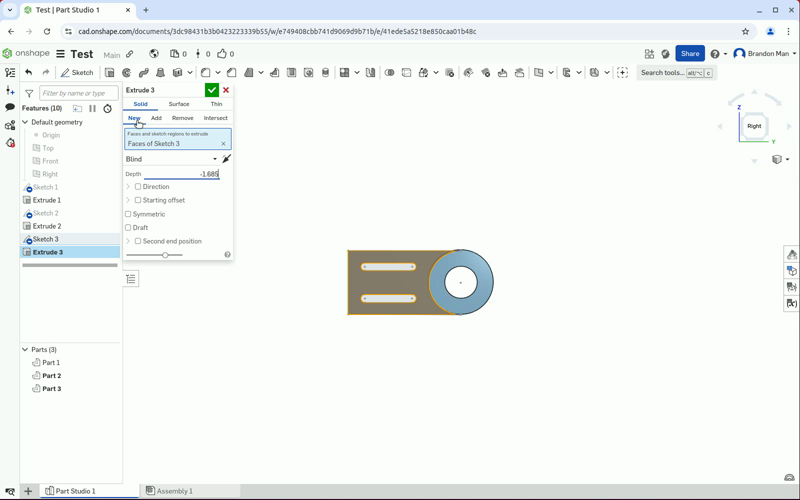
key(enter)
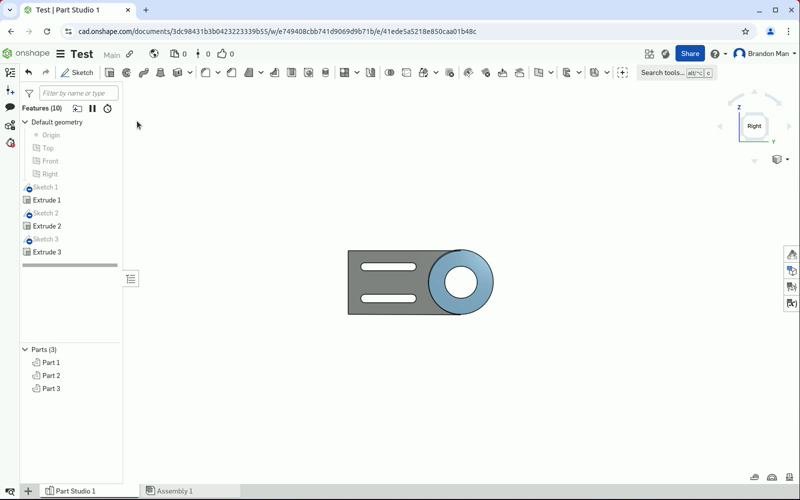
key(shift+h)
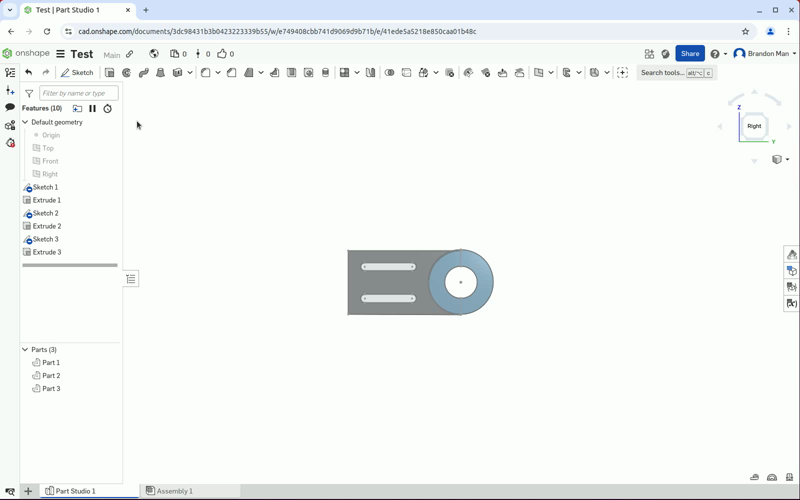
key(shift+h)
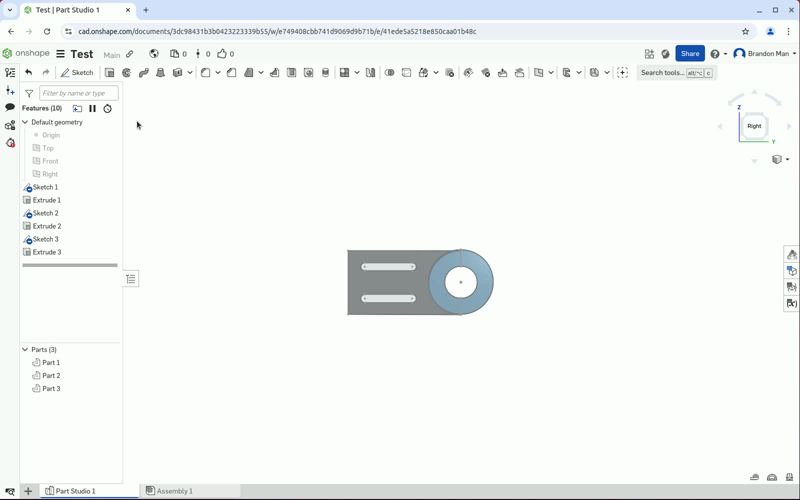
key(shift+7)
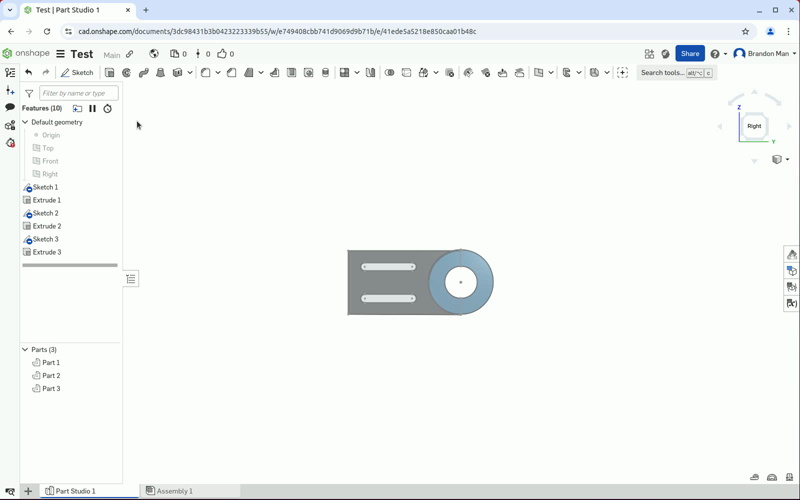
key(right, 2)
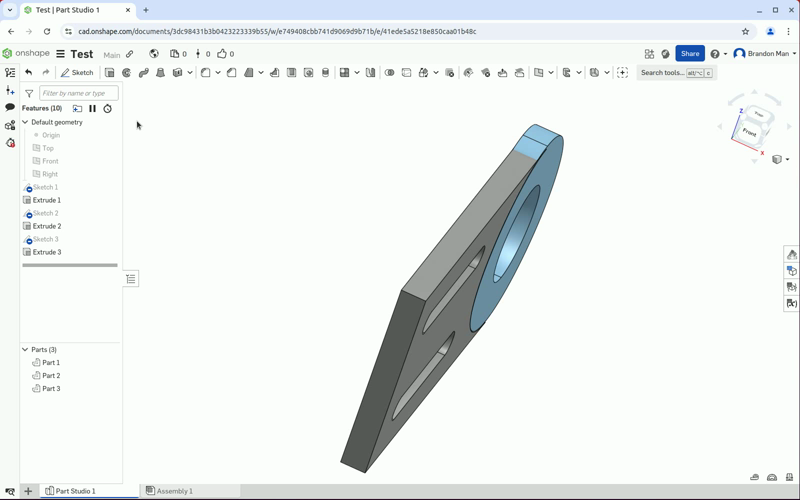
key(down, 2)
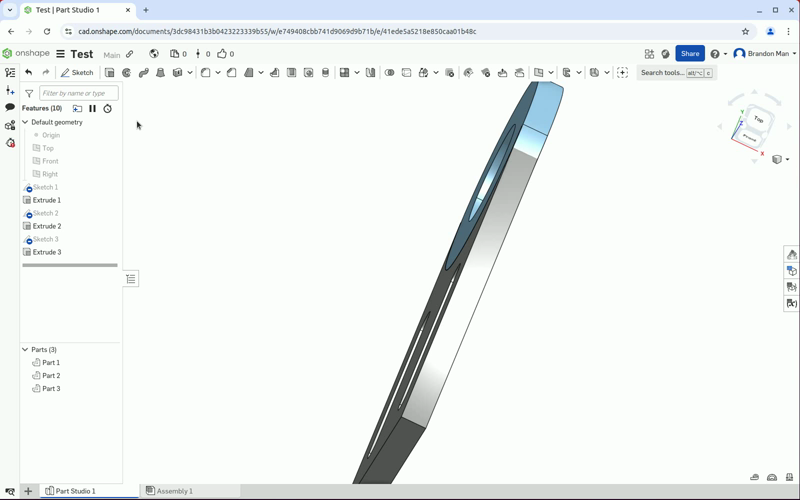
key(up, 2)
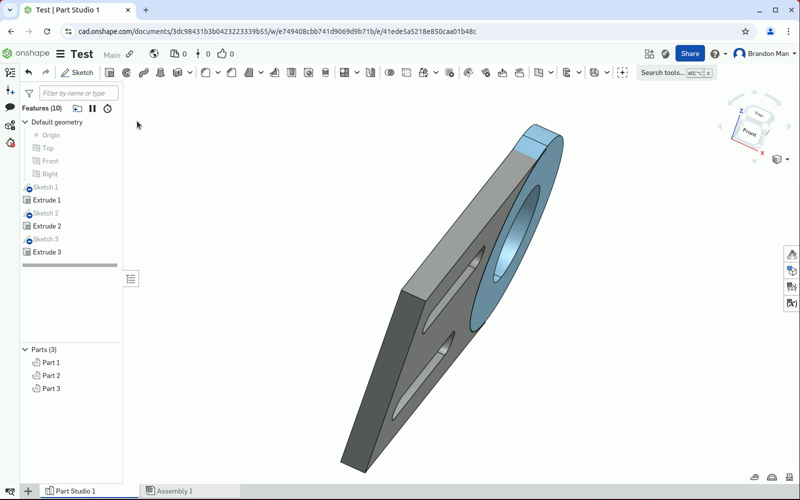
key(left, 2)
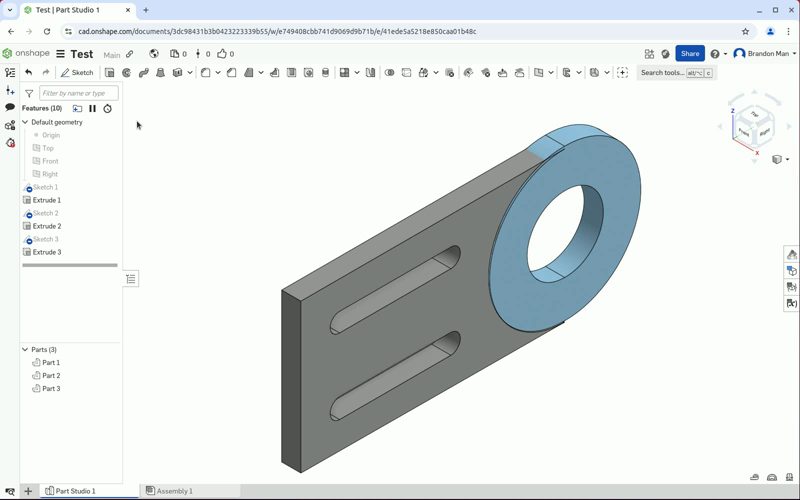
mouse_move(73, 189)
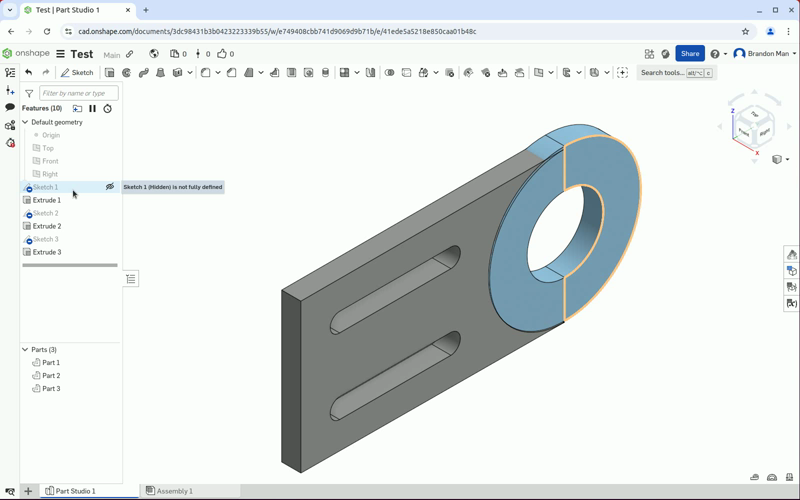
click(73, 189)